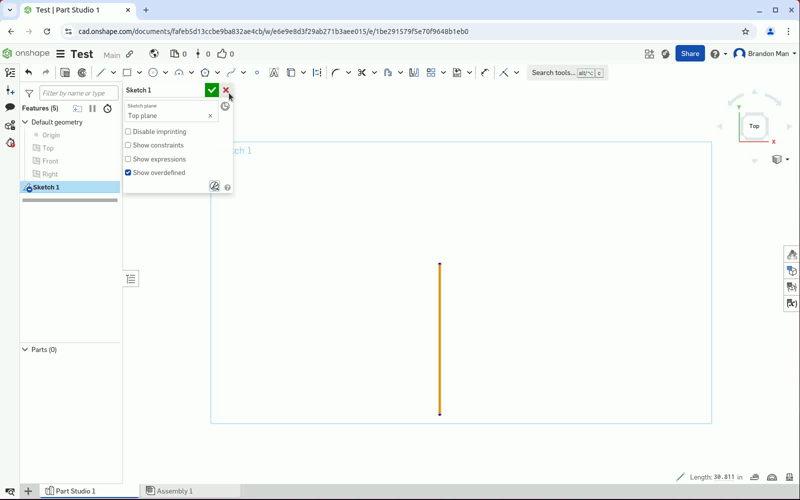
key(shift+h)
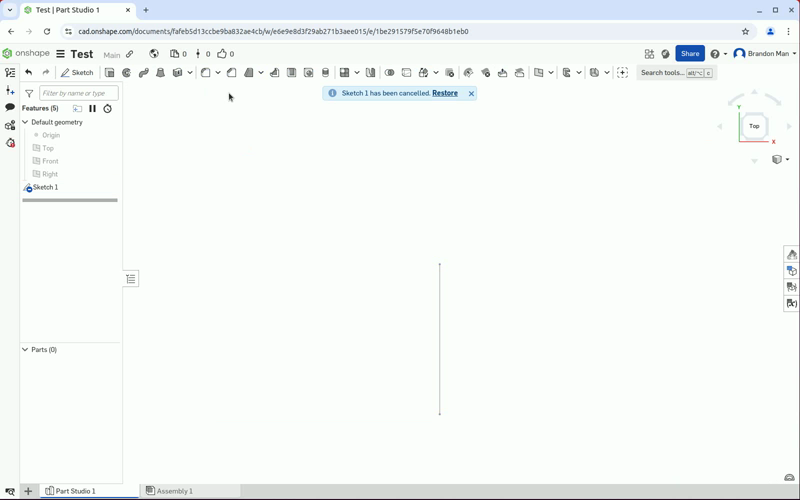
key(shift+s)
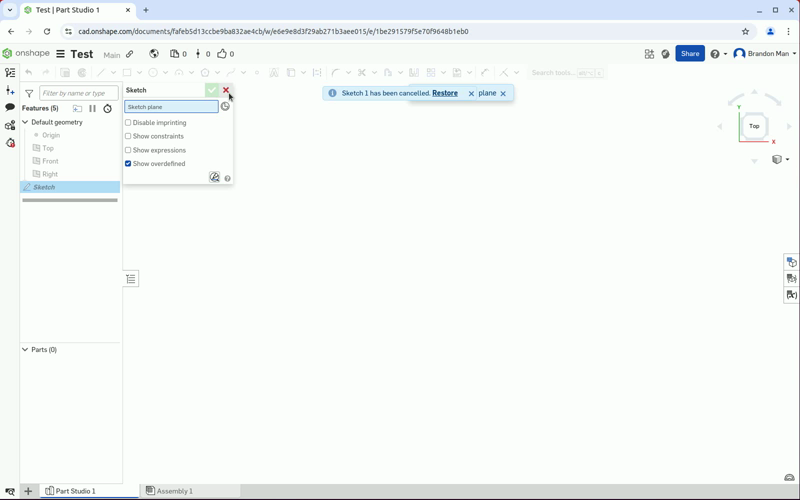
mouse_move(73, 150)
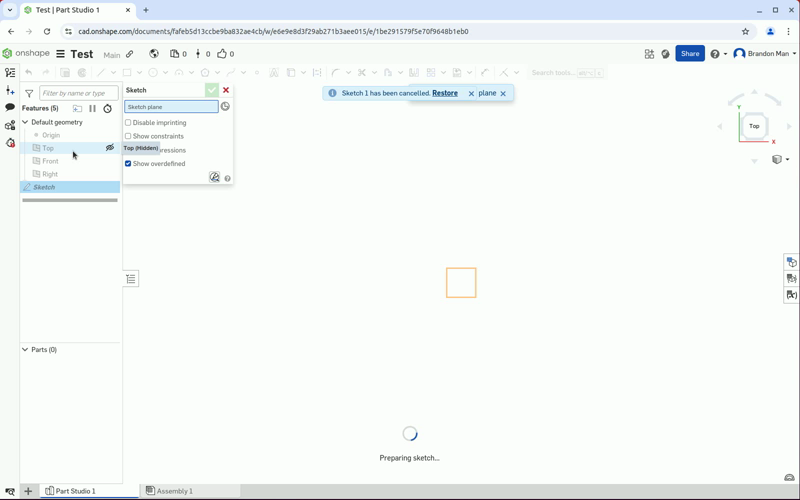
click(73, 150)
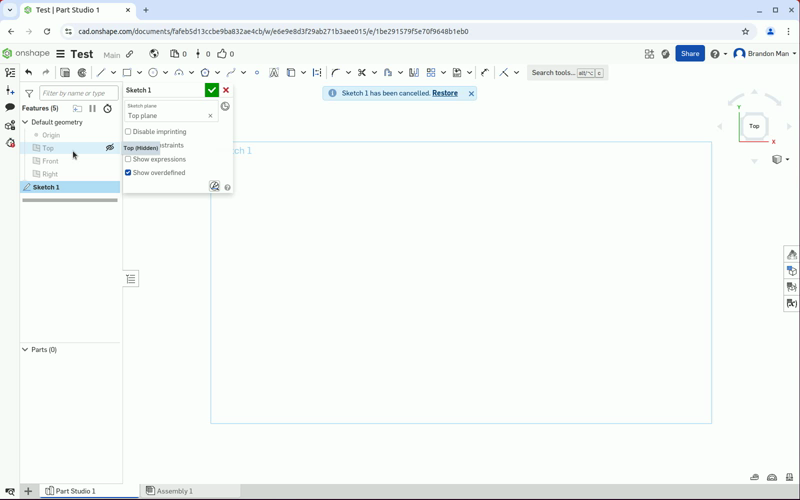
mouse_move(73, 352)
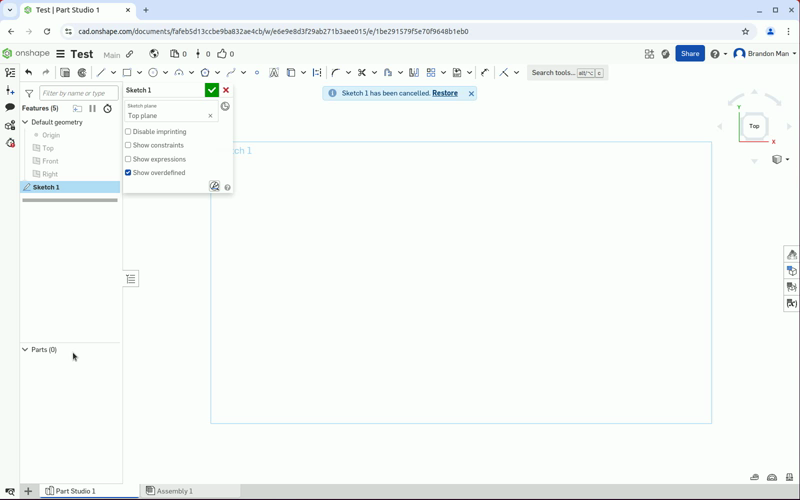
key(y)
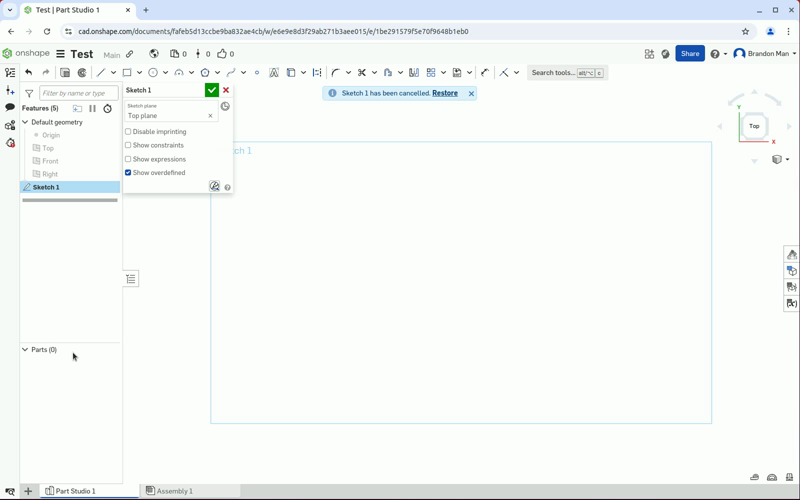
key(l)
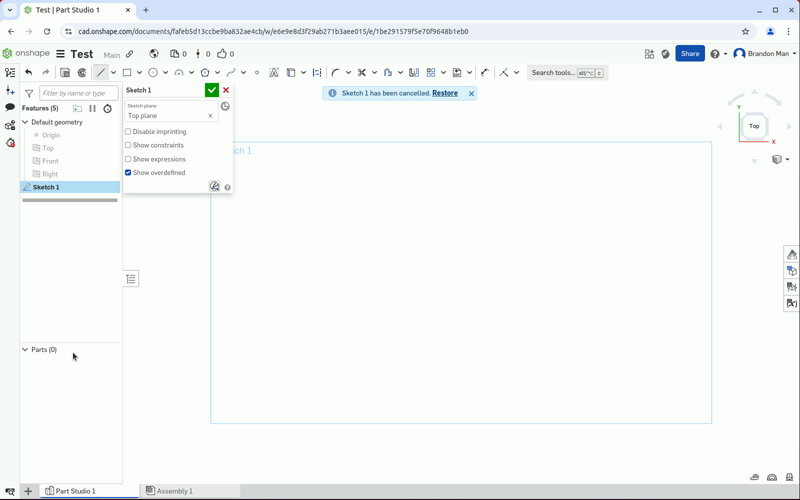
key_down(shift)
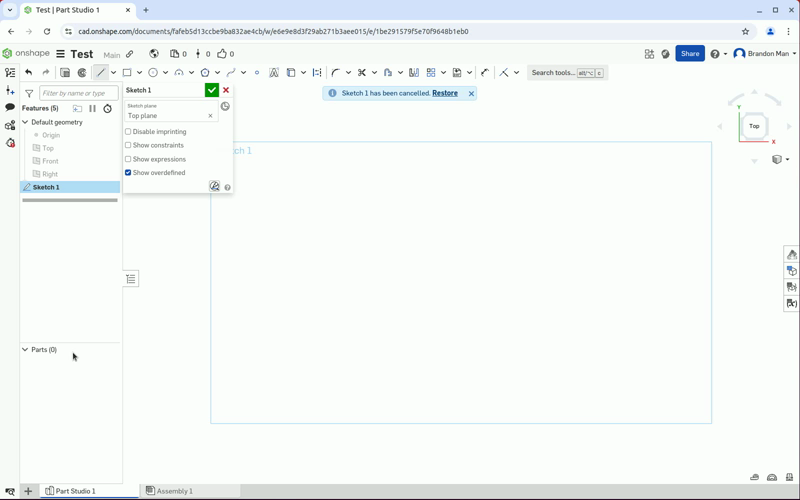
mouse_move(348, 373)
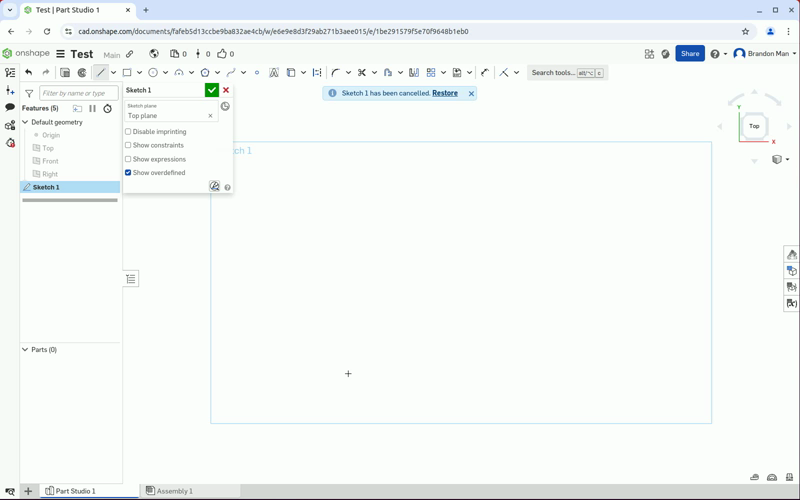
click(348, 373)
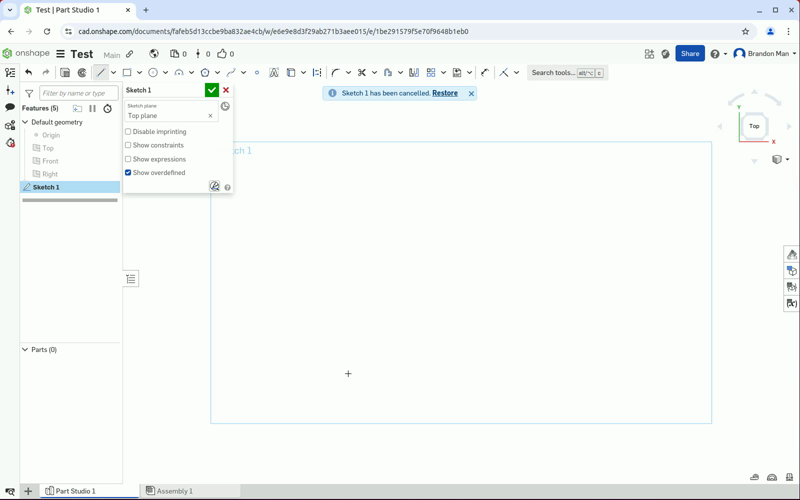
key_up(shift)
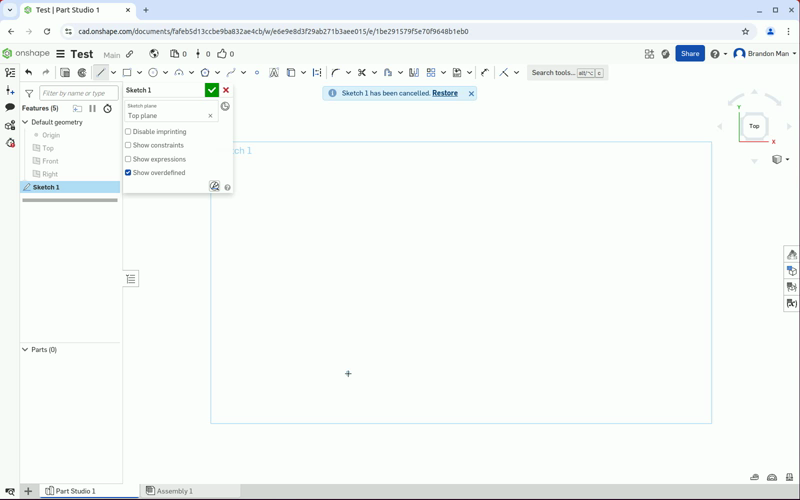
key_down(shift)
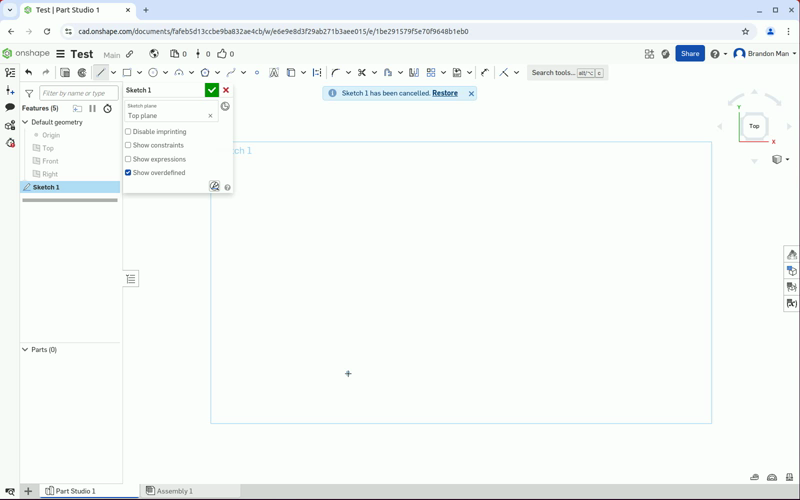
mouse_move(572, 373)
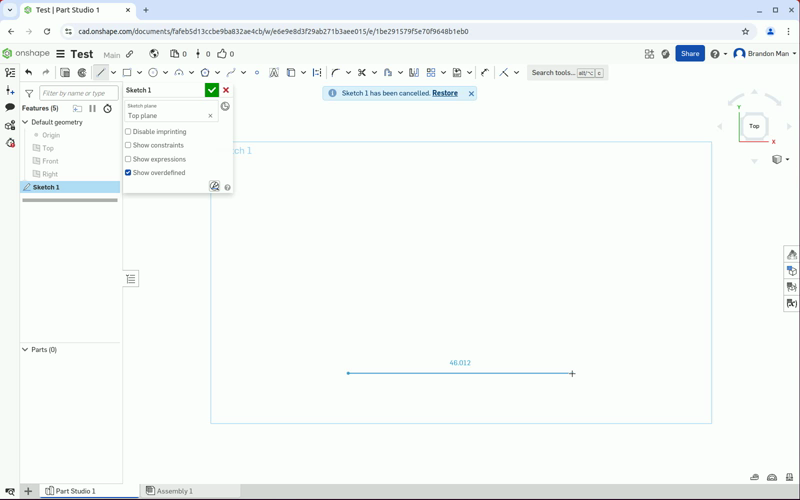
click(572, 373)
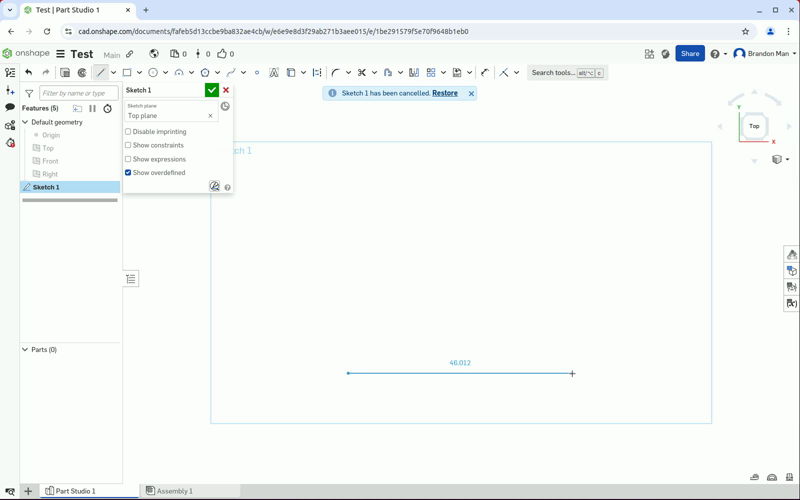
key_up(shift)
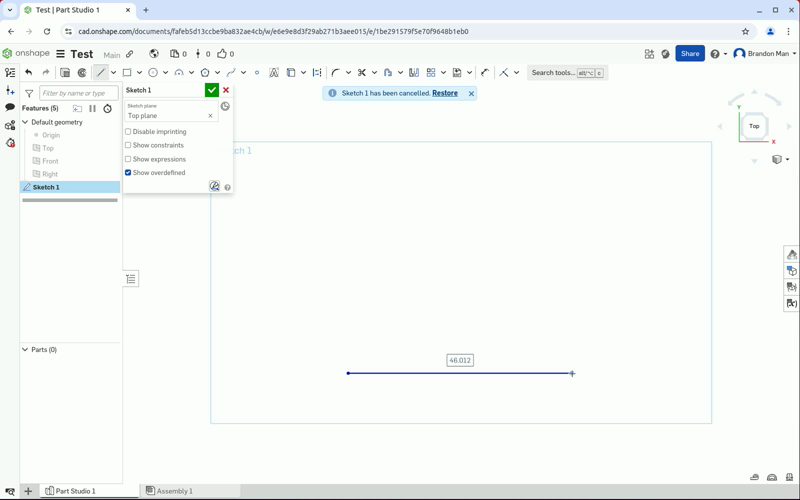
key_down(shift)
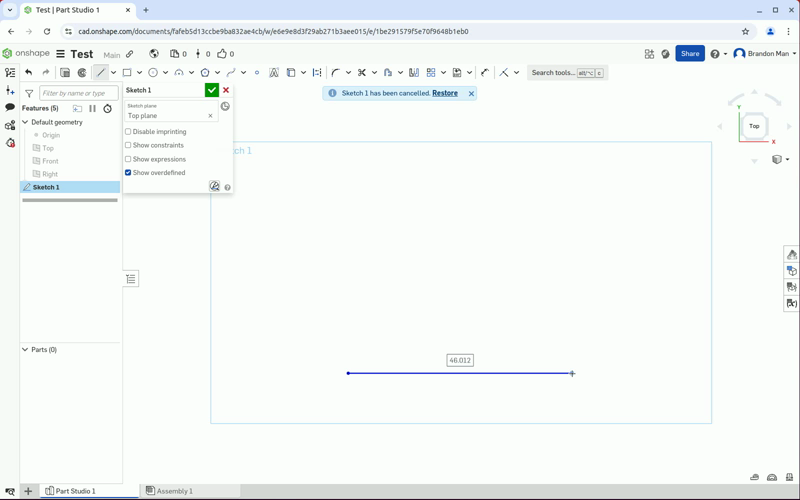
mouse_move(572, 191)
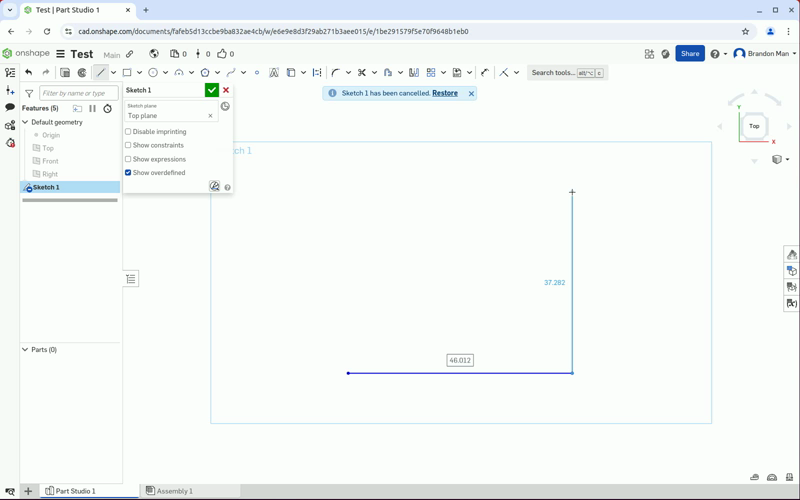
click(572, 191)
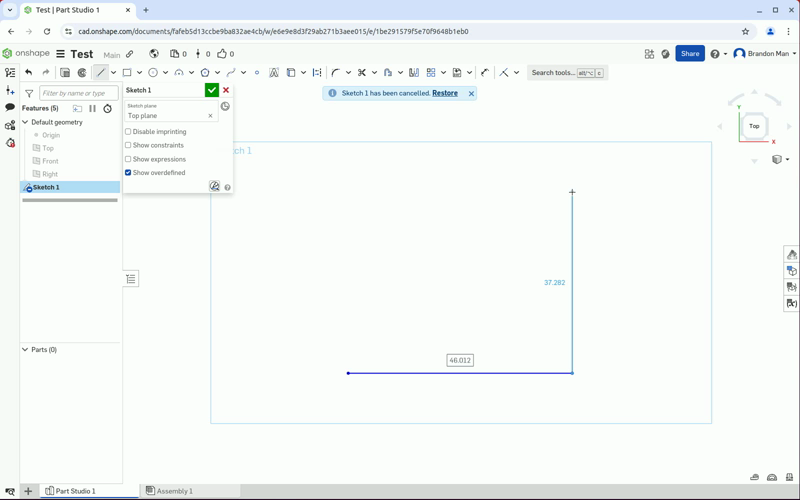
key_up(shift)
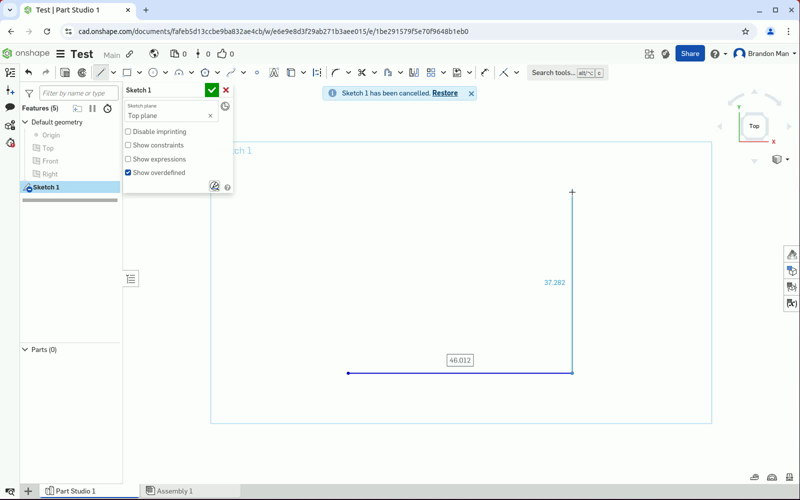
key_down(shift)
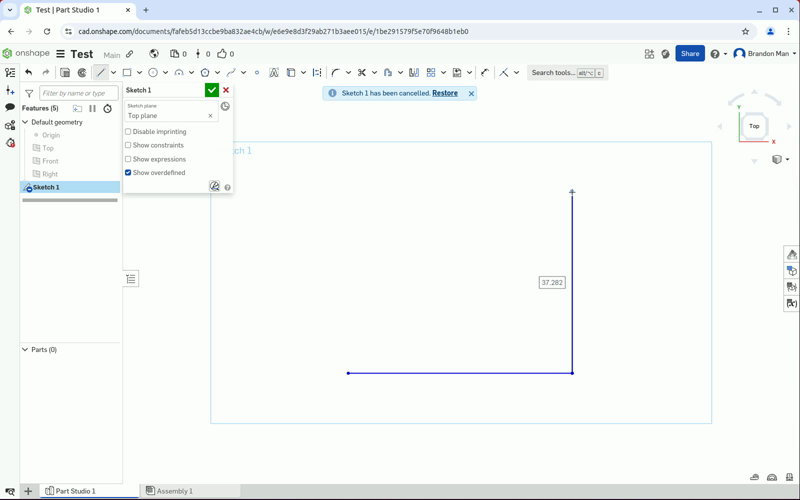
mouse_move(348, 191)
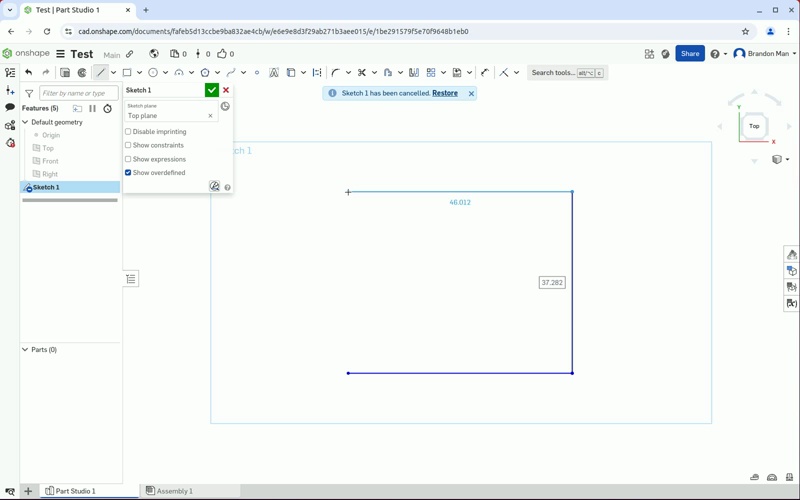
click(348, 191)
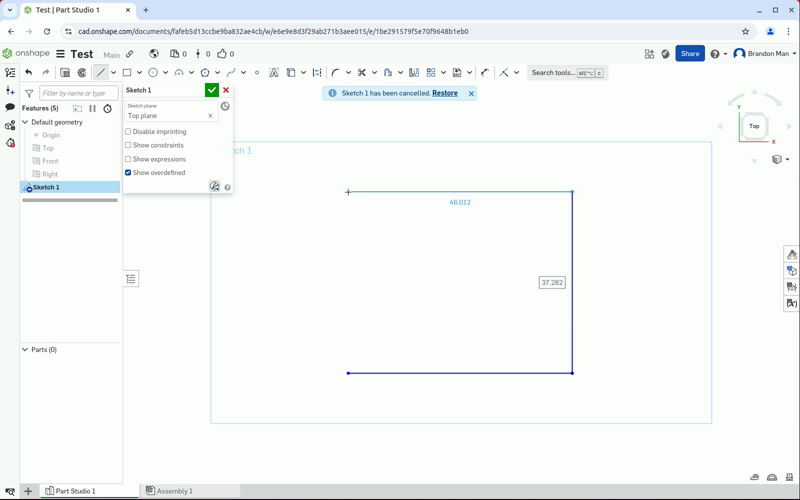
key_up(shift)
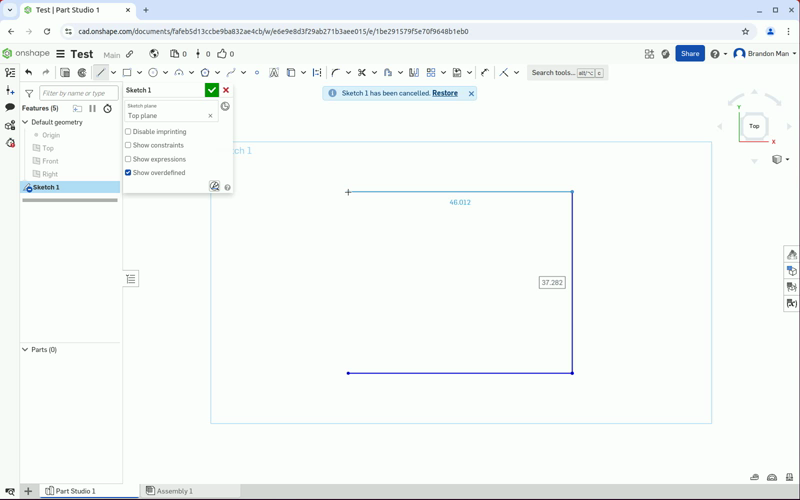
key_down(shift)
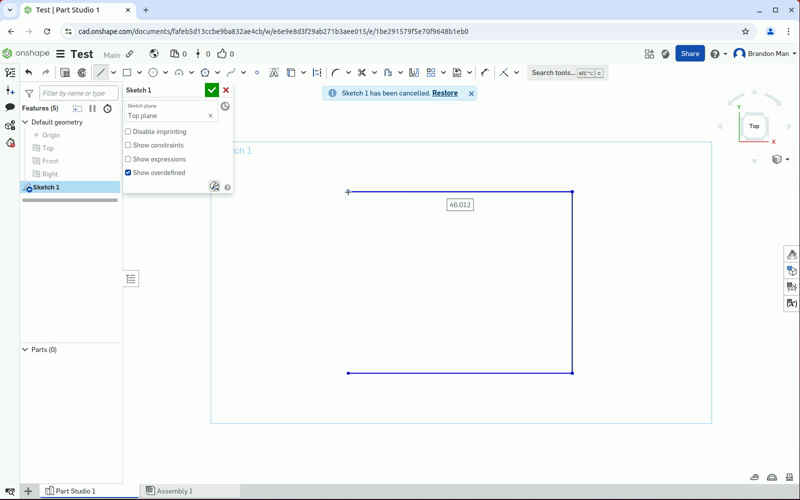
mouse_move(348, 373)
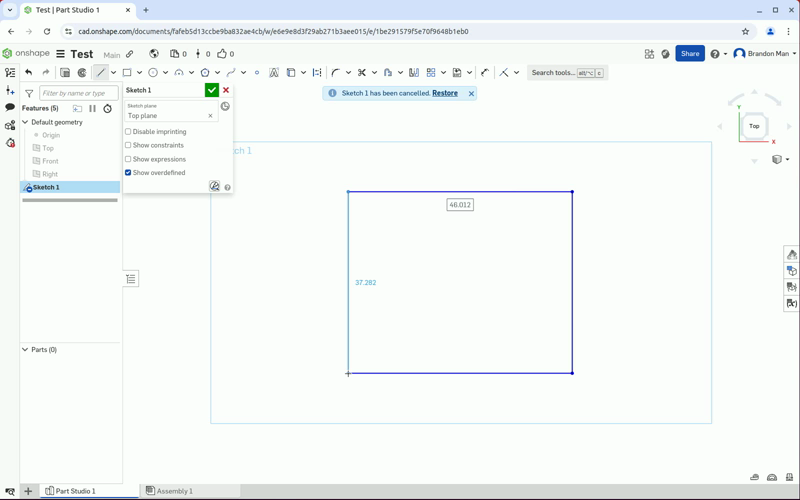
key_up(shift)
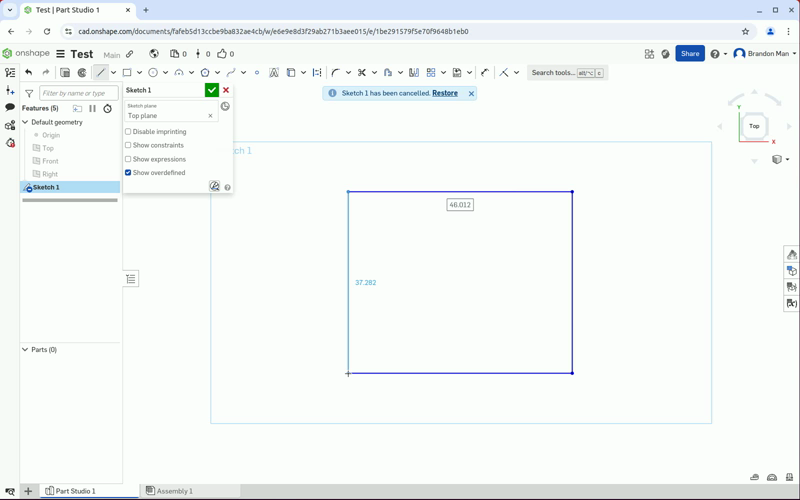
click(348, 373)
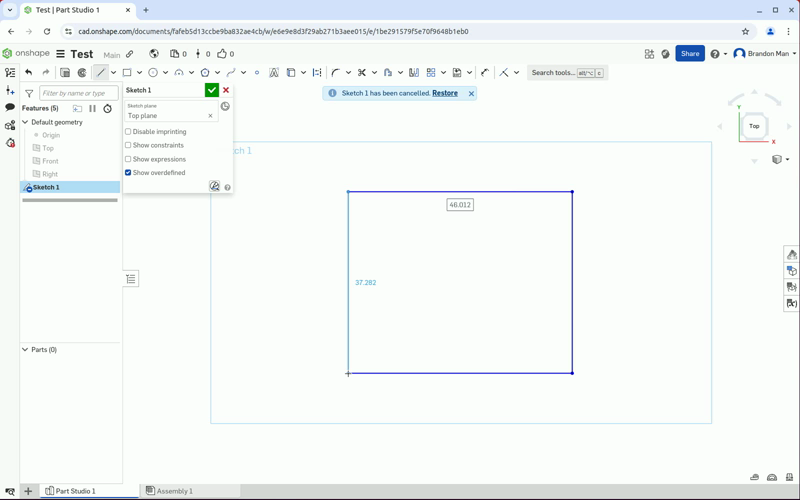
key(esc)
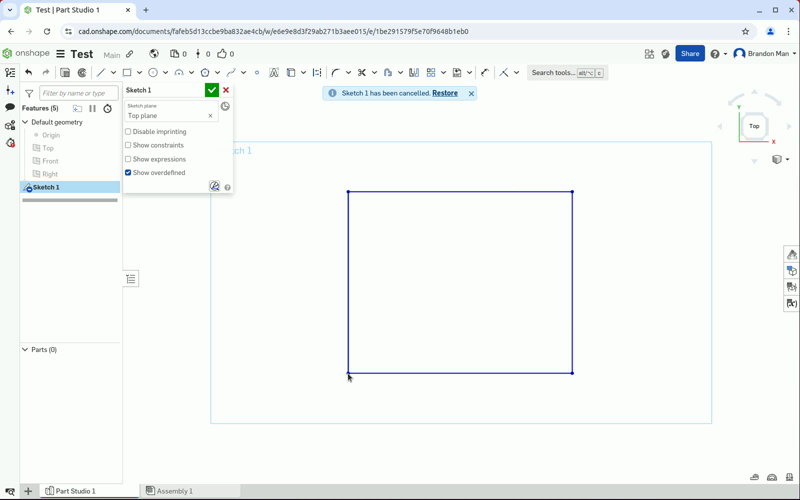
mouse_move(459, 275)
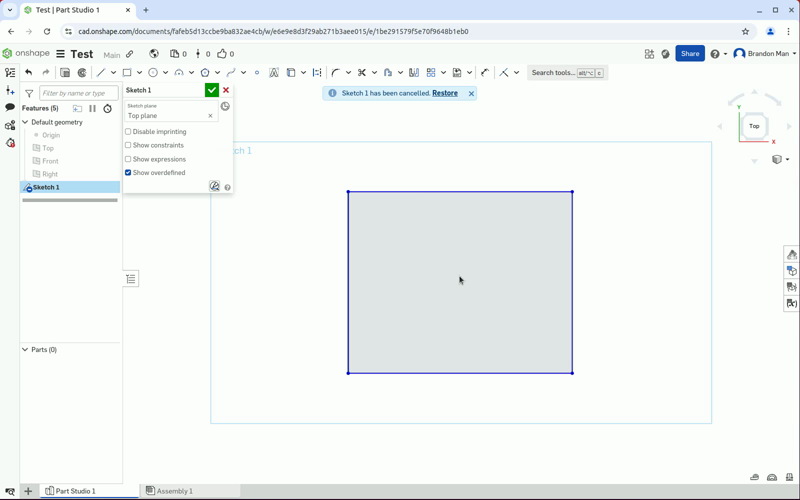
click(459, 275)
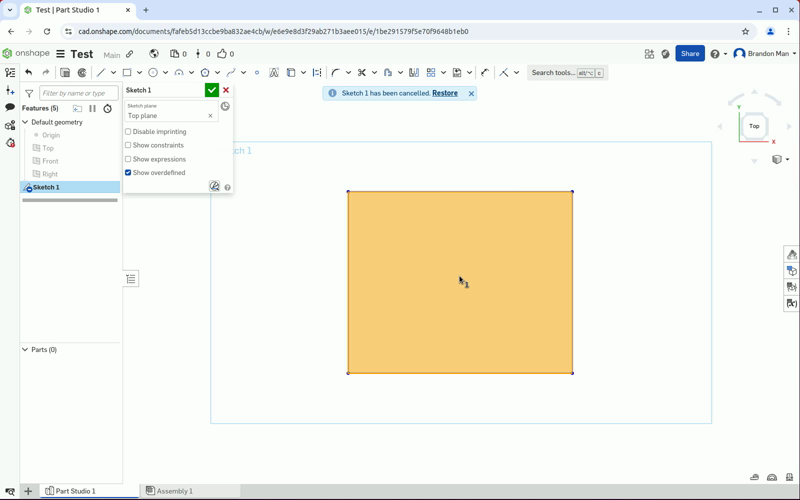
mouse_move(73, 352)
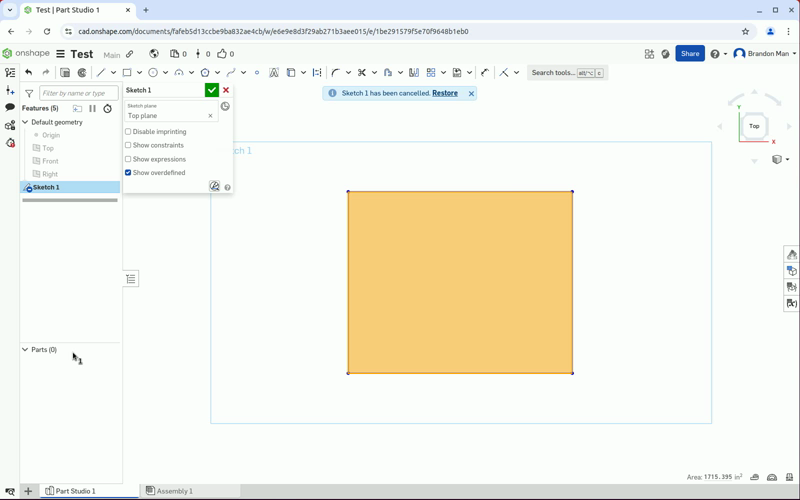
key(shift+y)
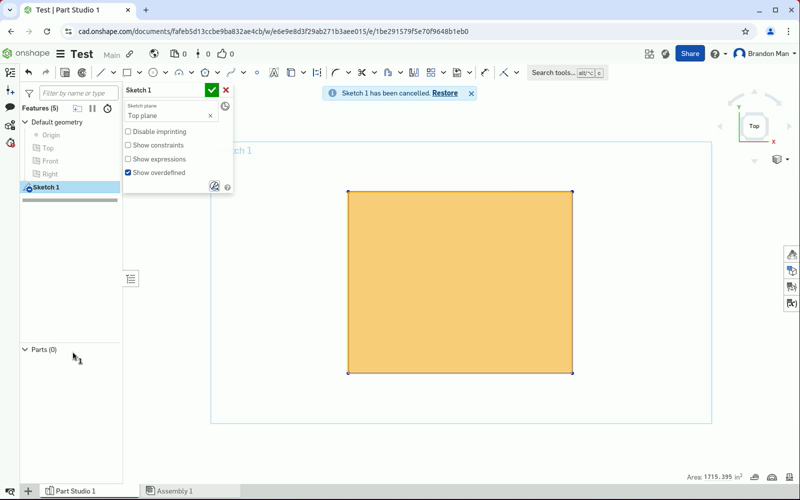
key(shift+e)
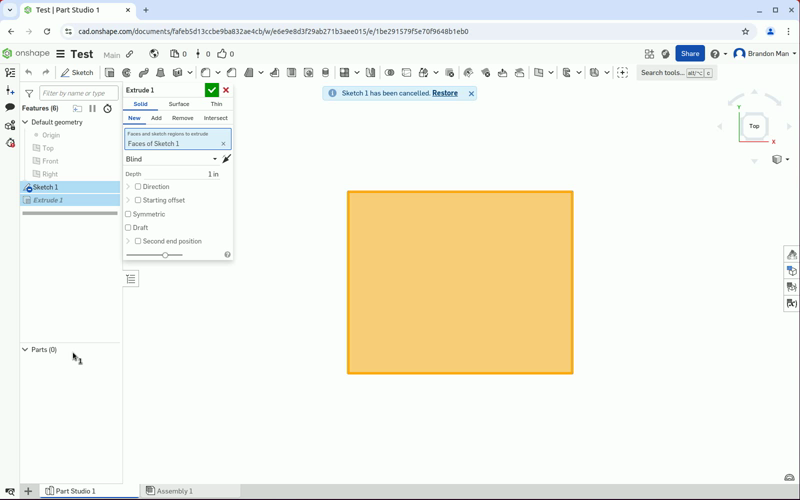
mouse_move(143, 106)
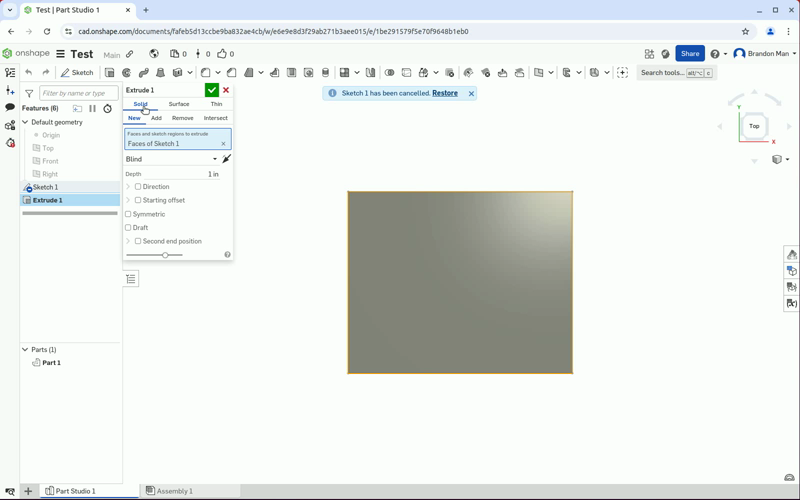
click(143, 106)
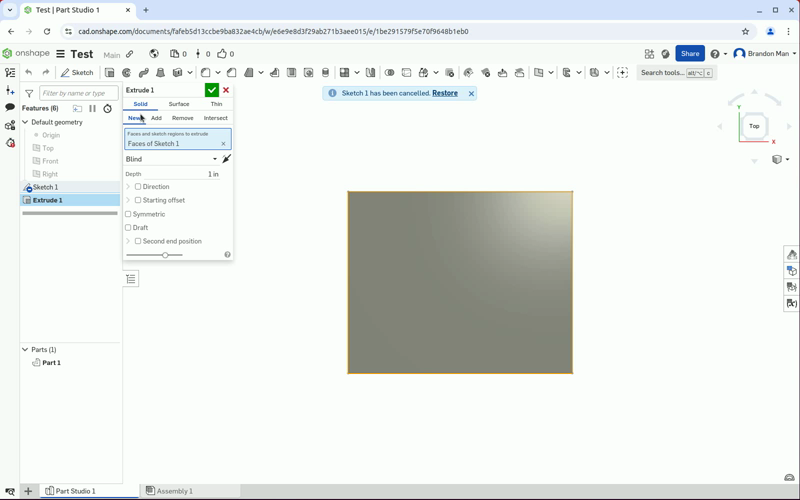
mouse_move(137, 120)
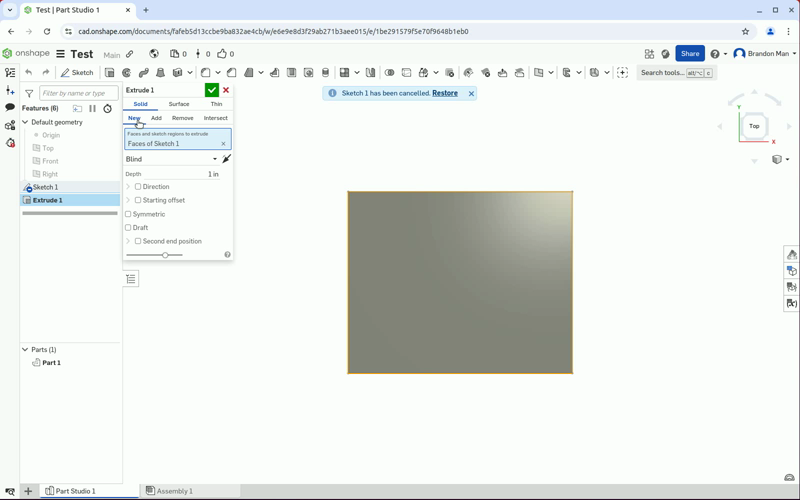
click(137, 120)
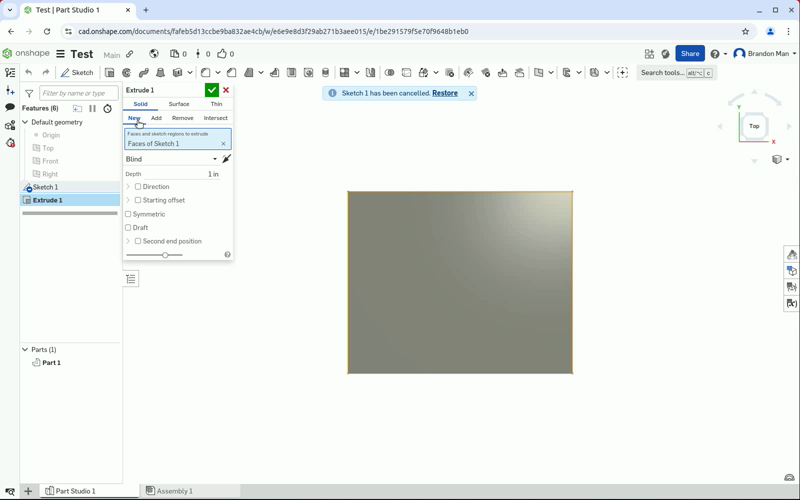
key(tab, 4)
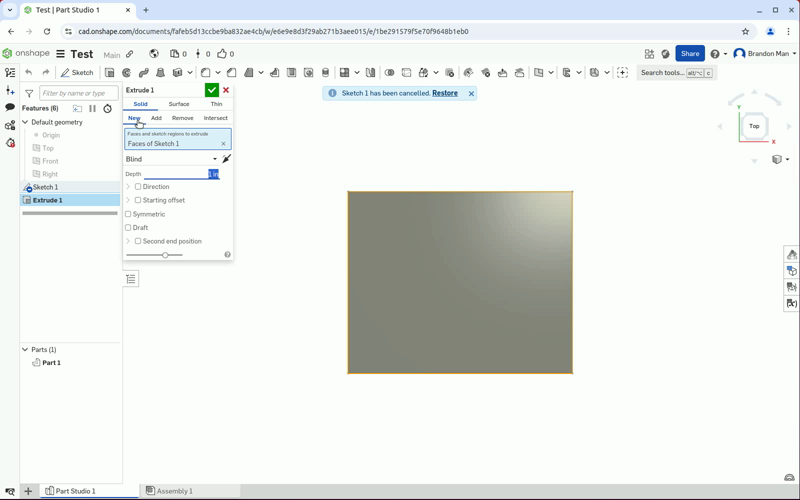
text(4.574)
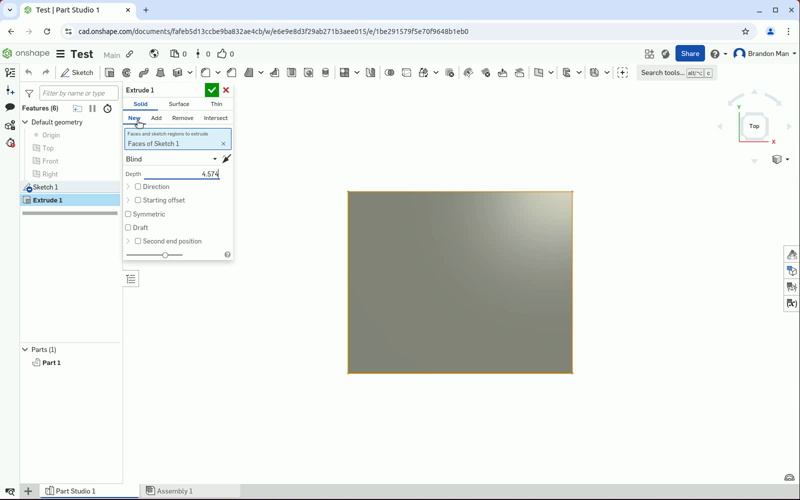
key(enter)
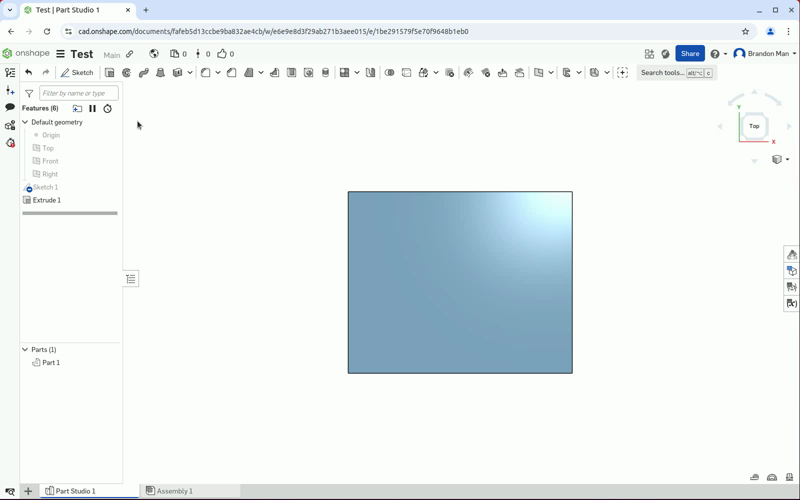
key(shift+h)
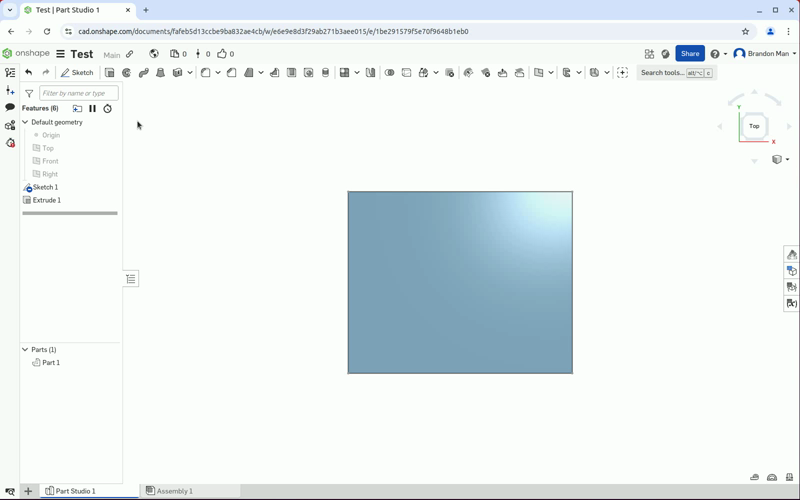
key(shift+h)
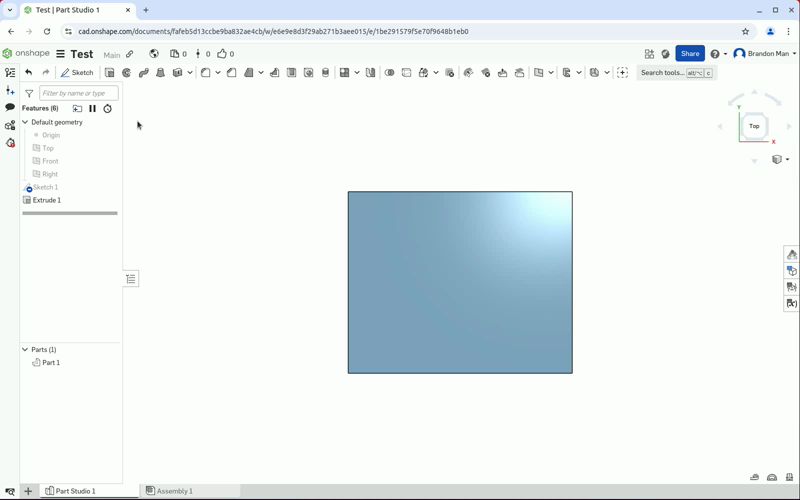
mouse_move(73, 189)
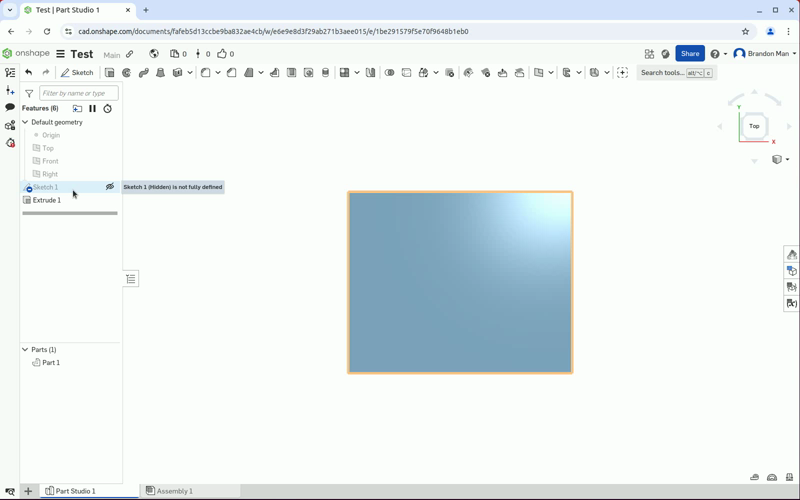
click(73, 189)
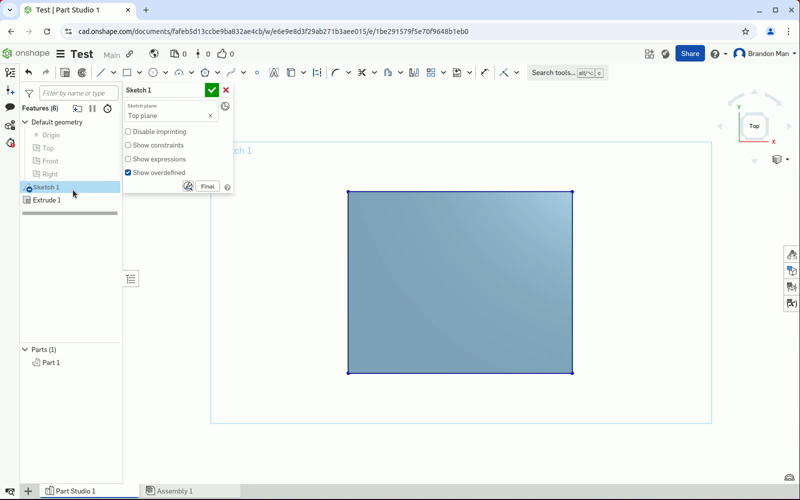
mouse_move(229, 92)
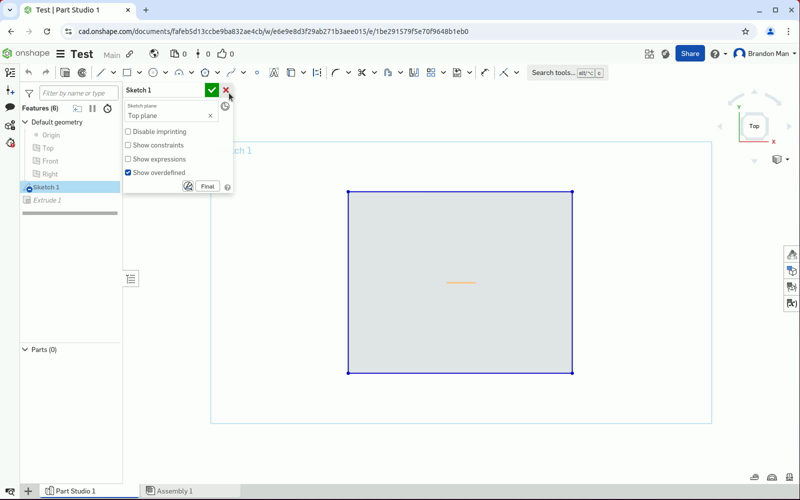
click(229, 92)
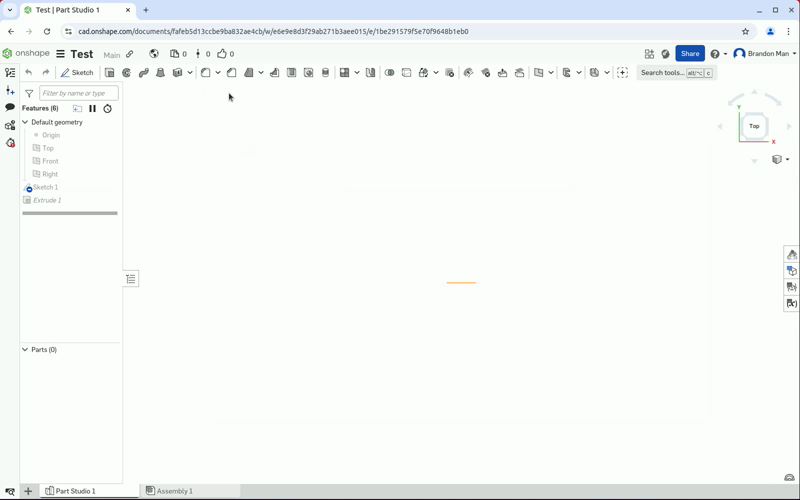
mouse_move(541, 75)
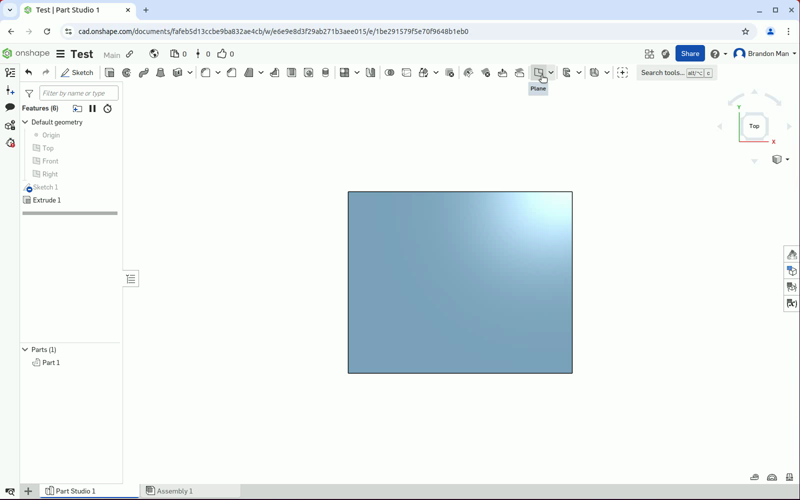
click(541, 75)
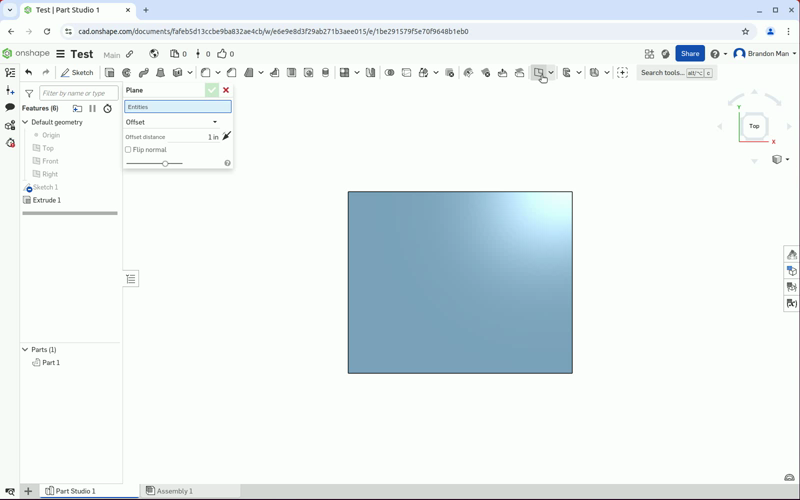
mouse_move(73, 150)
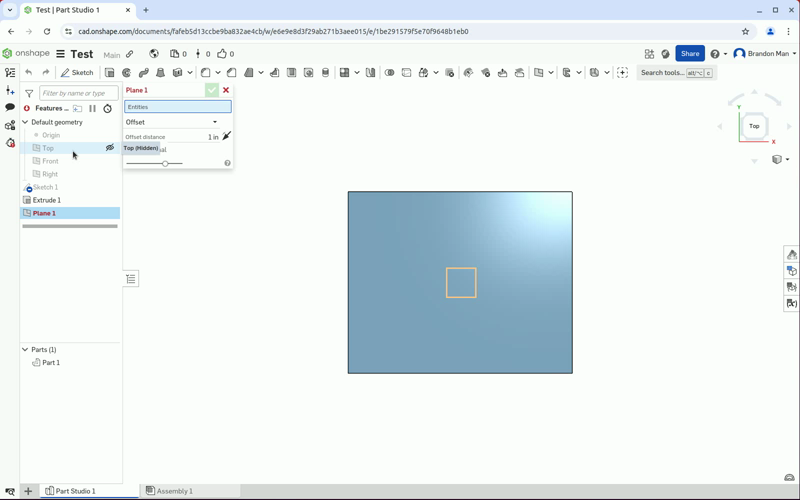
click(73, 150)
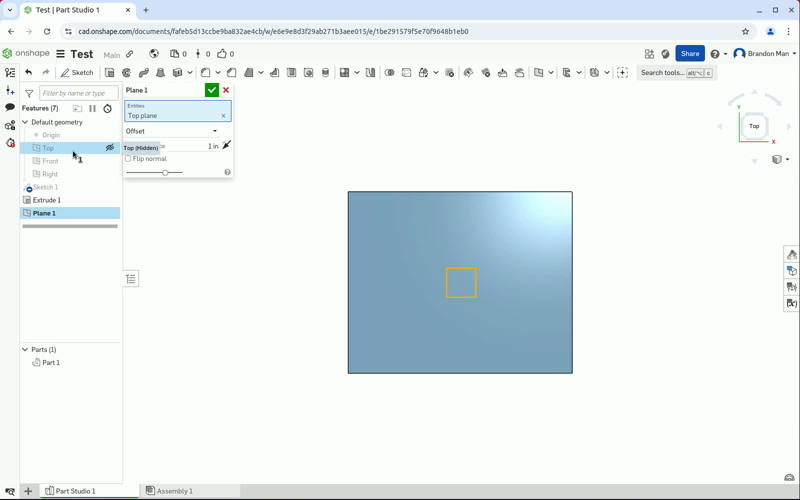
key(tab, 2)
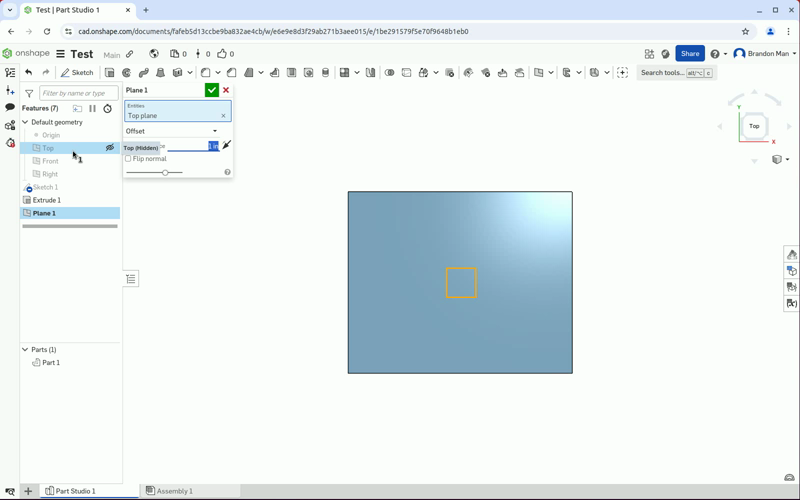
text(4.56)
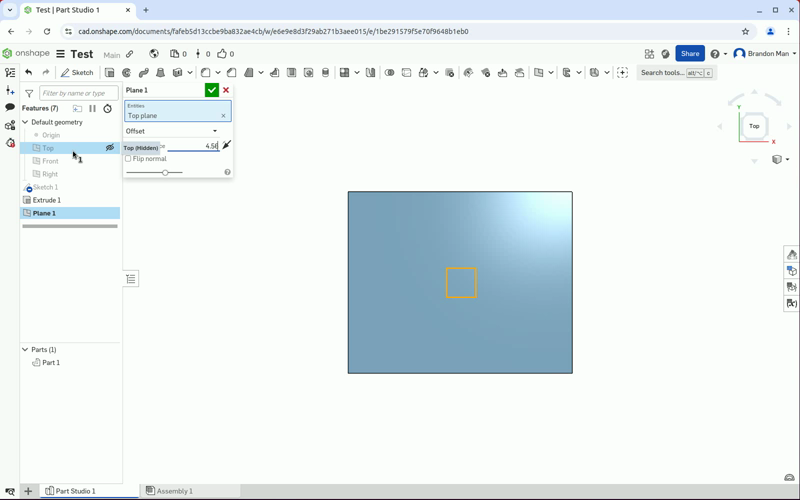
key(enter, 2)
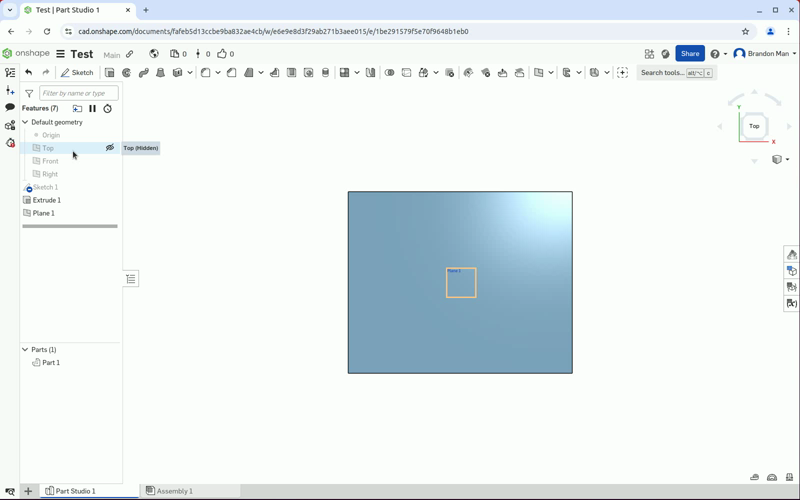
key(shift+s)
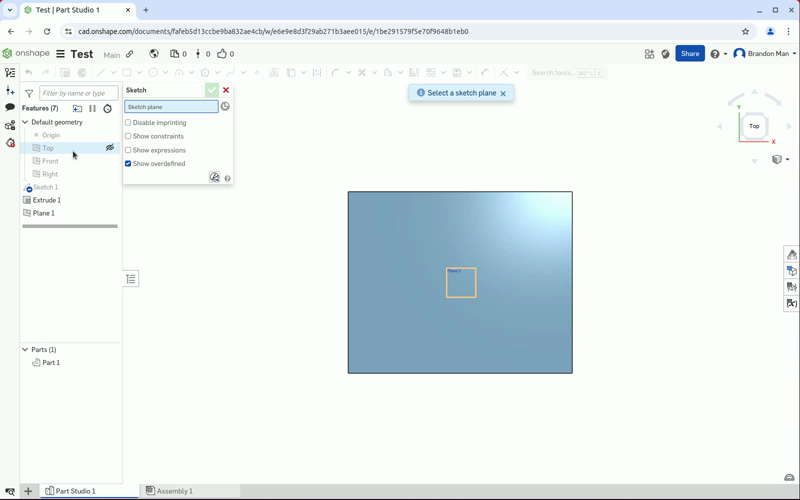
mouse_move(73, 215)
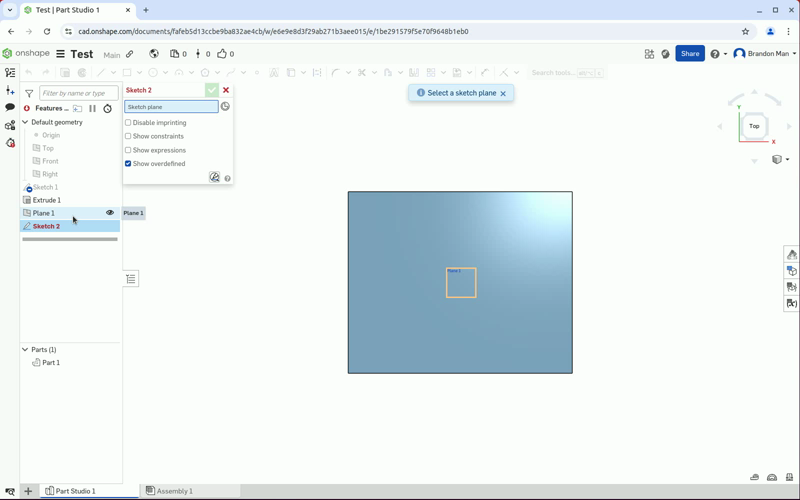
click(73, 215)
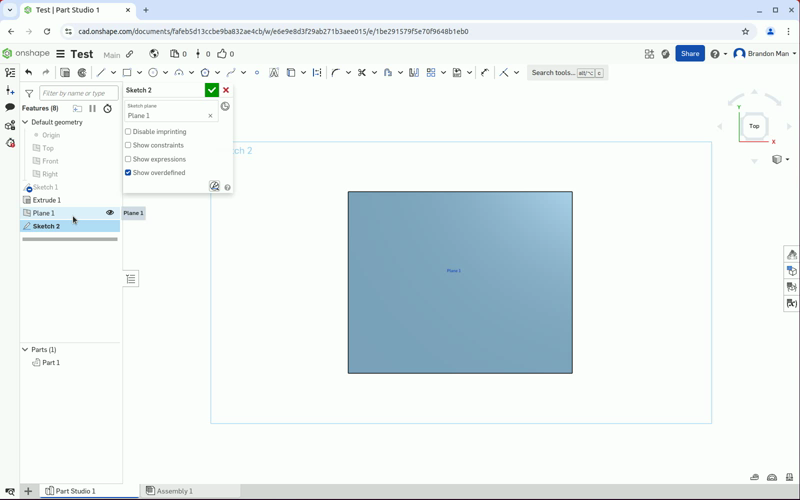
mouse_move(73, 352)
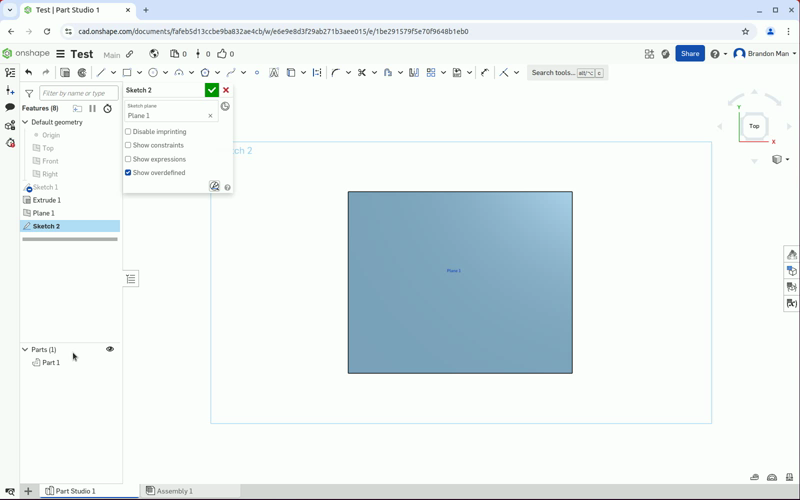
key(y)
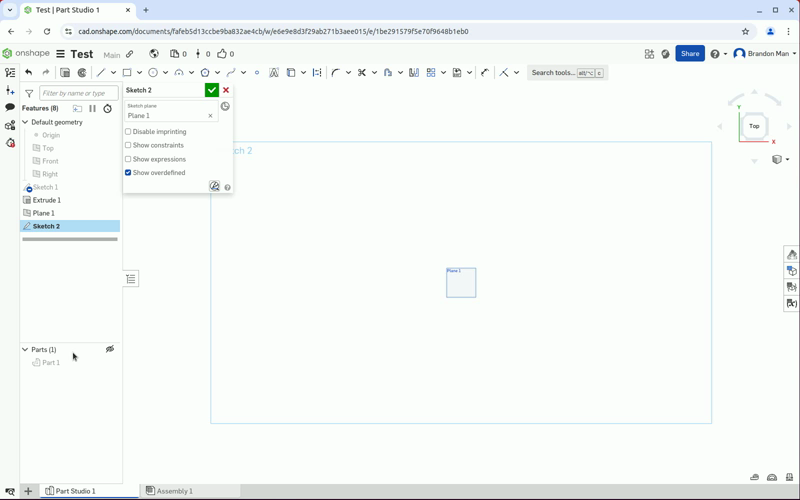
key(c)
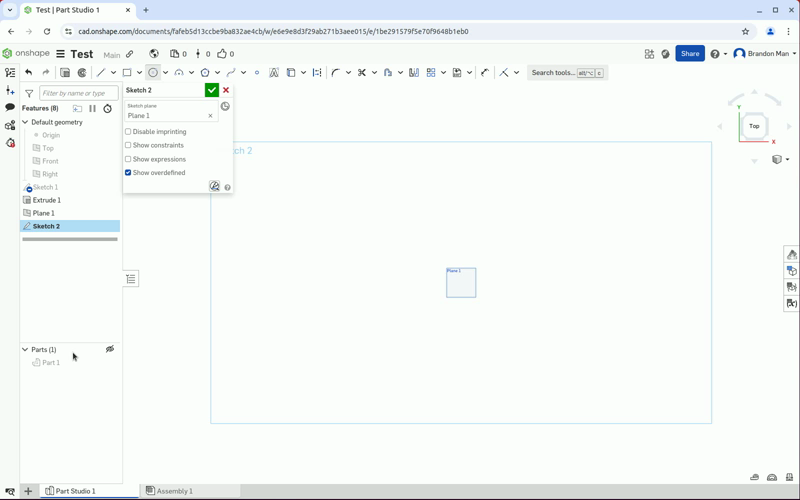
key_down(shift)
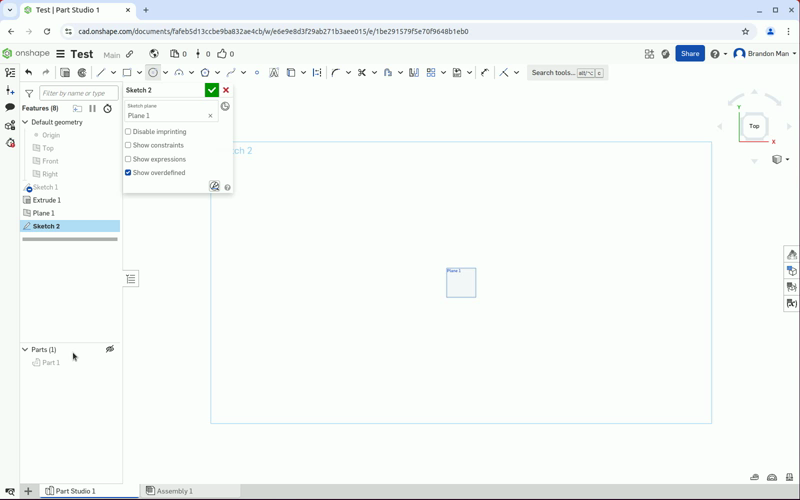
mouse_move(370, 218)
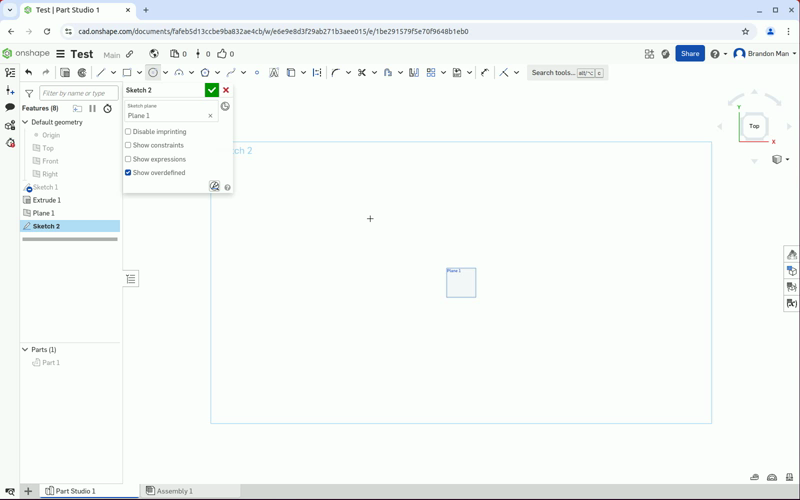
click(370, 218)
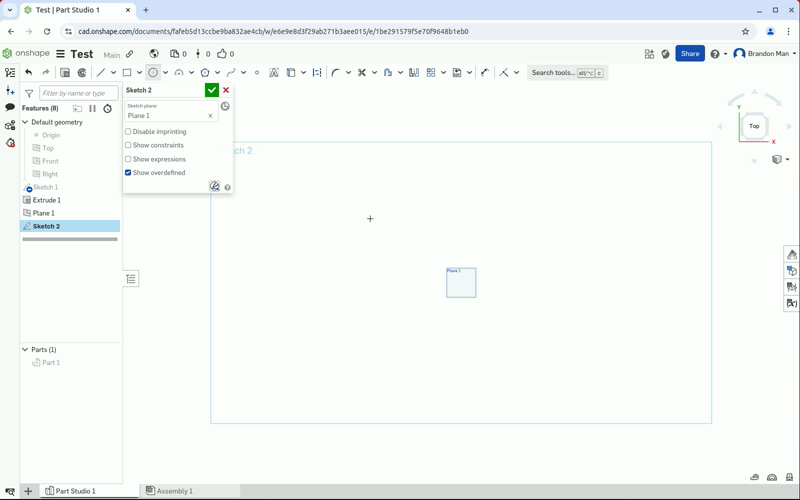
key_up(shift)
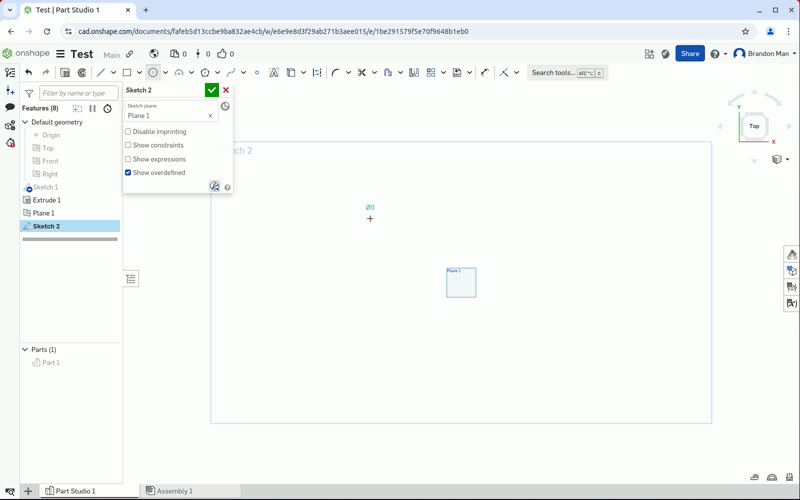
mouse_move(382, 218)
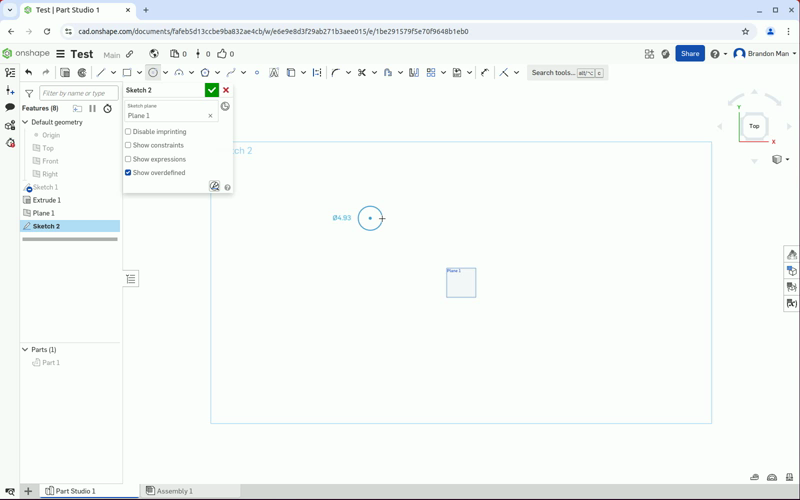
click(382, 218)
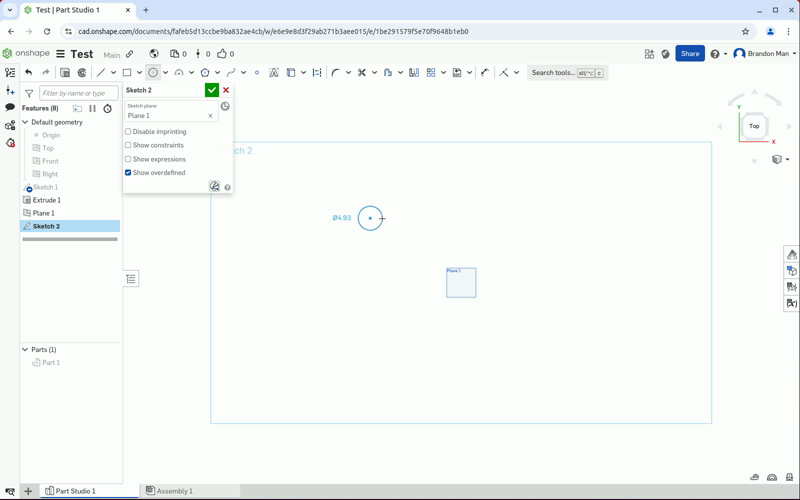
key(esc)
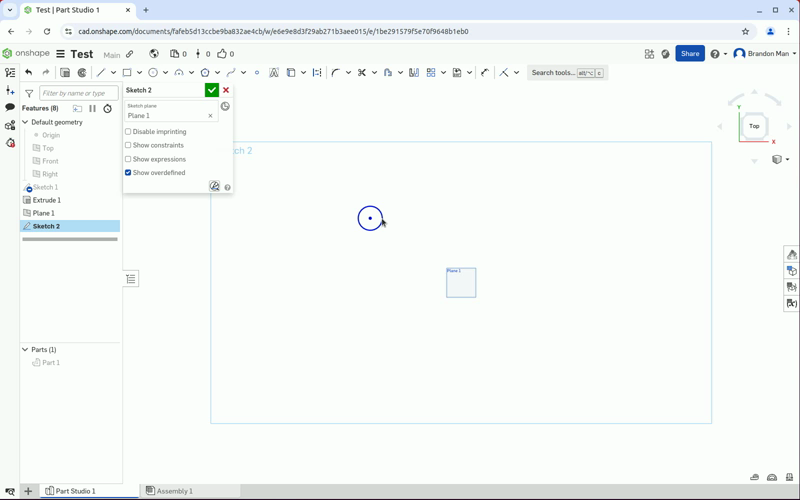
mouse_move(363, 210)
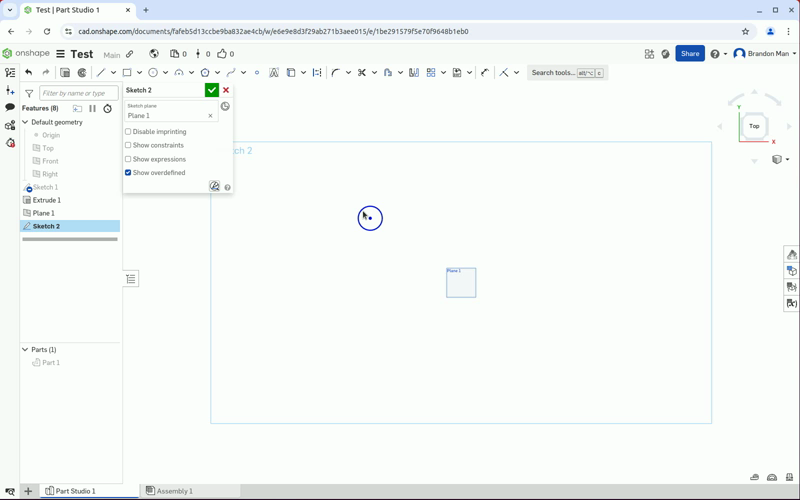
scroll(6)
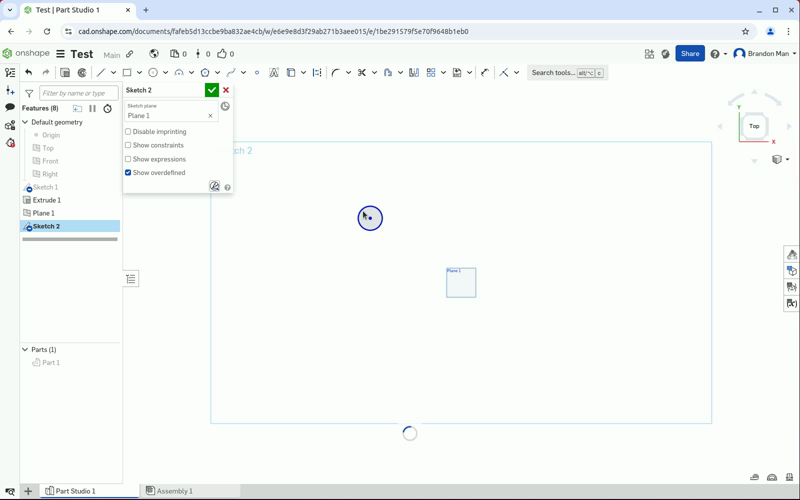
scroll(6)
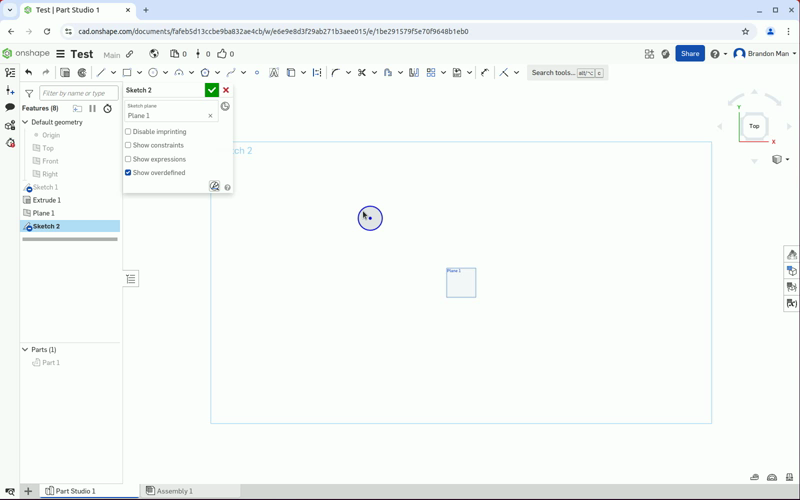
scroll(6)
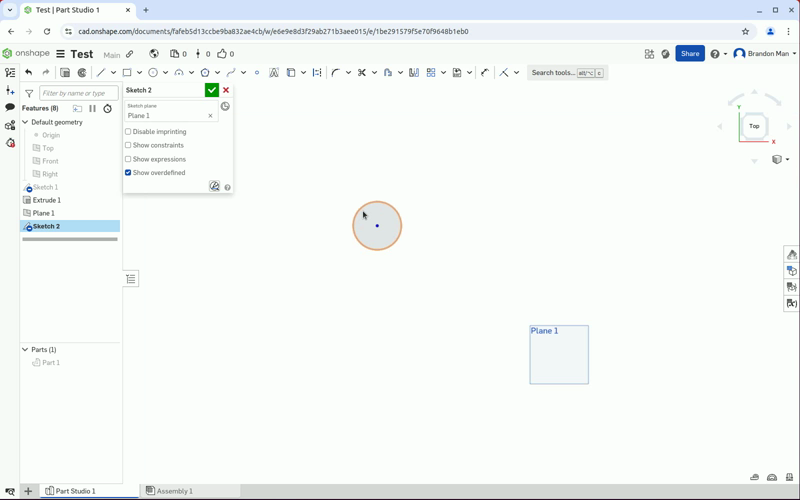
scroll(6)
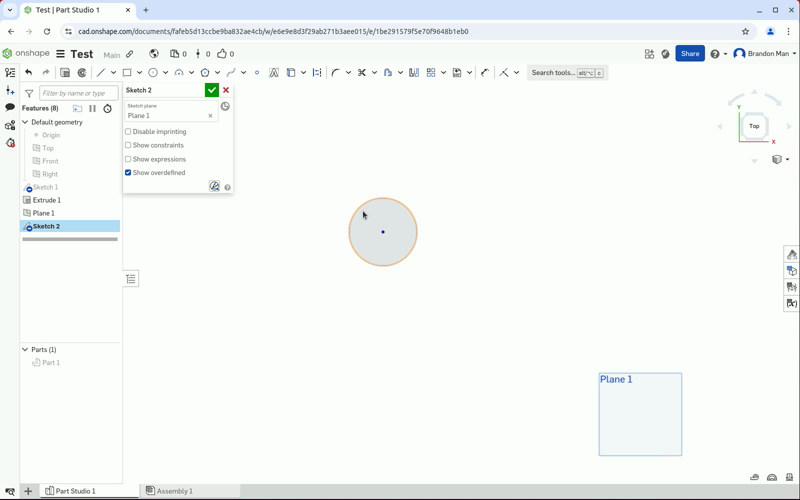
scroll(6)
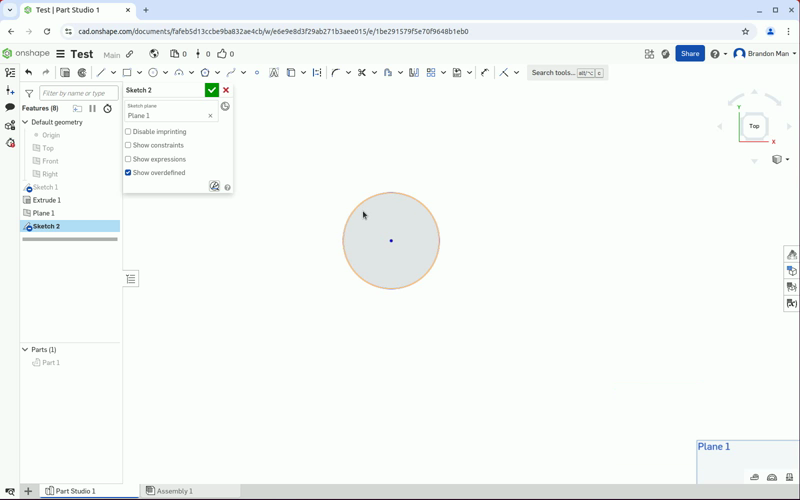
scroll(6)
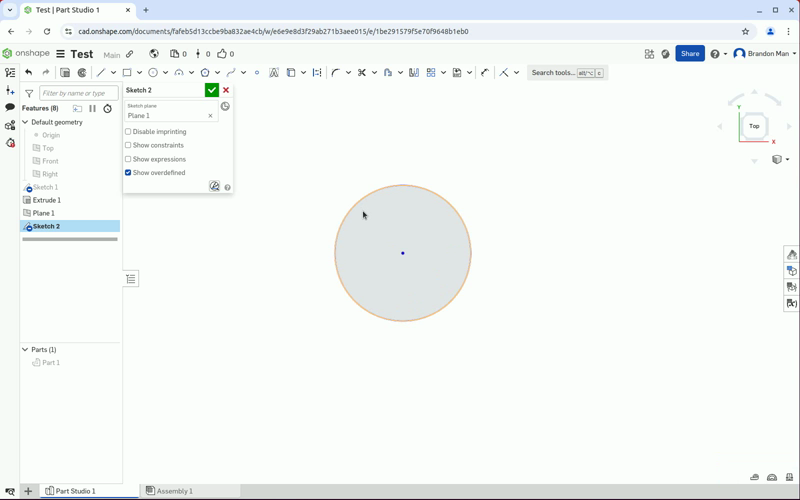
scroll(6)
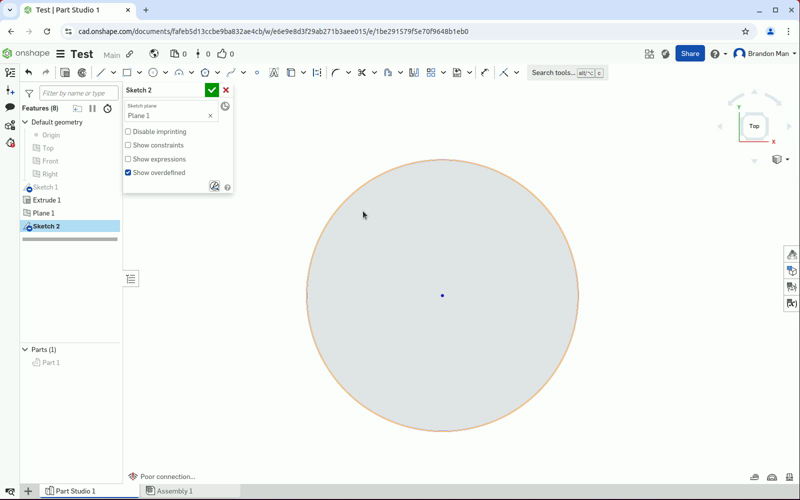
click(363, 210)
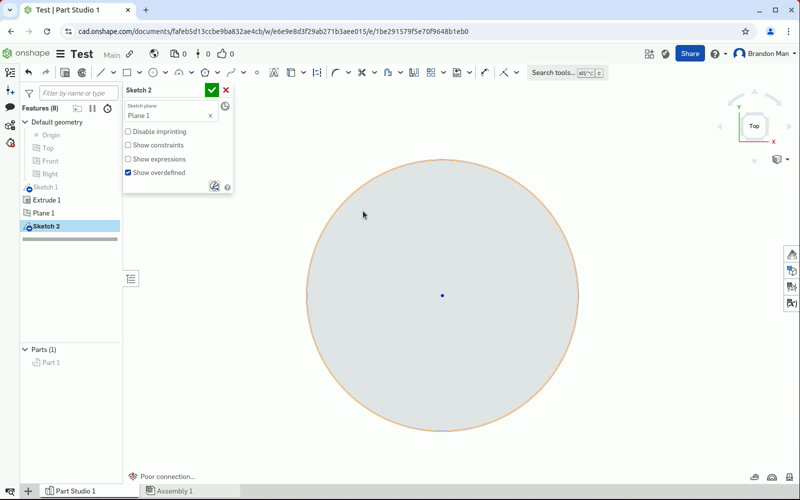
scroll(-6)
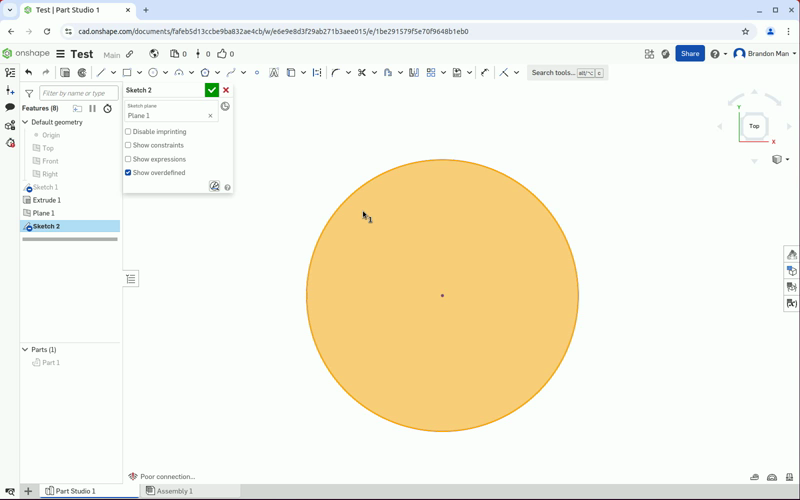
scroll(-6)
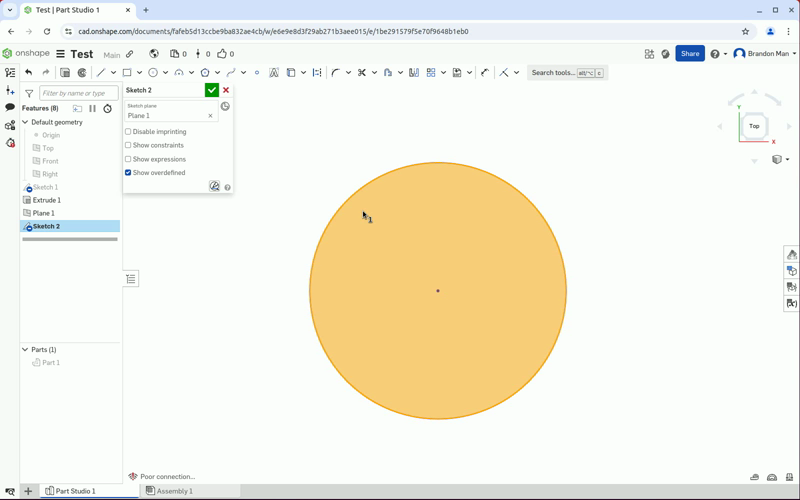
scroll(-6)
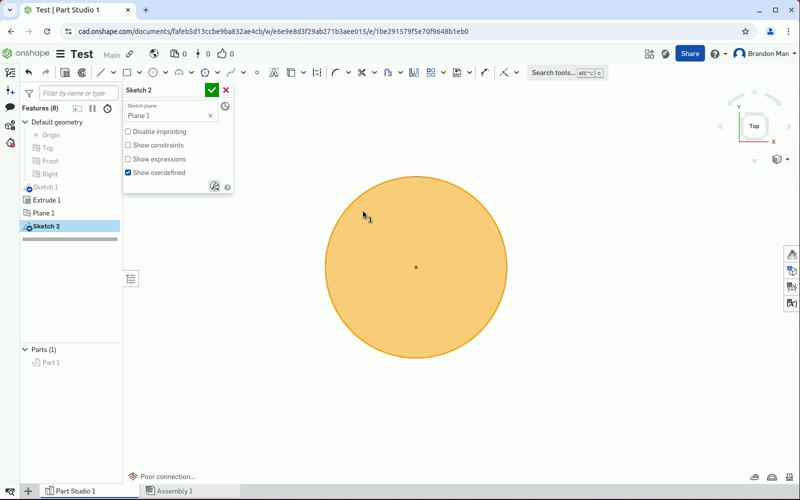
scroll(-6)
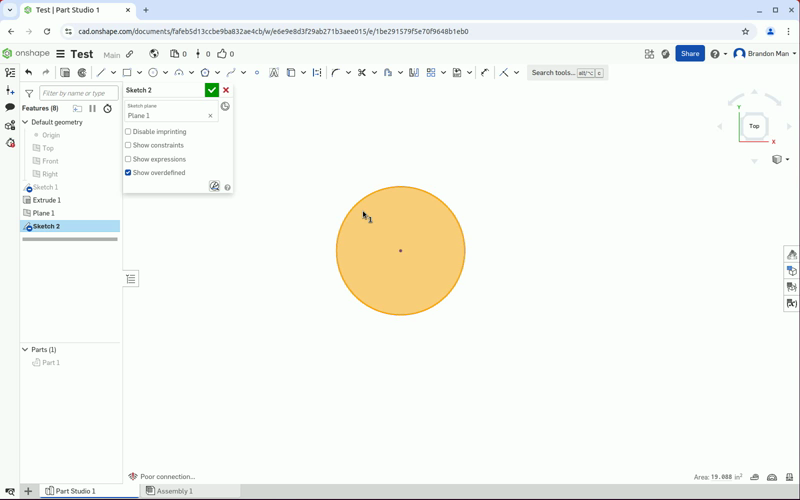
scroll(-6)
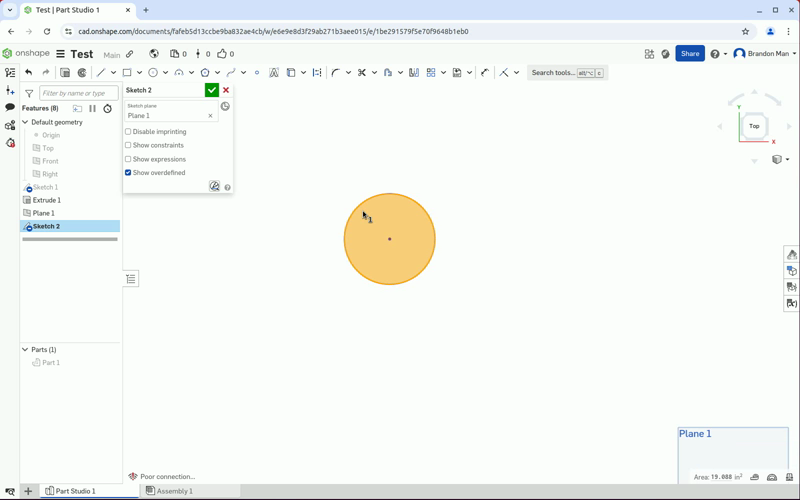
scroll(-6)
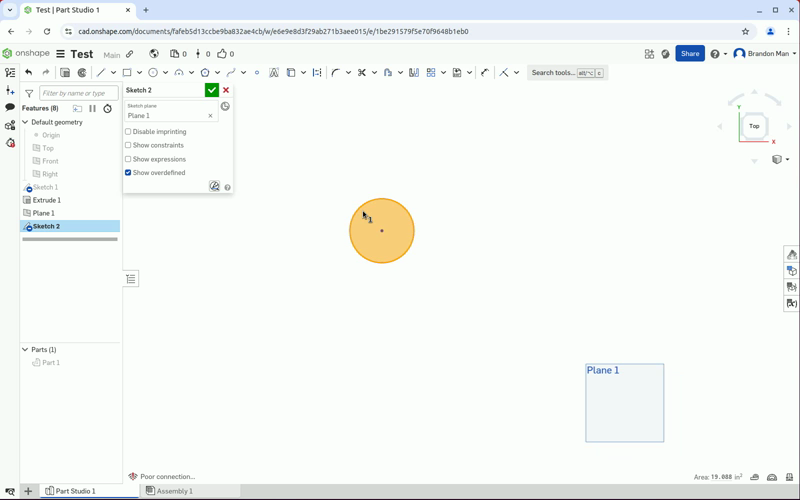
scroll(-6)
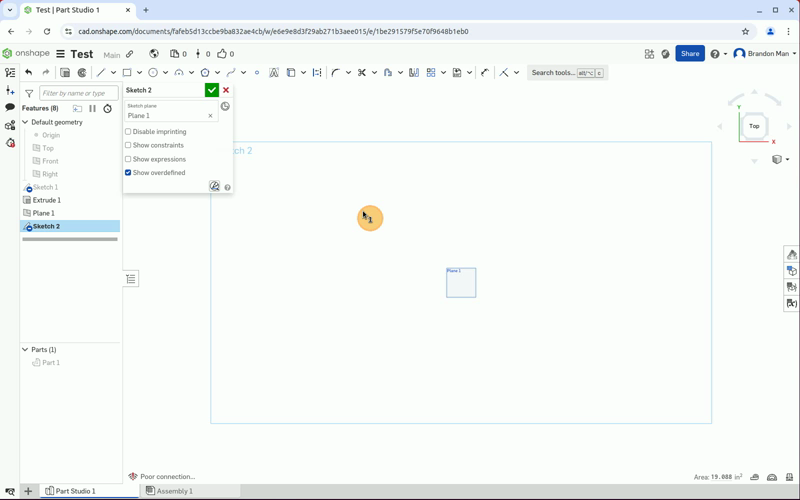
mouse_move(73, 352)
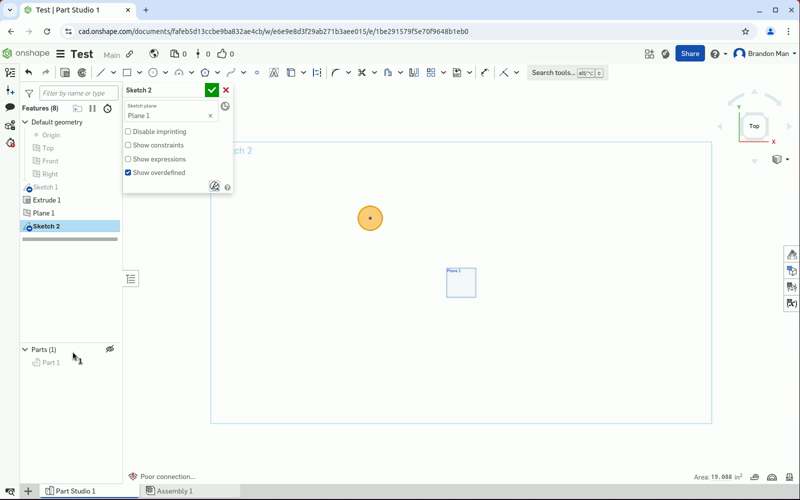
key(shift+y)
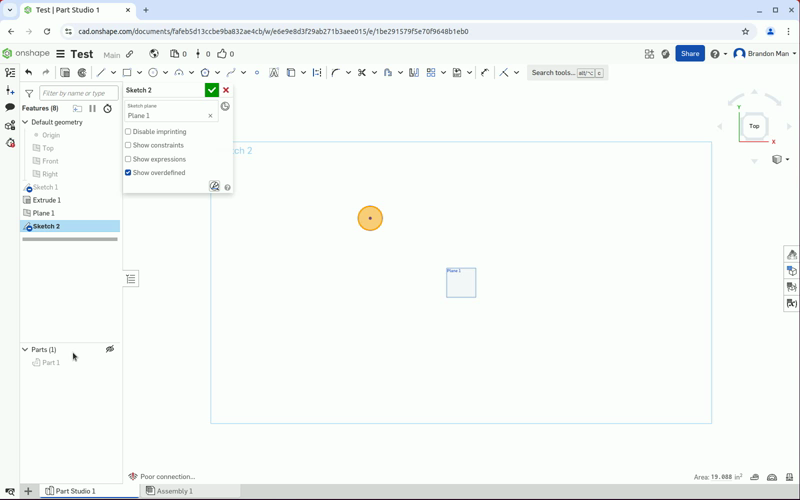
key(shift+e)
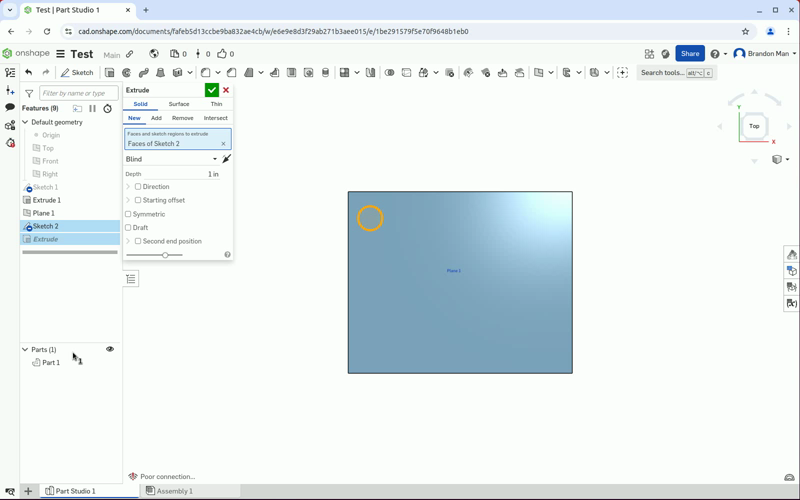
mouse_move(143, 106)
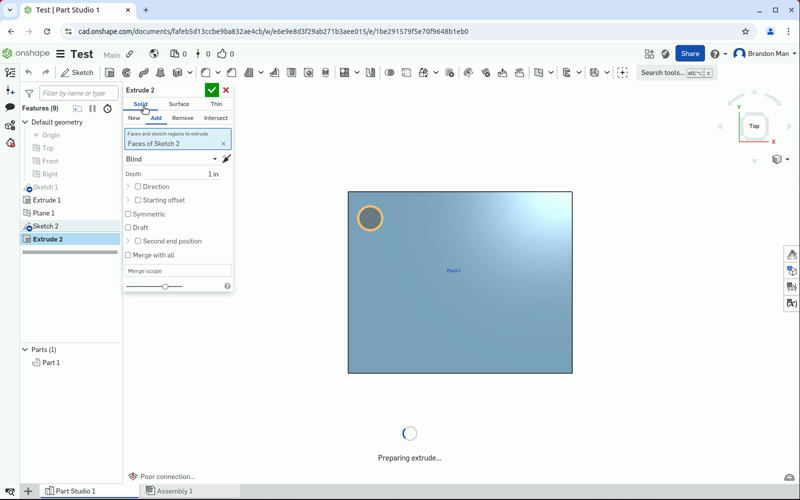
click(143, 106)
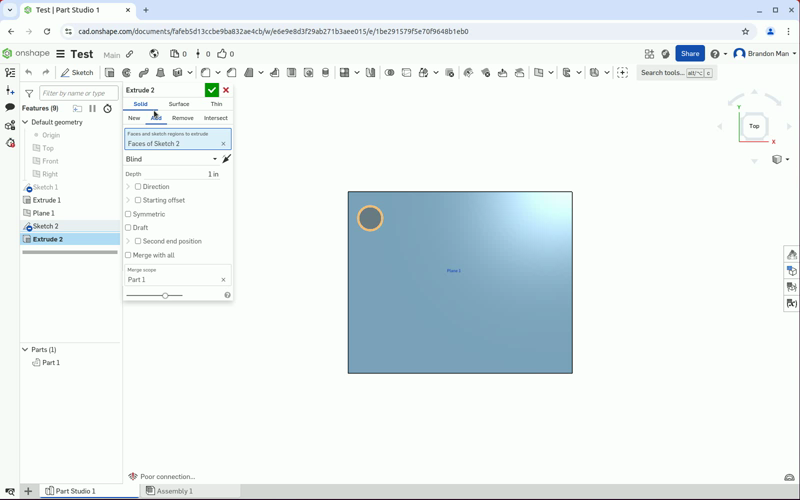
mouse_move(186, 120)
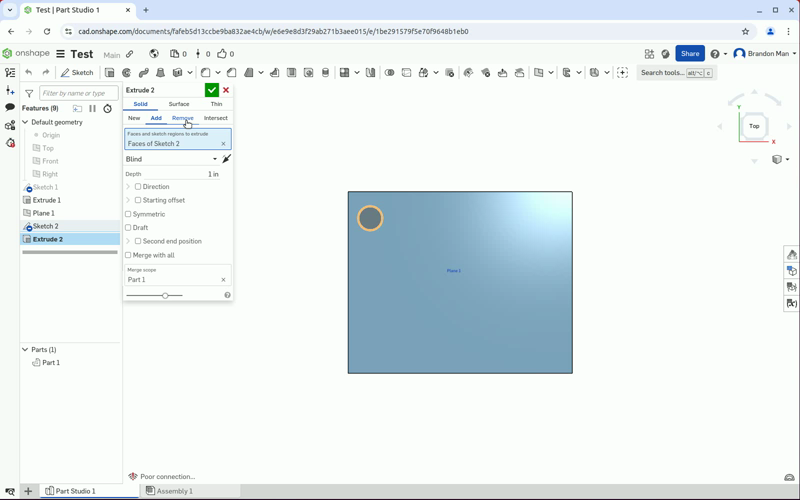
click(186, 120)
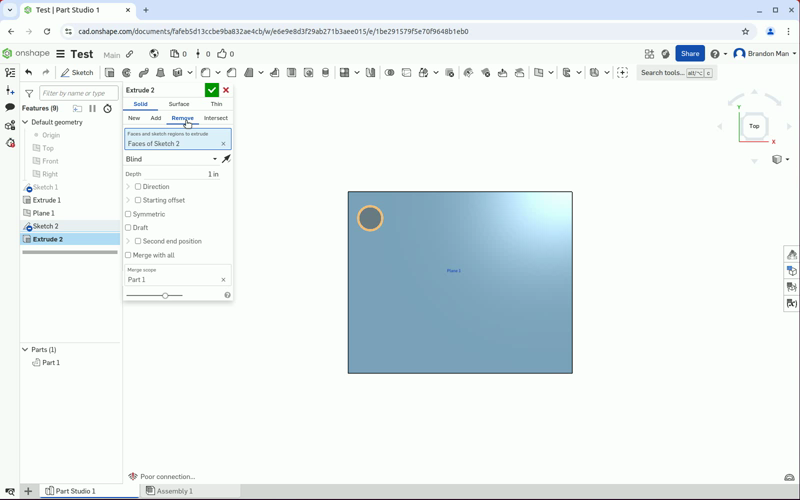
key(tab, 4)
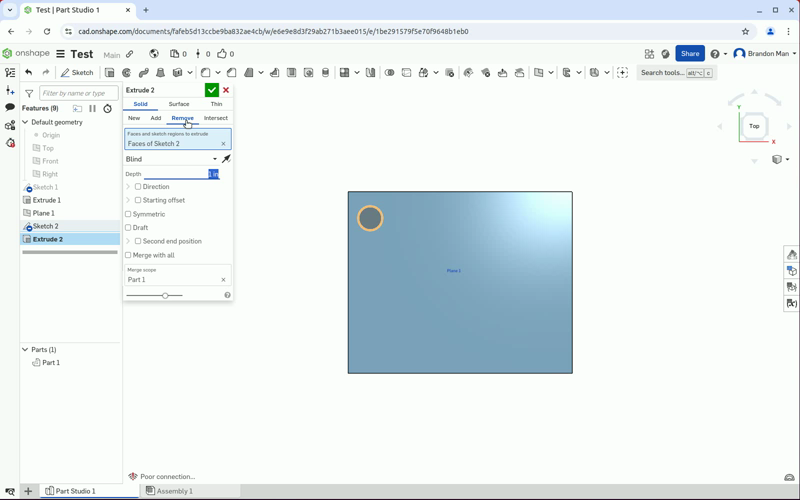
text(30.811)
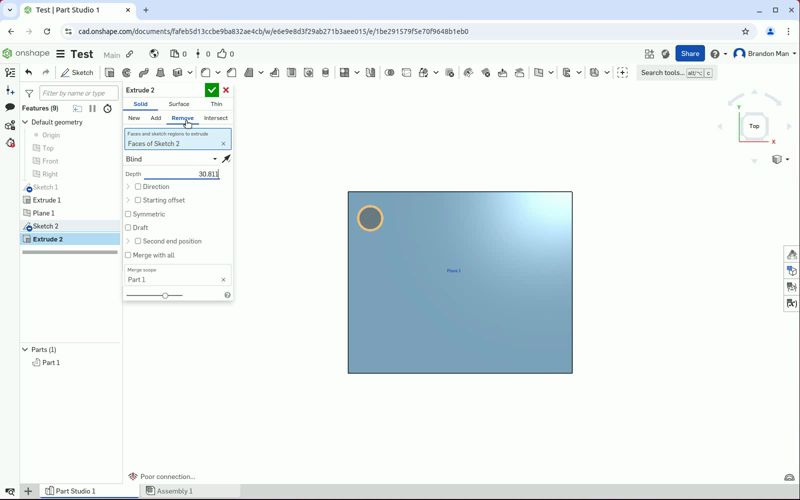
key(tab, 6)
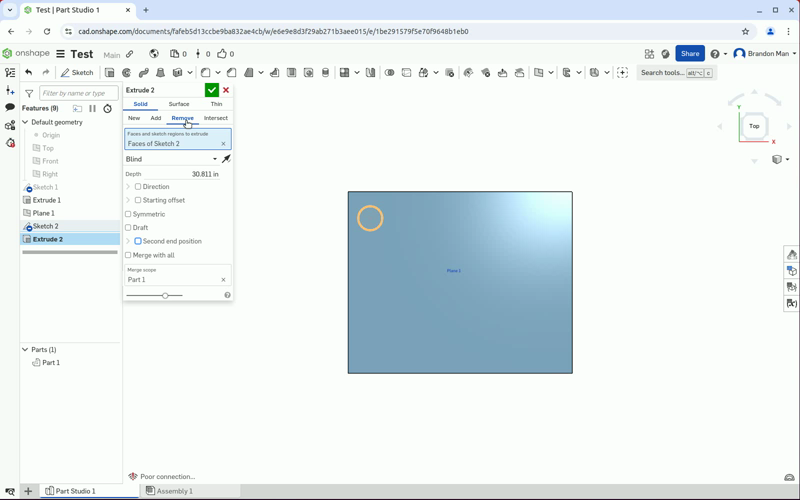
key(space)
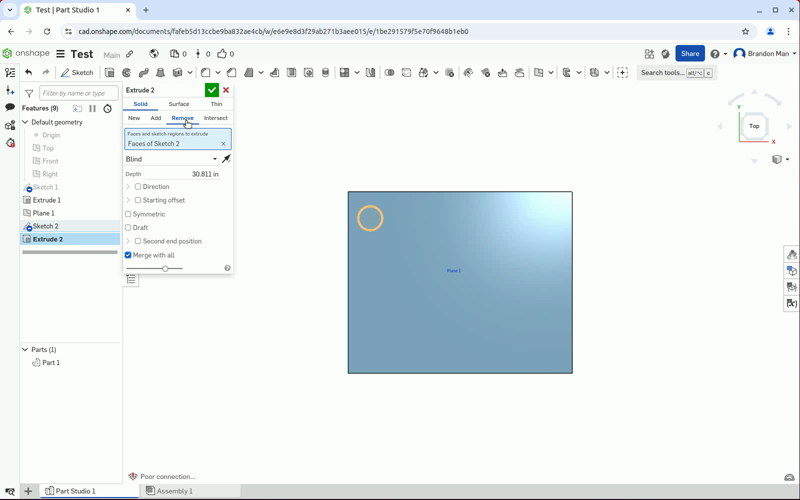
key(enter)
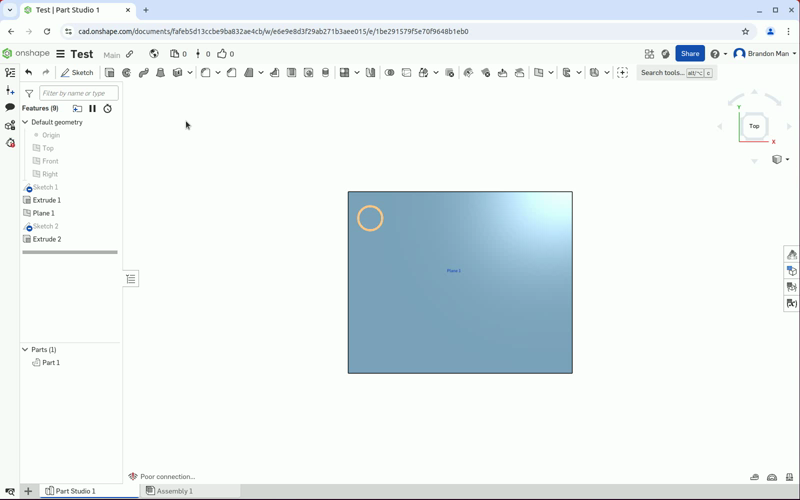
key(shift+h)
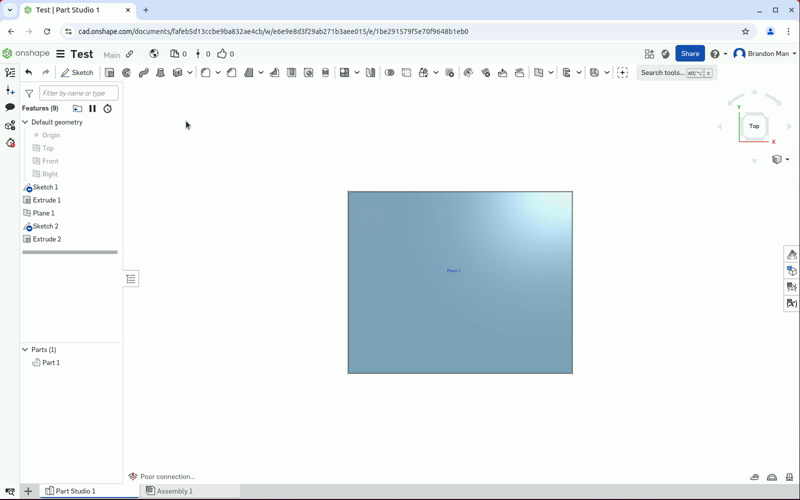
key(shift+h)
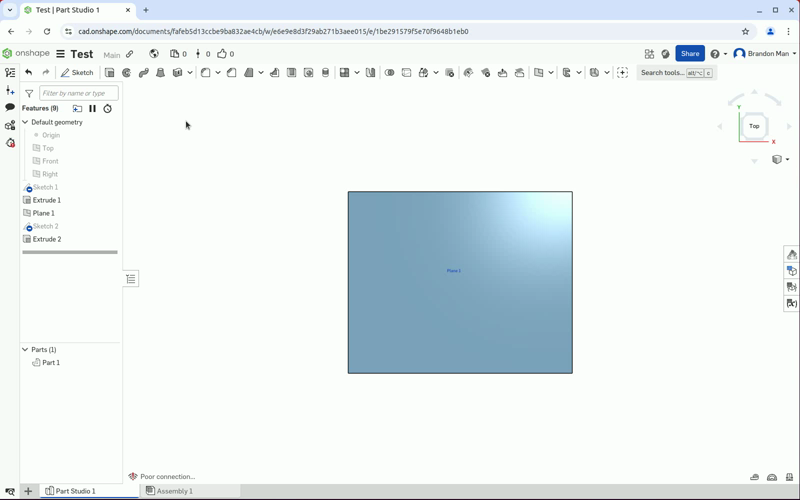
mouse_move(73, 189)
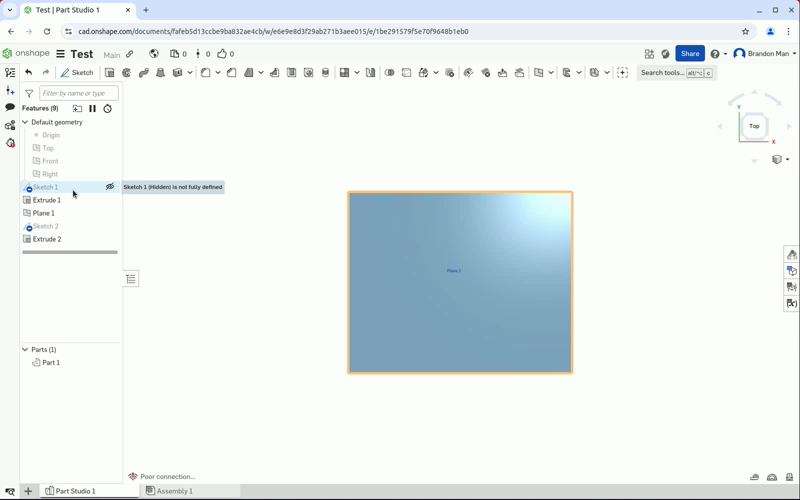
click(73, 189)
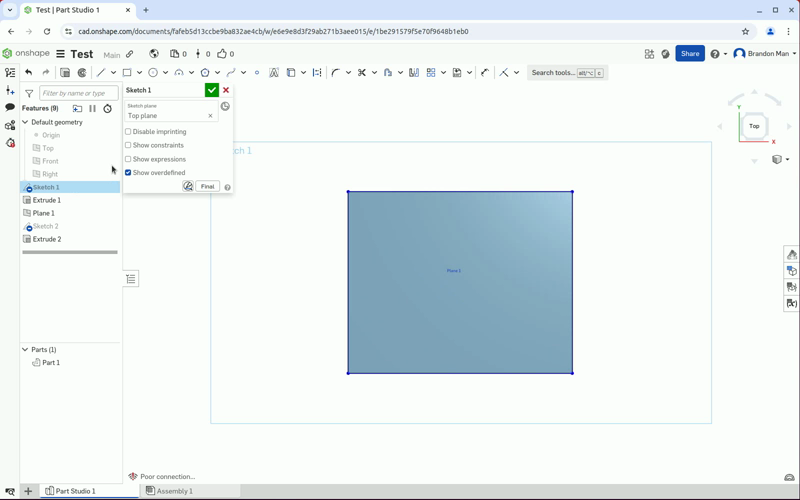
mouse_move(229, 92)
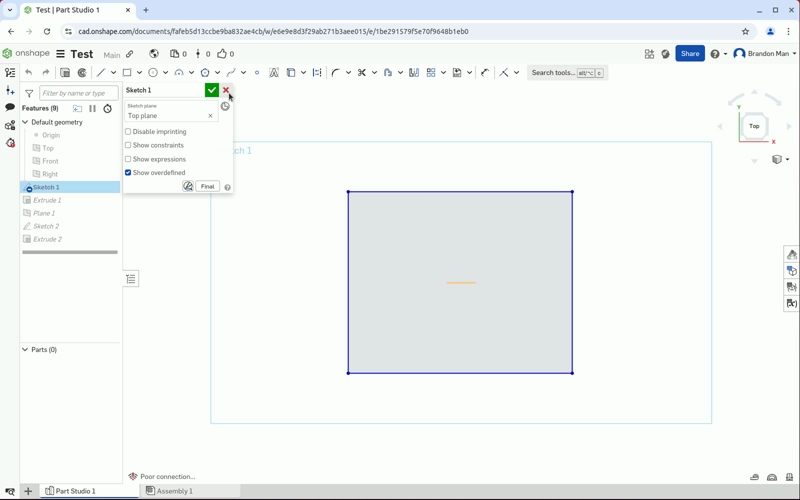
click(229, 92)
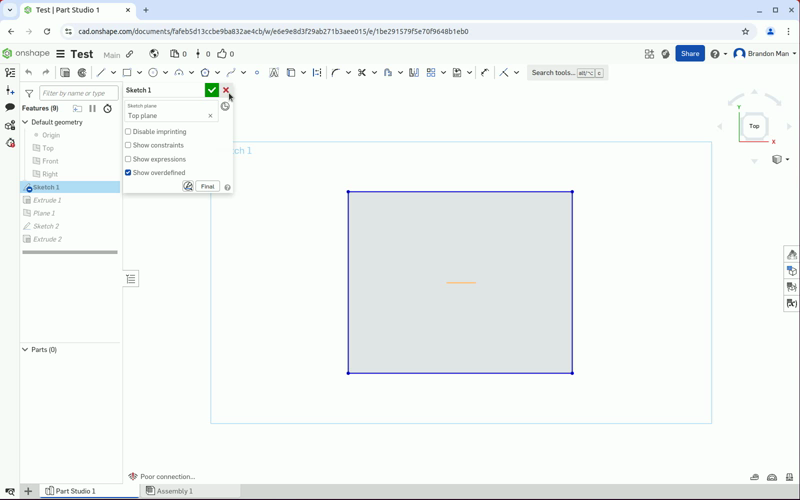
key(shift+s)
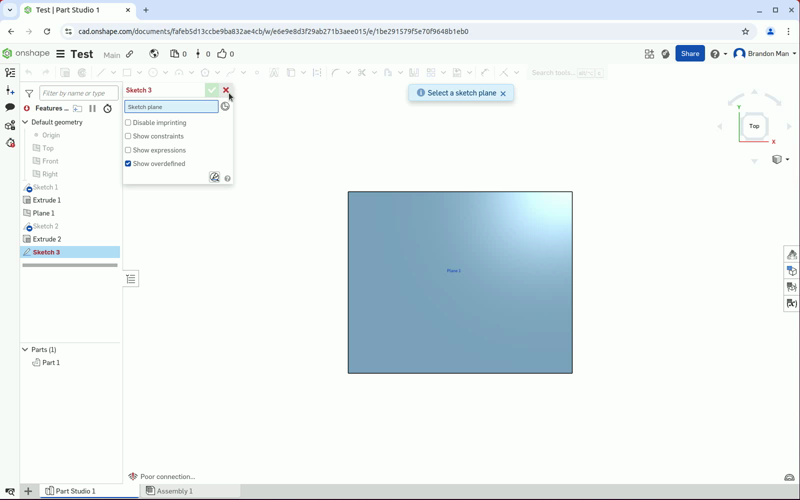
mouse_move(73, 215)
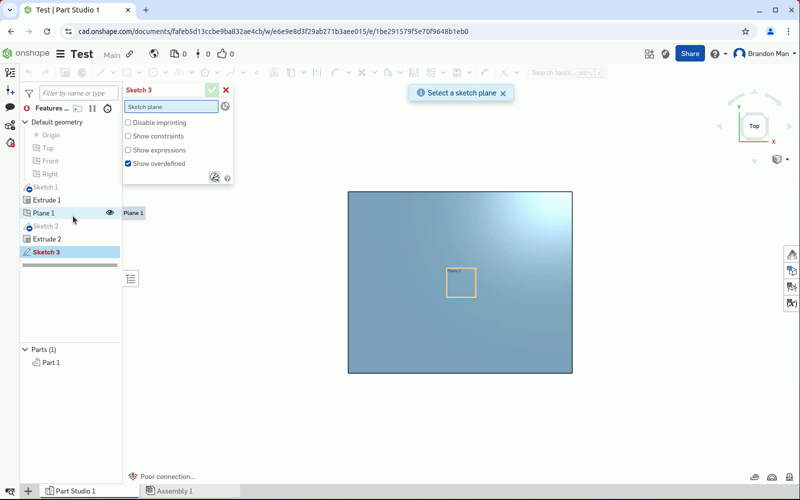
click(73, 215)
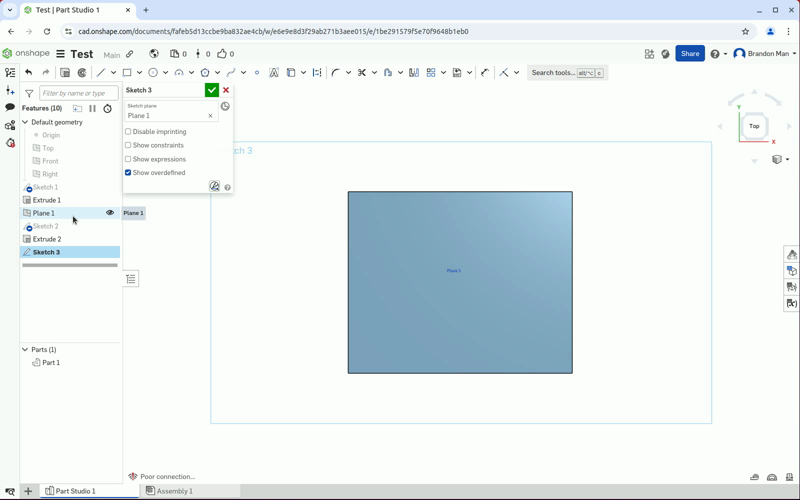
mouse_move(73, 352)
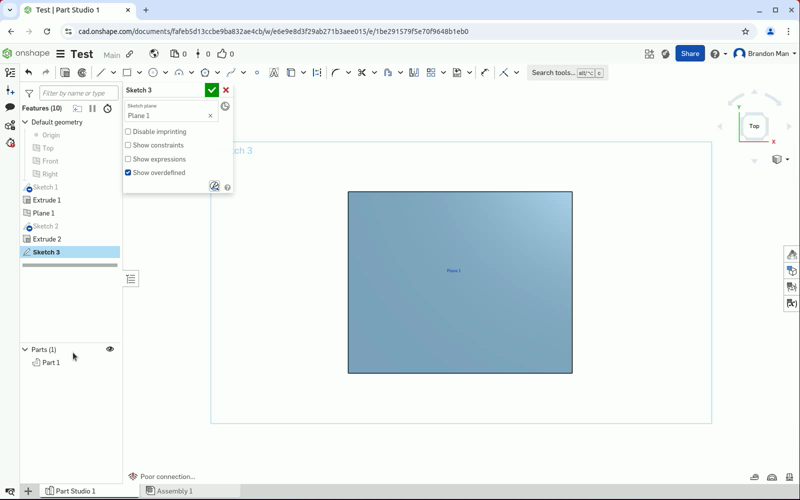
key(y)
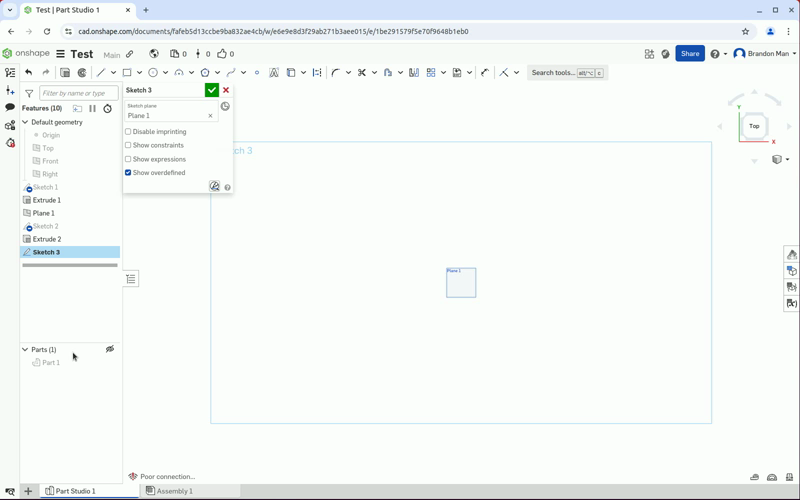
key(c)
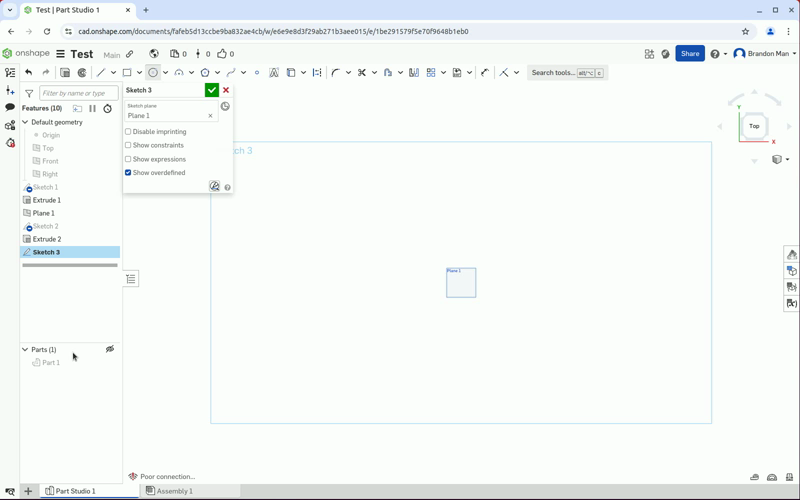
key_down(shift)
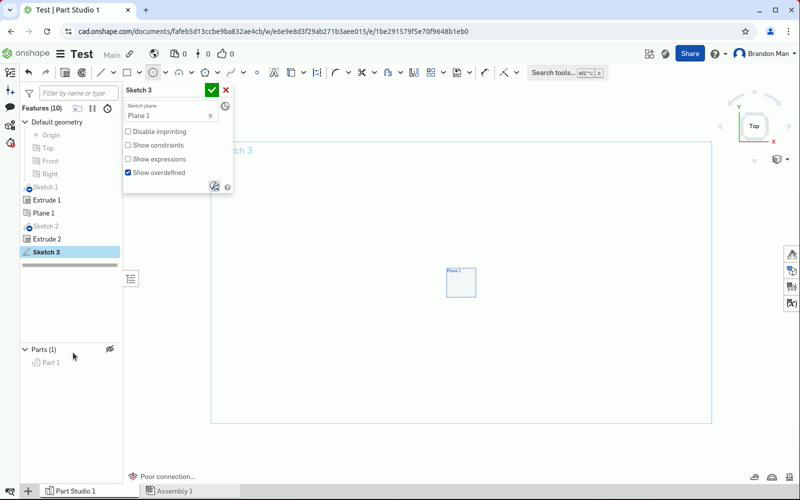
mouse_move(370, 347)
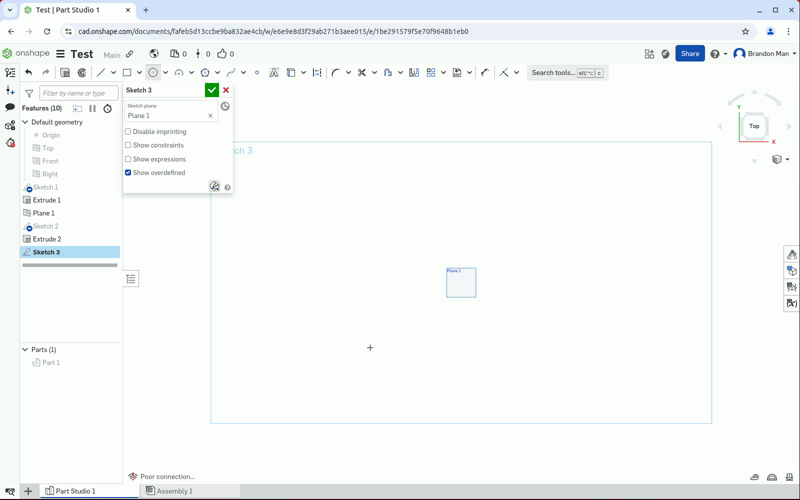
click(370, 347)
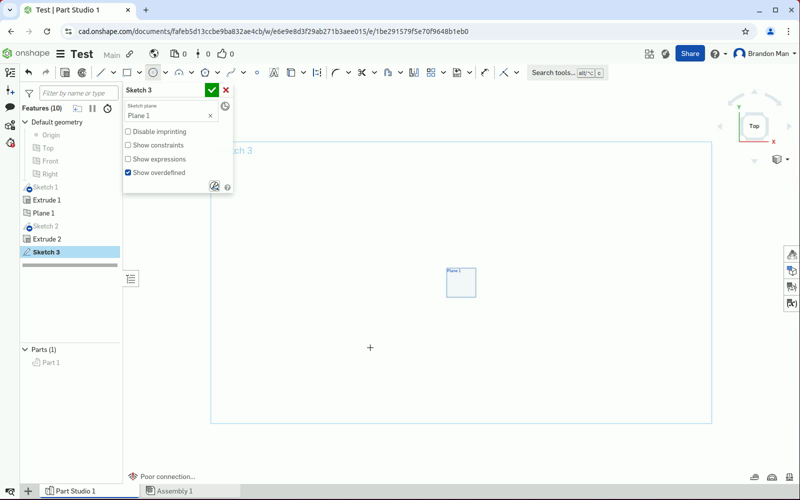
key_up(shift)
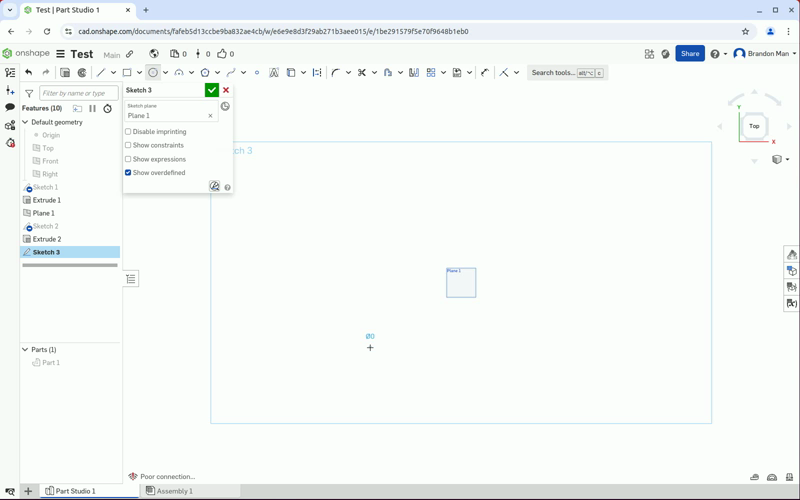
mouse_move(382, 347)
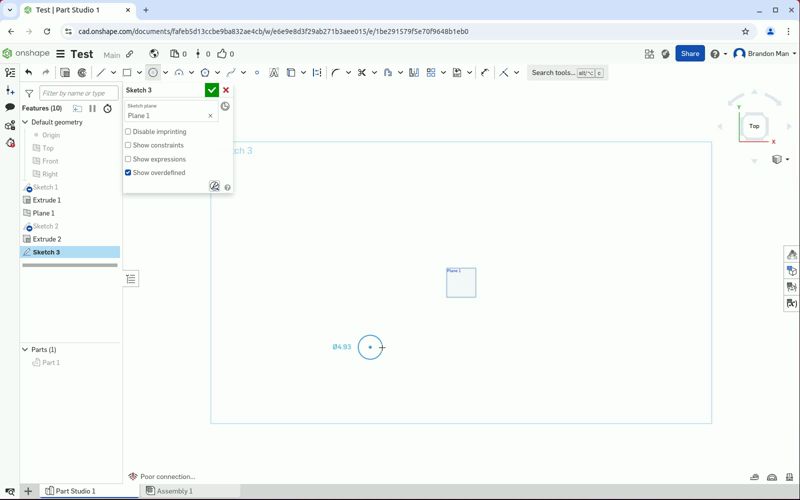
click(382, 347)
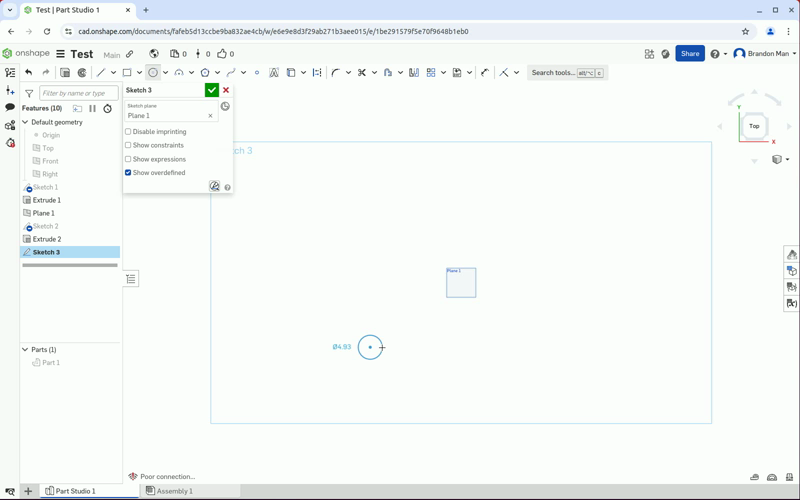
key(esc)
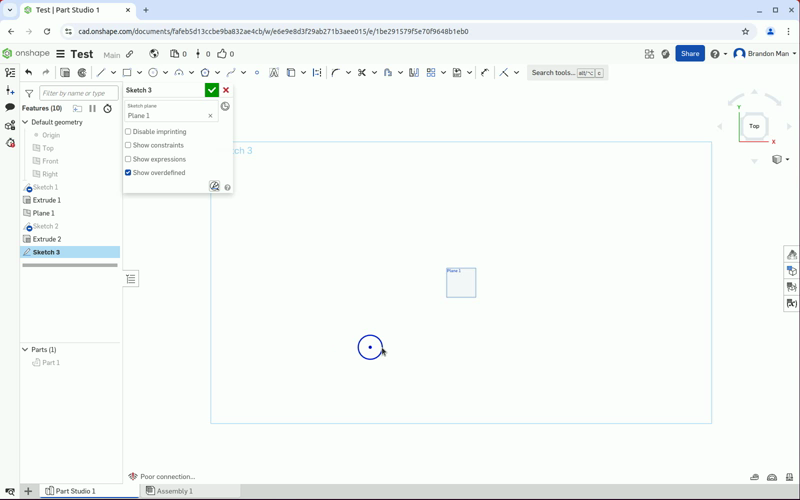
mouse_move(380, 342)
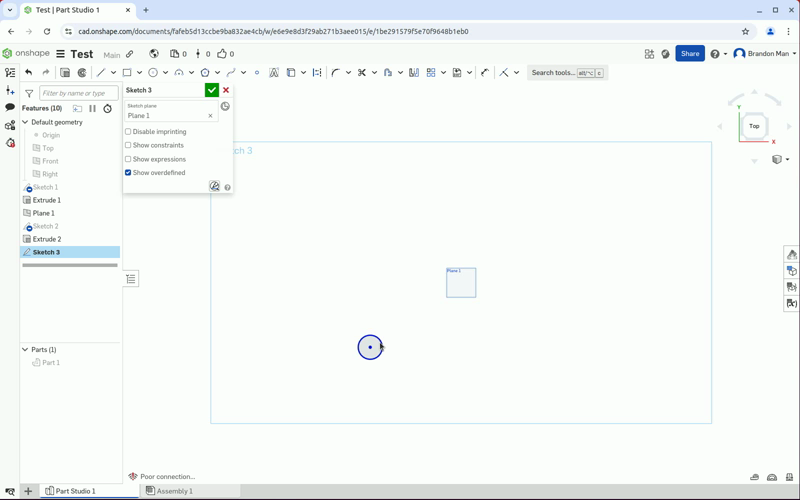
scroll(6)
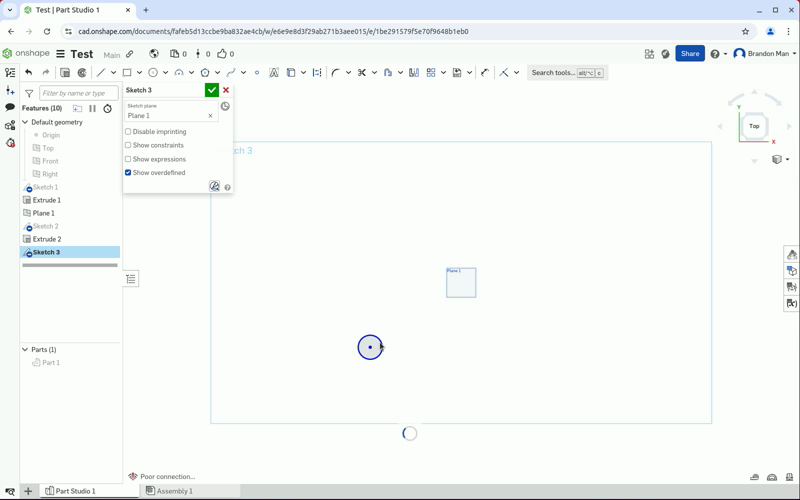
scroll(6)
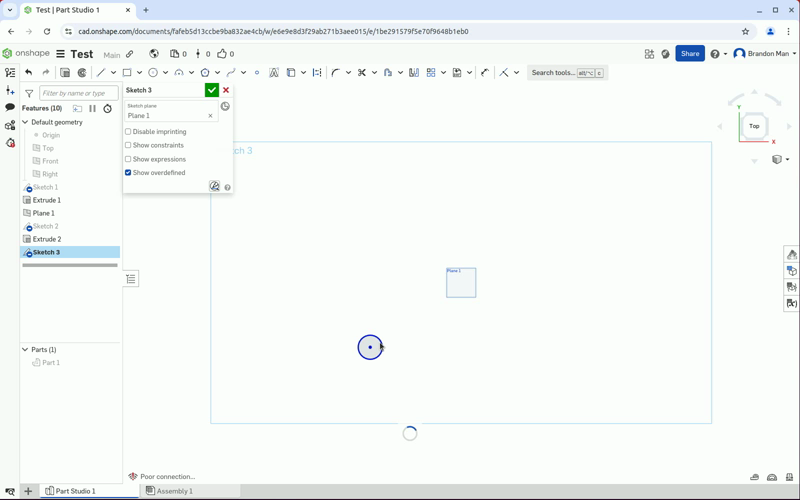
scroll(6)
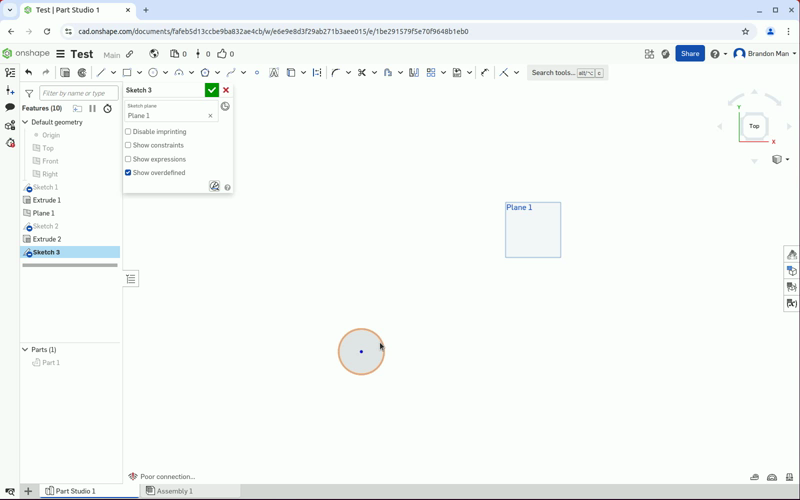
scroll(6)
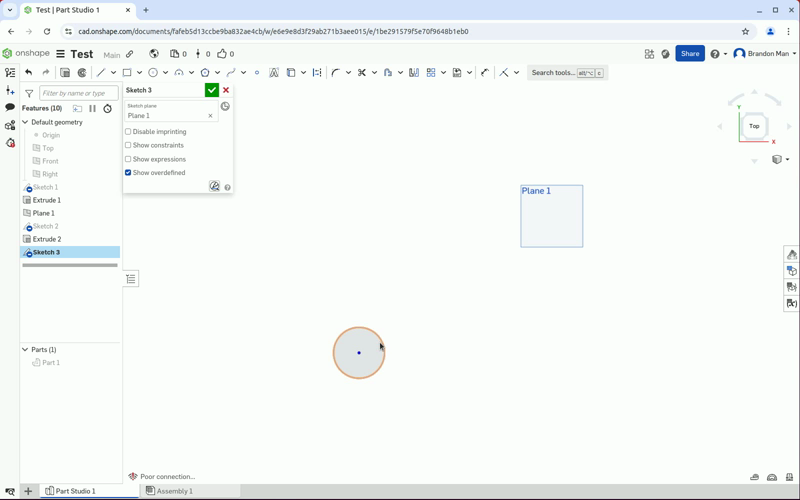
scroll(6)
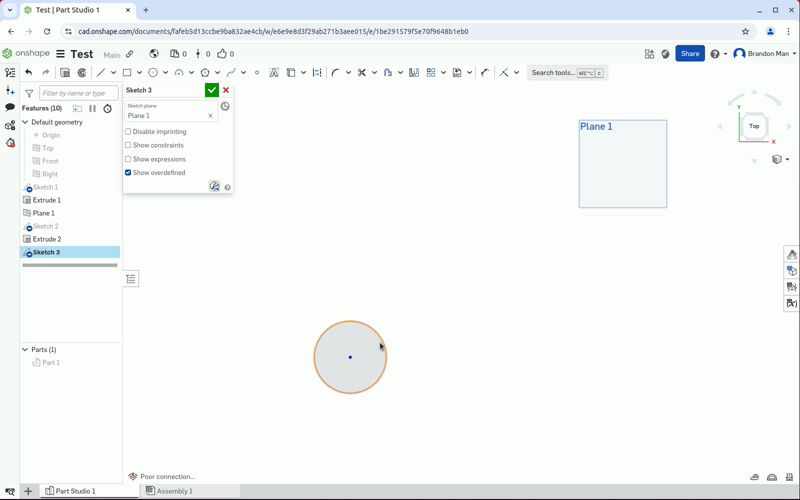
scroll(6)
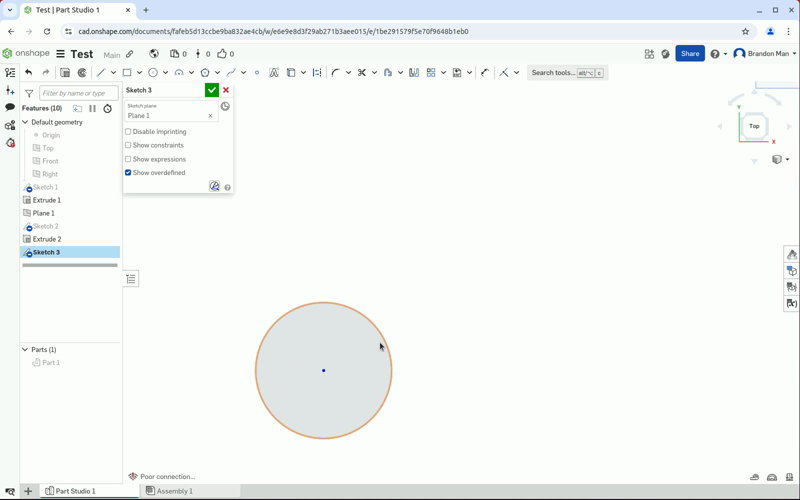
scroll(6)
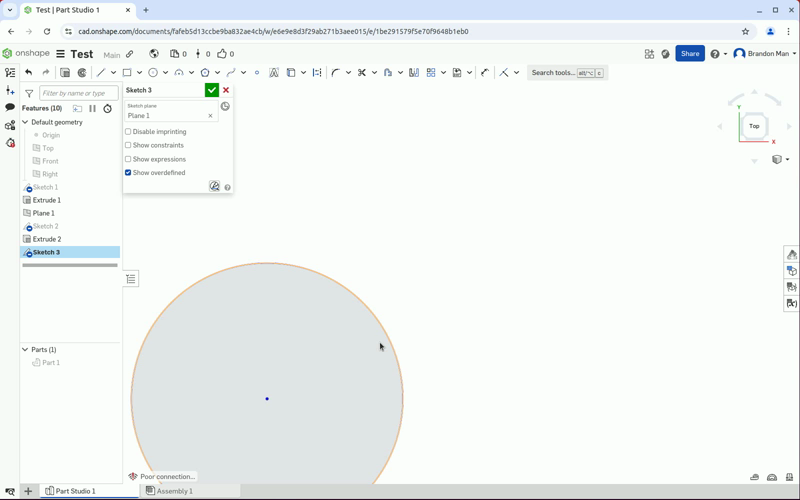
click(380, 342)
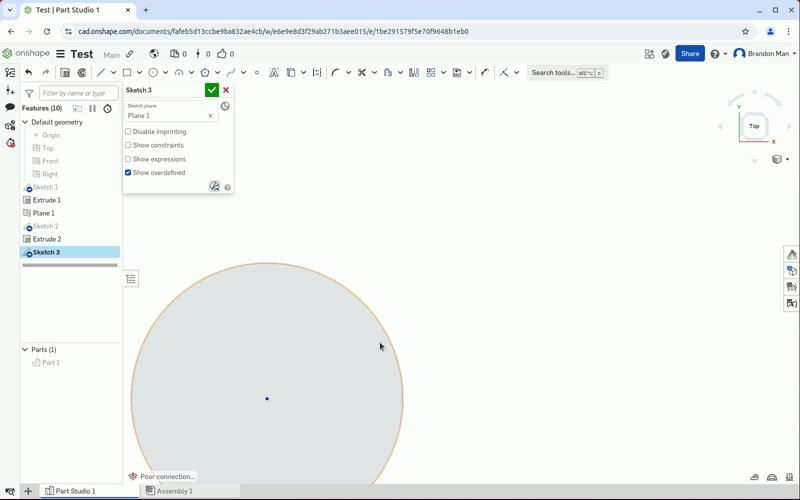
scroll(-6)
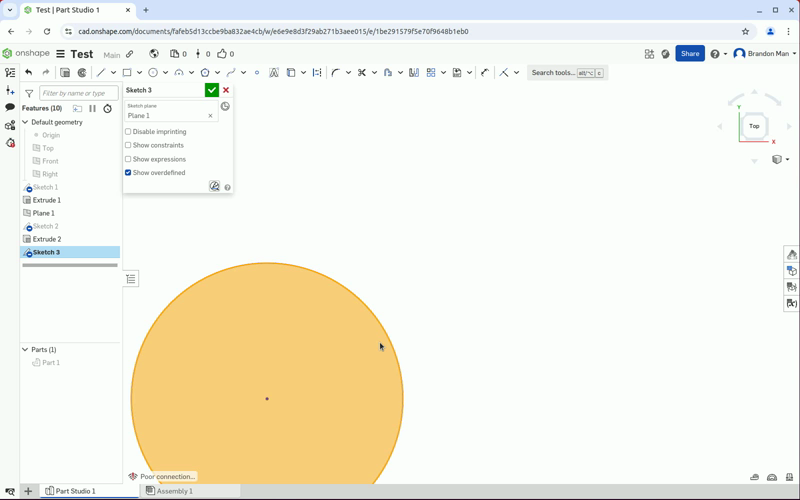
scroll(-6)
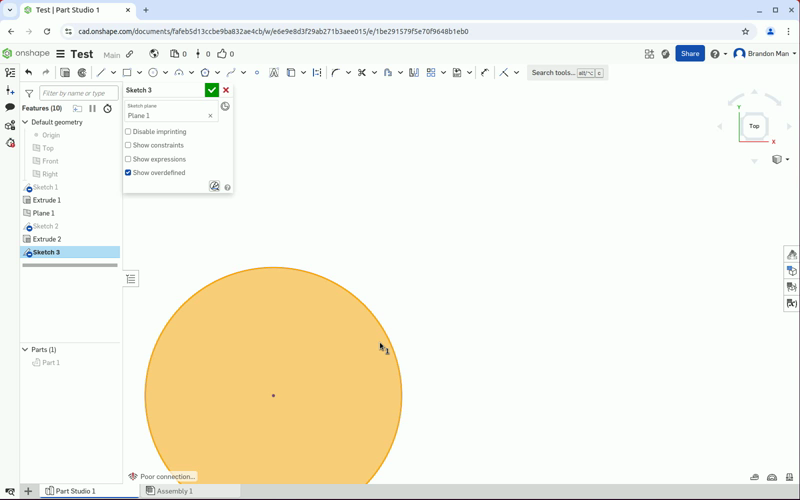
scroll(-6)
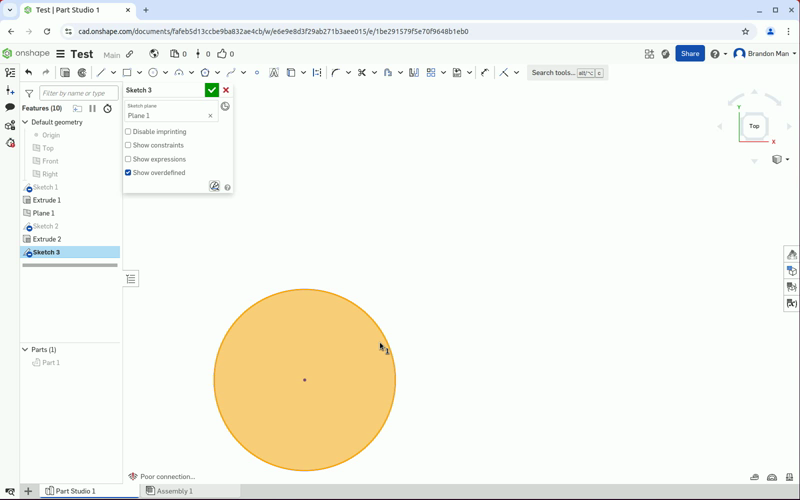
scroll(-6)
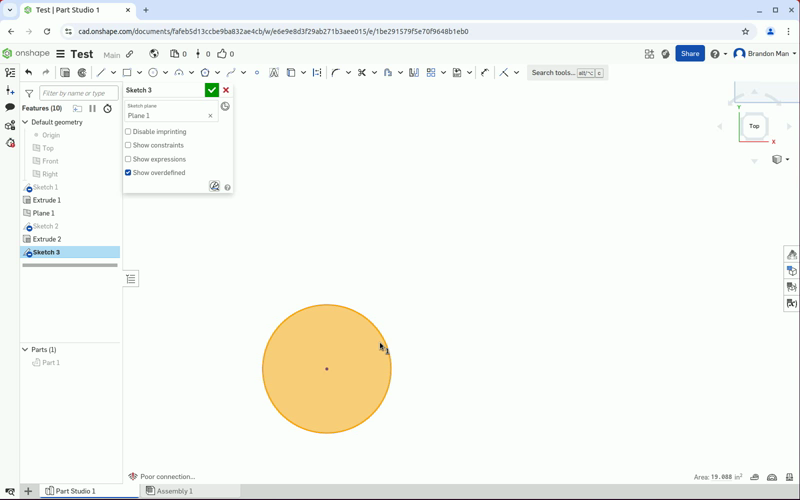
scroll(-6)
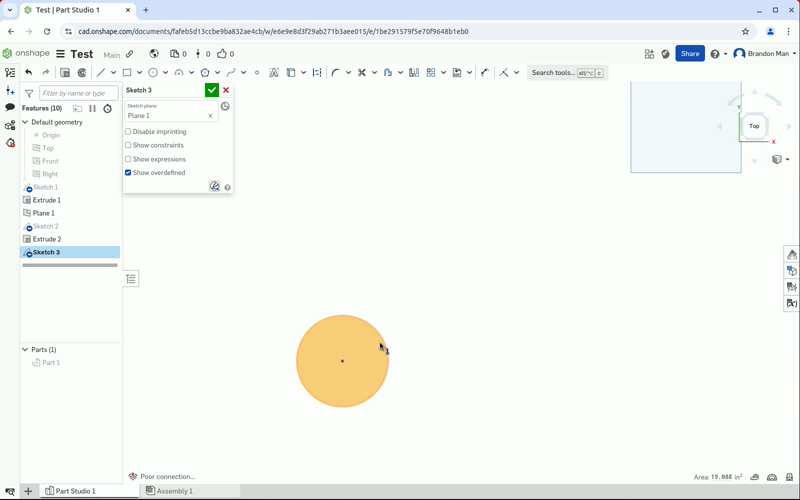
scroll(-6)
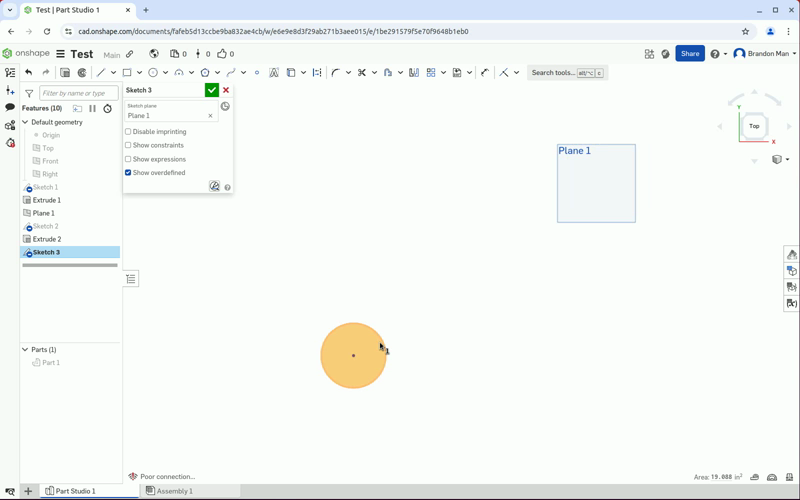
scroll(-6)
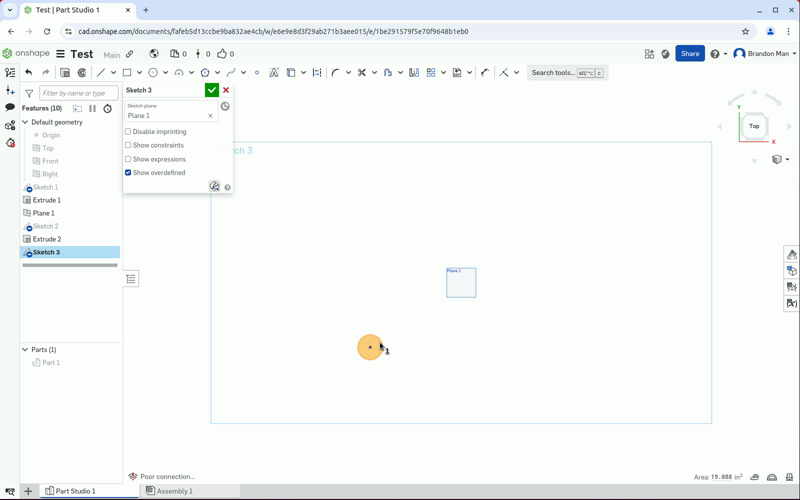
mouse_move(73, 352)
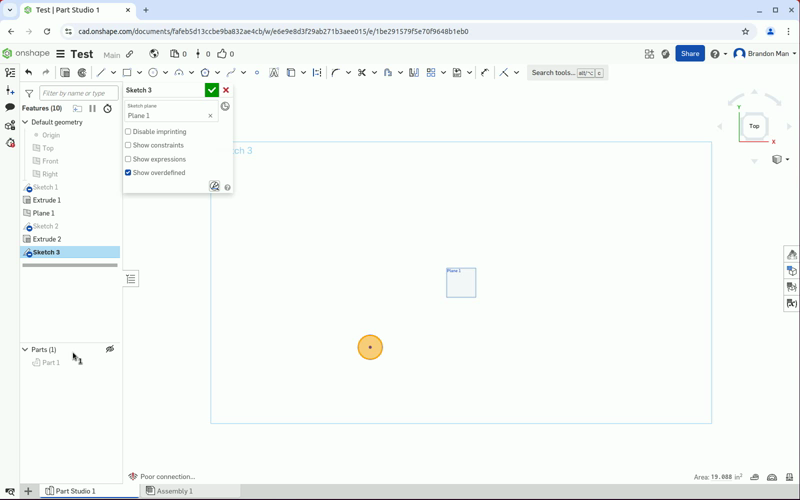
key(shift+y)
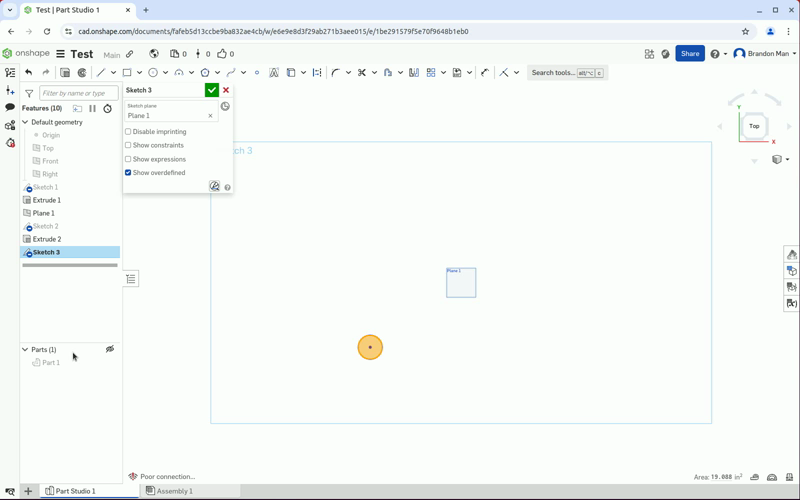
key(shift+e)
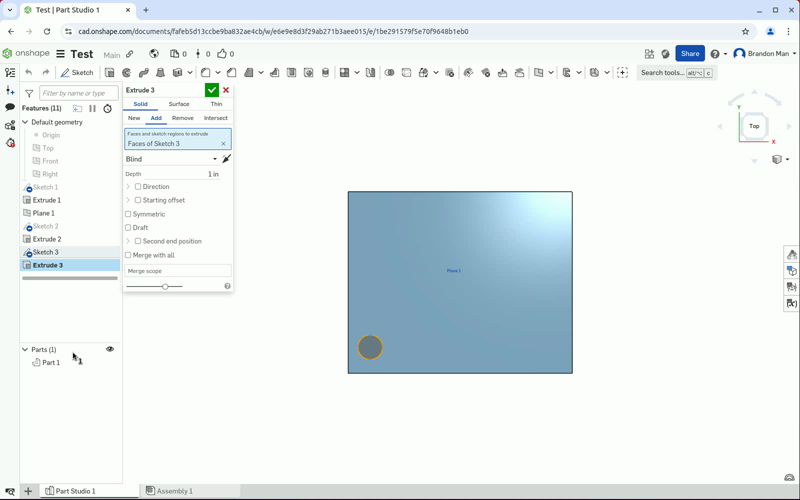
mouse_move(143, 106)
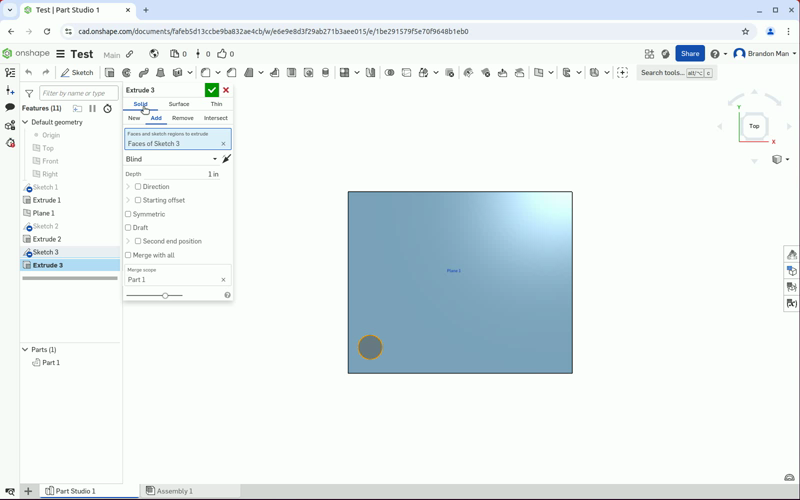
click(143, 106)
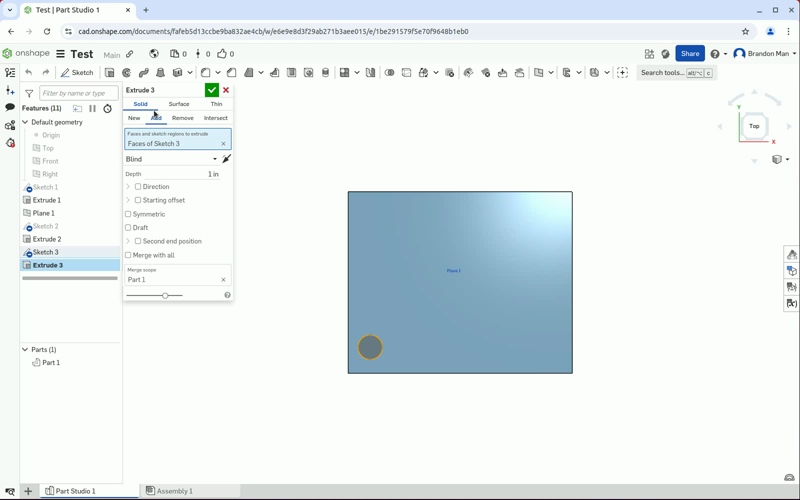
mouse_move(186, 120)
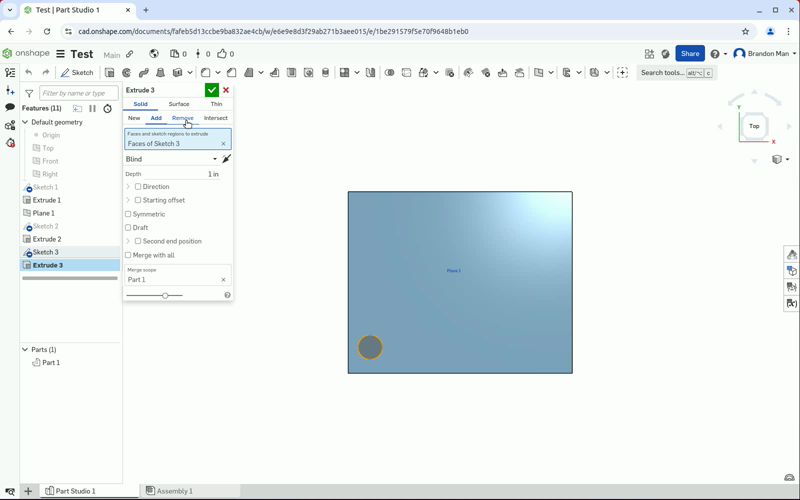
click(186, 120)
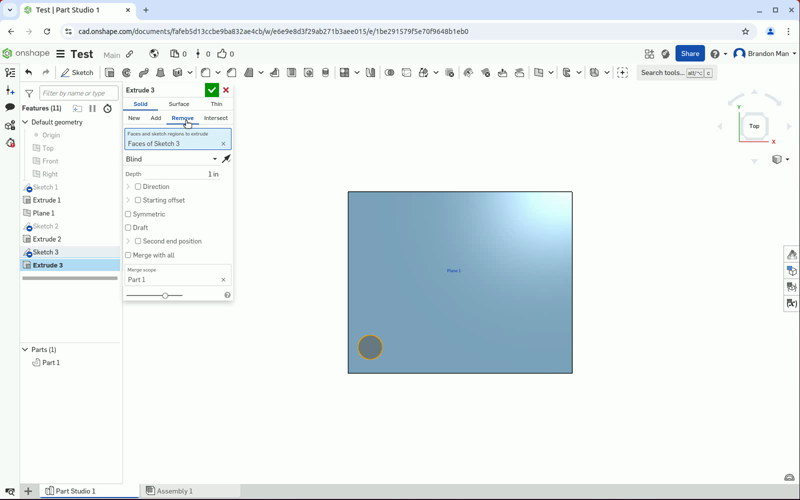
key(tab, 4)
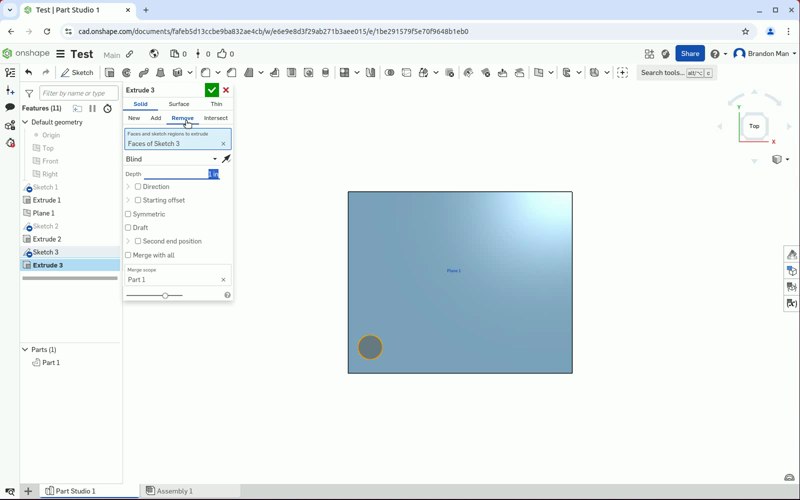
text(30.811)
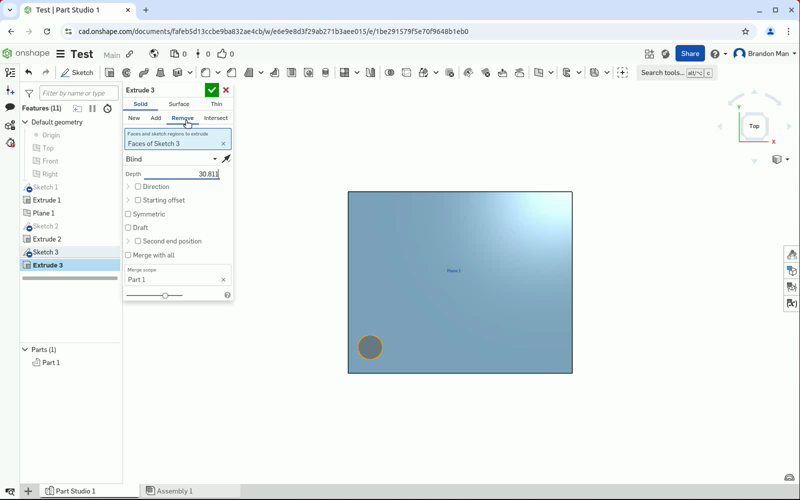
key(tab, 6)
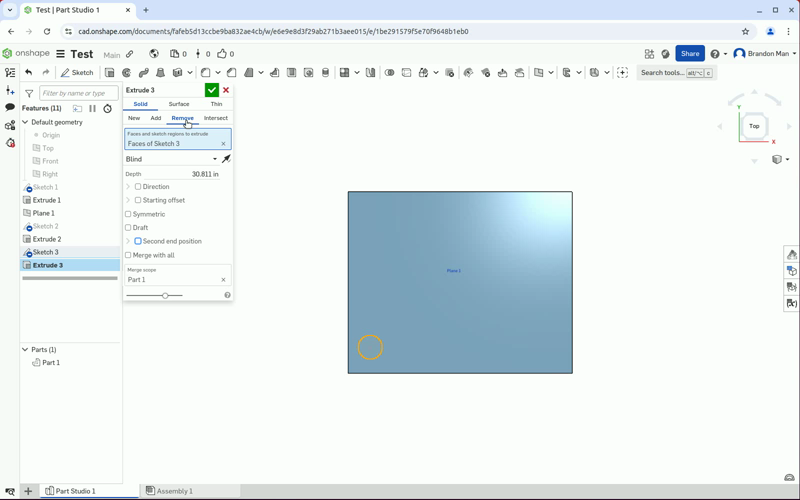
key(space)
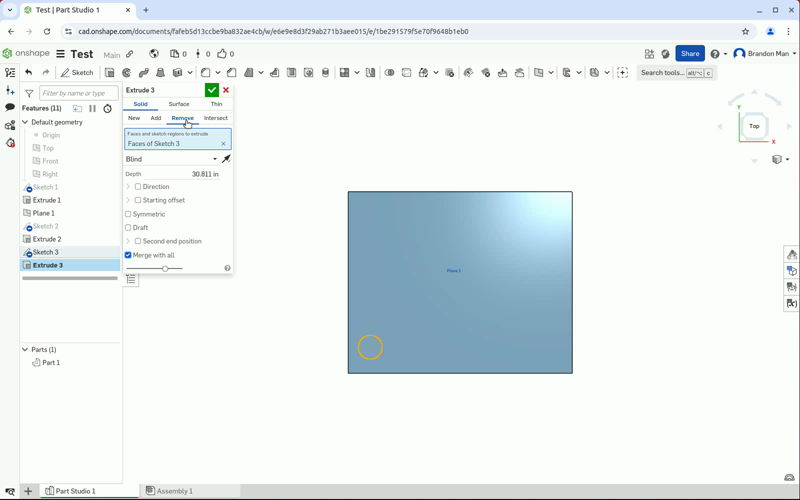
key(enter)
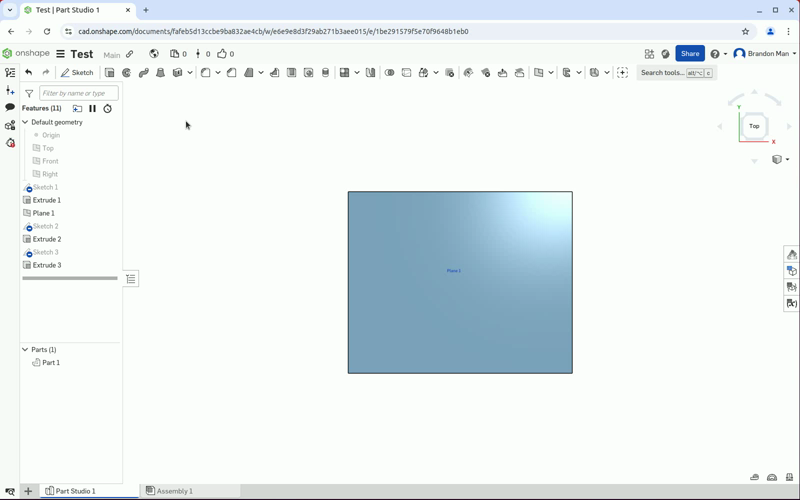
key(shift+h)
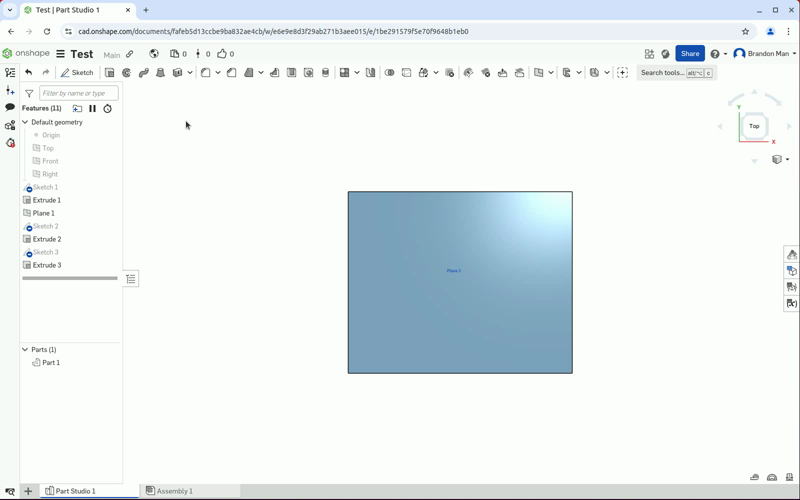
key(shift+h)
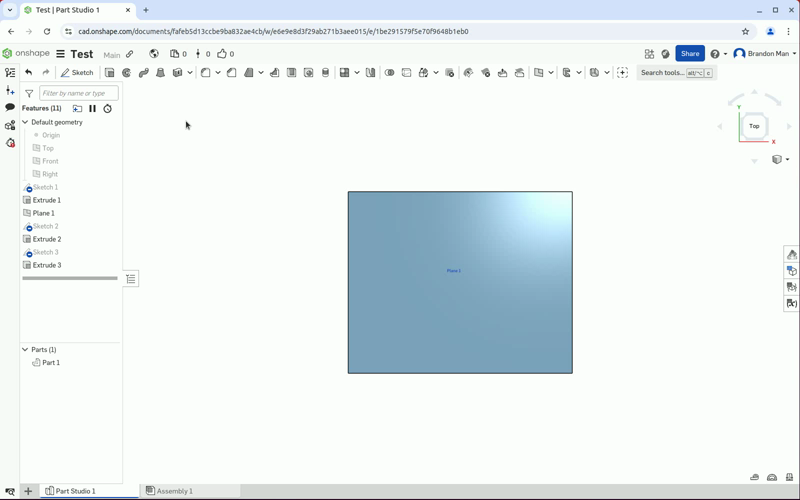
mouse_move(73, 189)
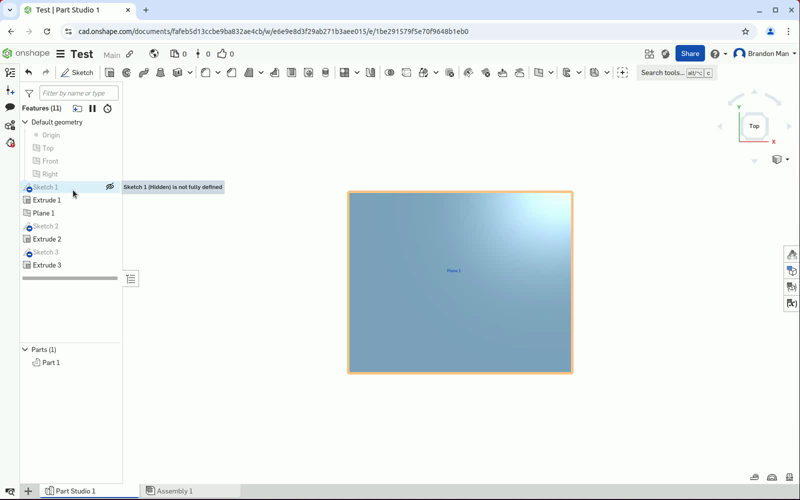
click(73, 189)
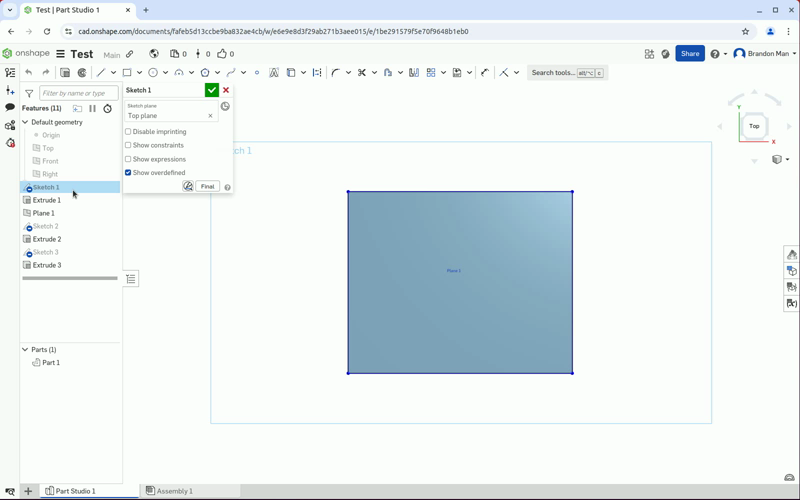
mouse_move(229, 92)
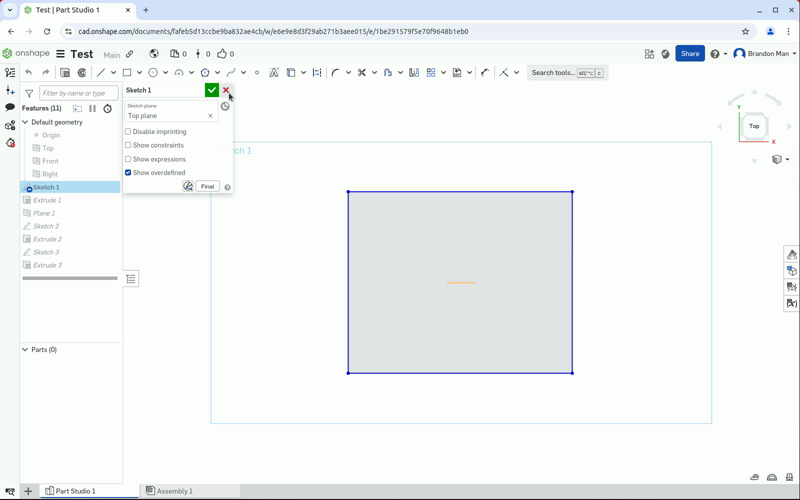
click(229, 92)
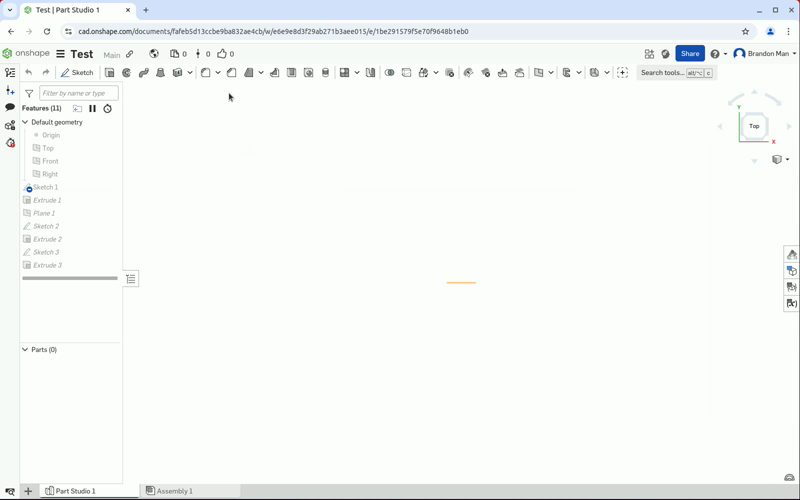
key(shift+s)
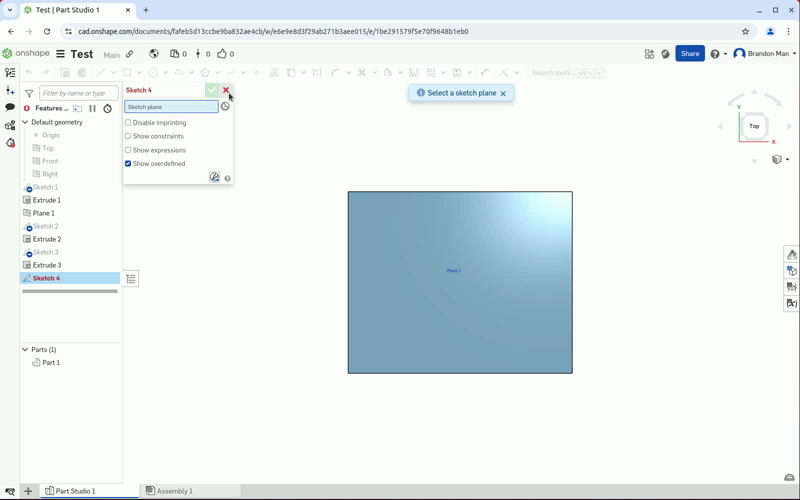
mouse_move(73, 215)
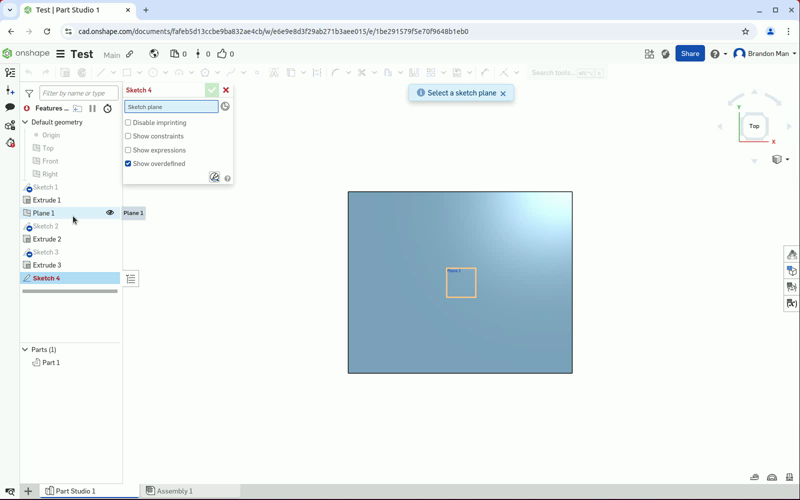
click(73, 215)
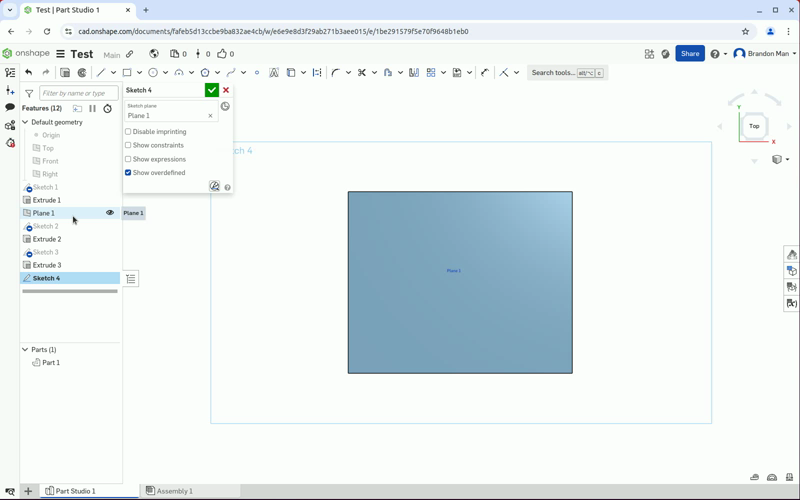
mouse_move(73, 352)
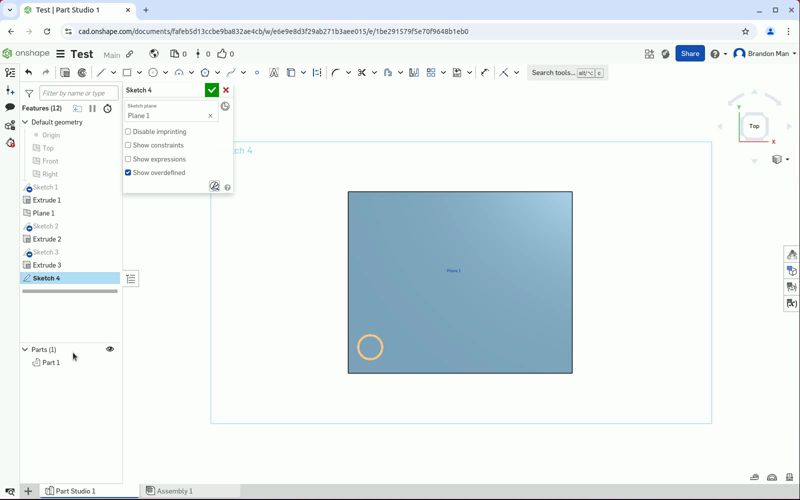
key(y)
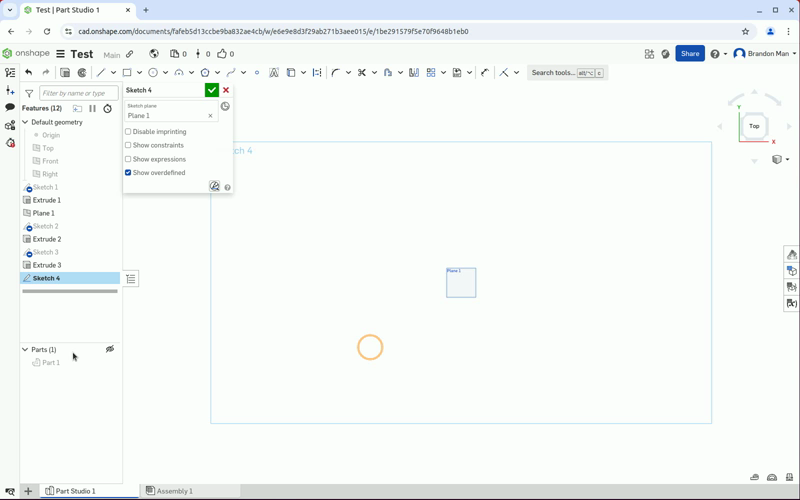
key(c)
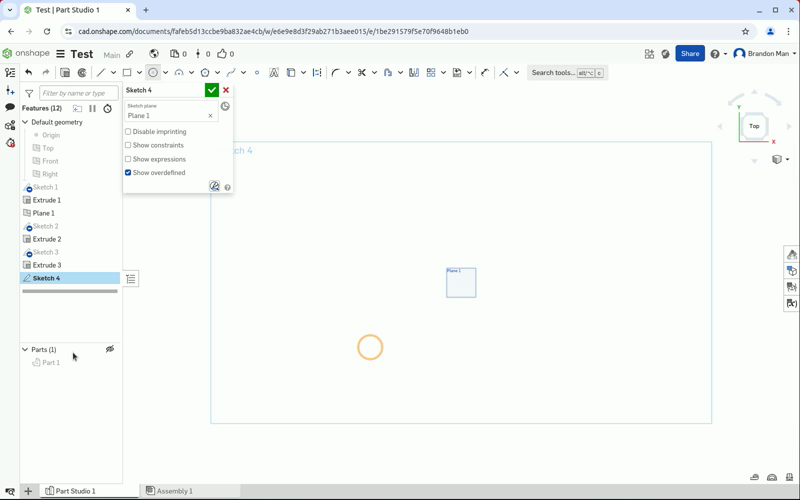
key_down(shift)
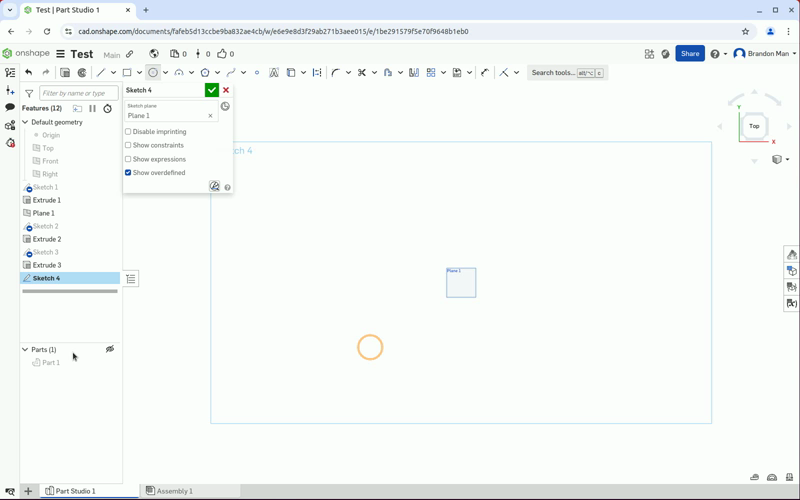
mouse_move(552, 218)
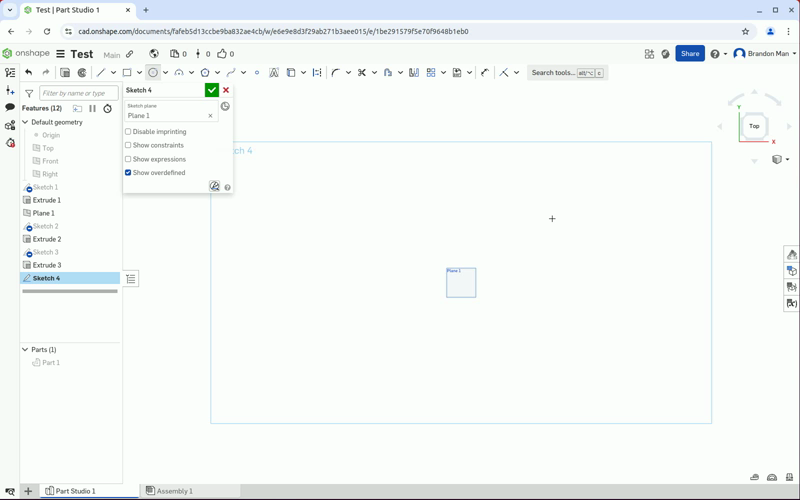
click(552, 218)
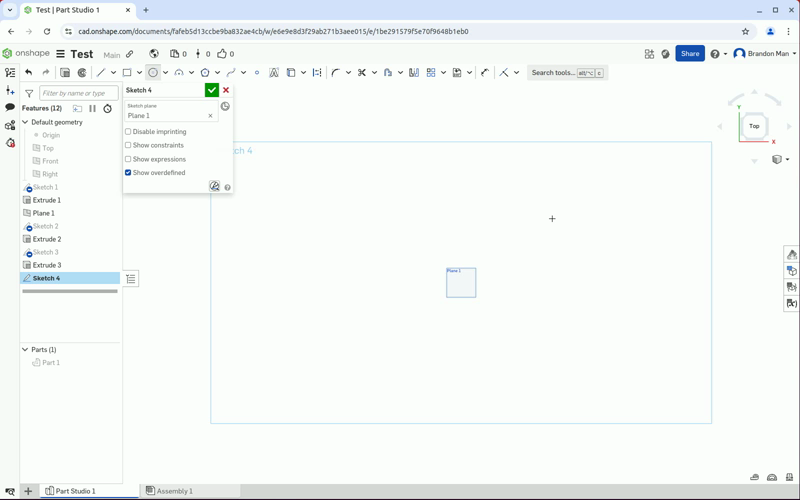
key_up(shift)
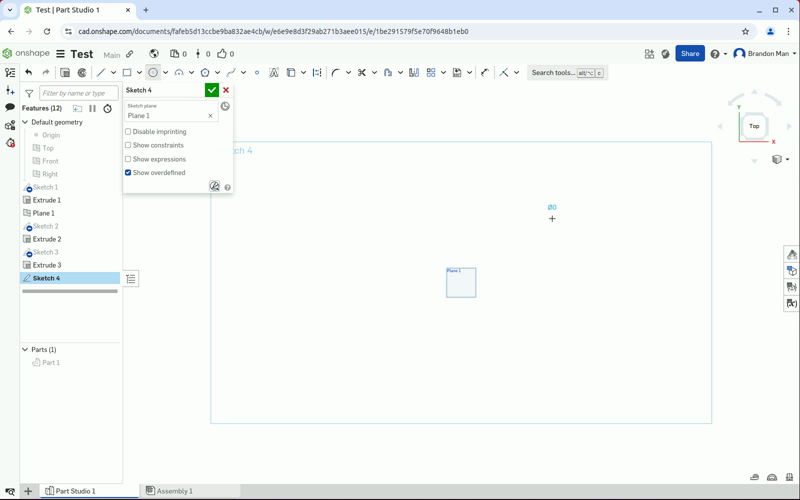
mouse_move(564, 218)
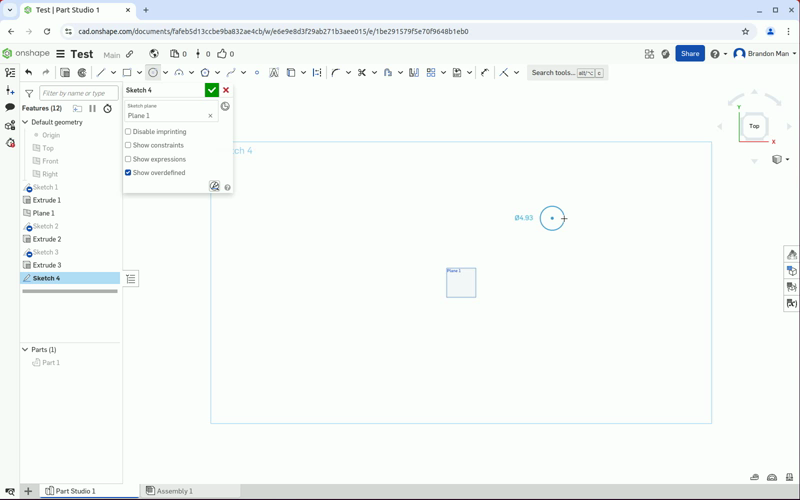
click(564, 218)
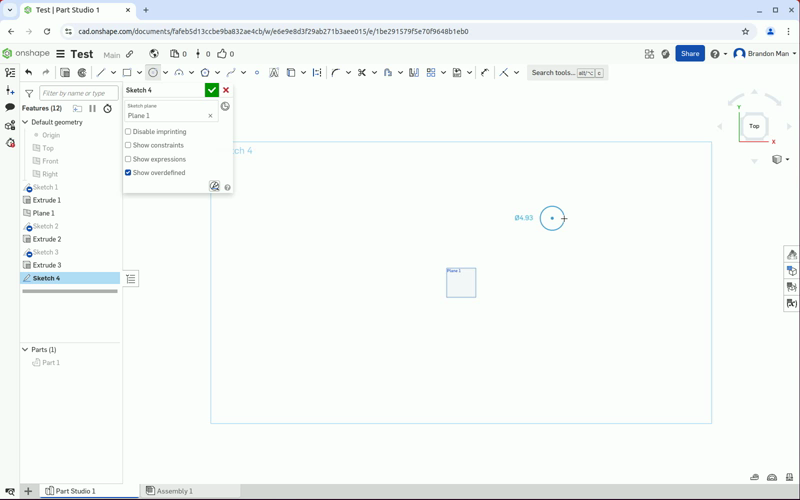
key(esc)
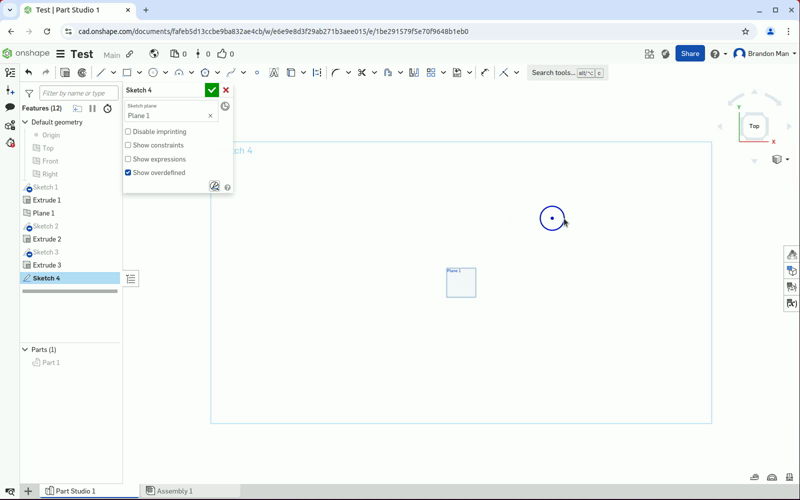
mouse_move(549, 225)
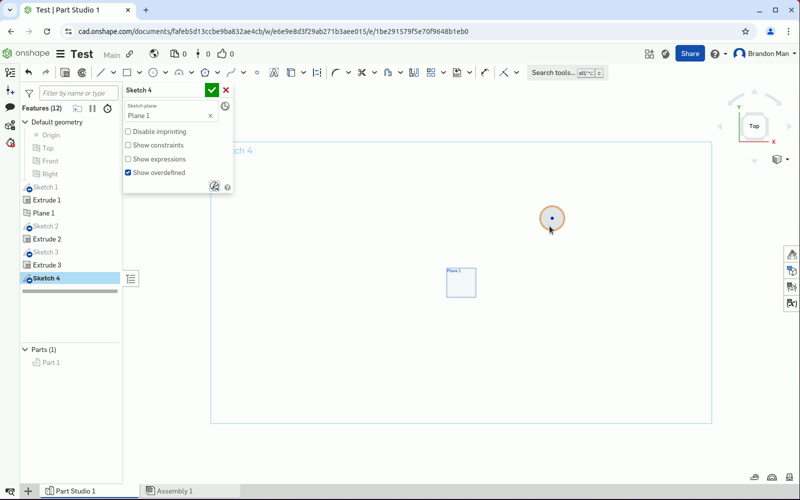
scroll(6)
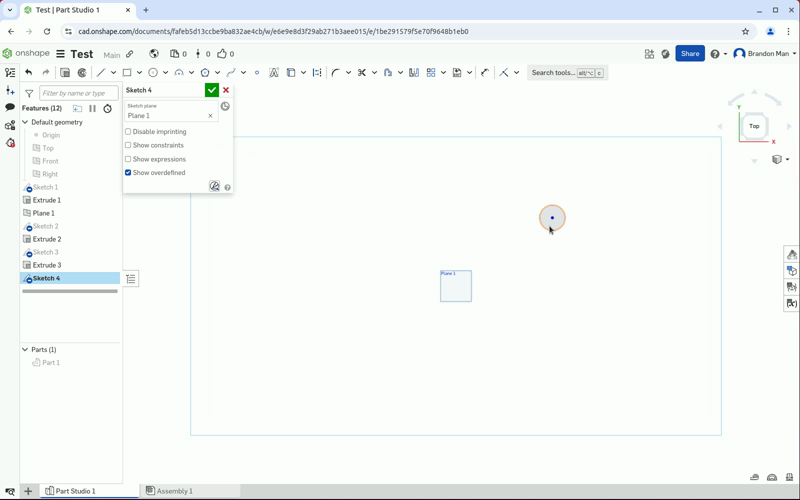
scroll(6)
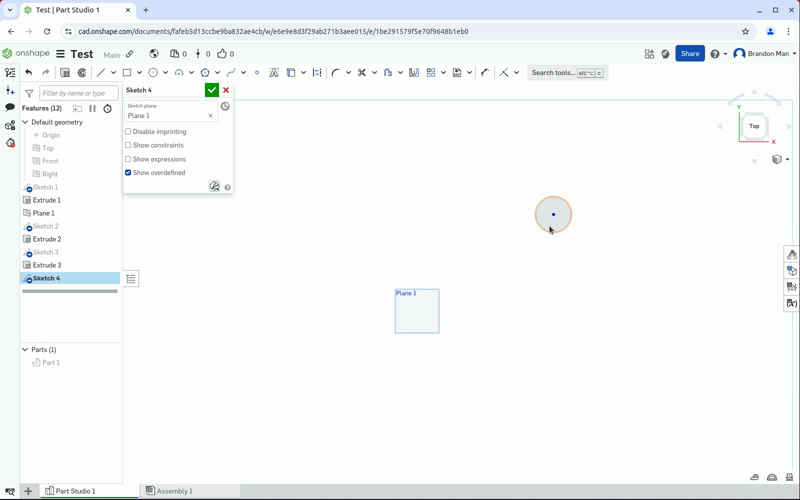
scroll(6)
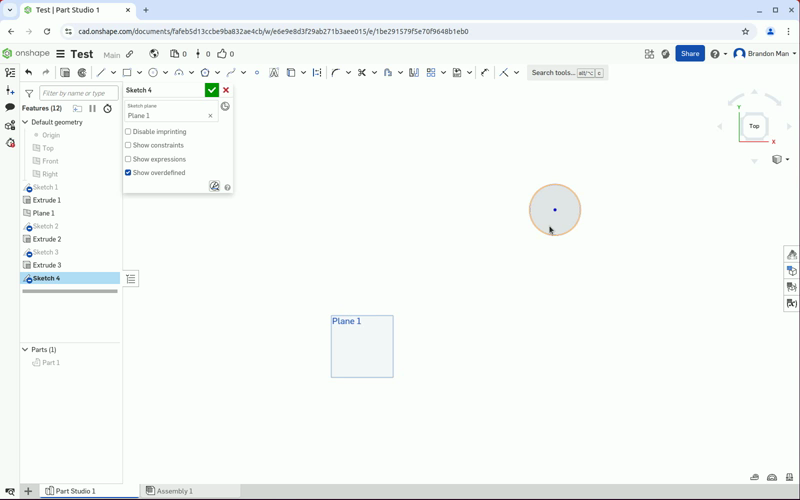
scroll(6)
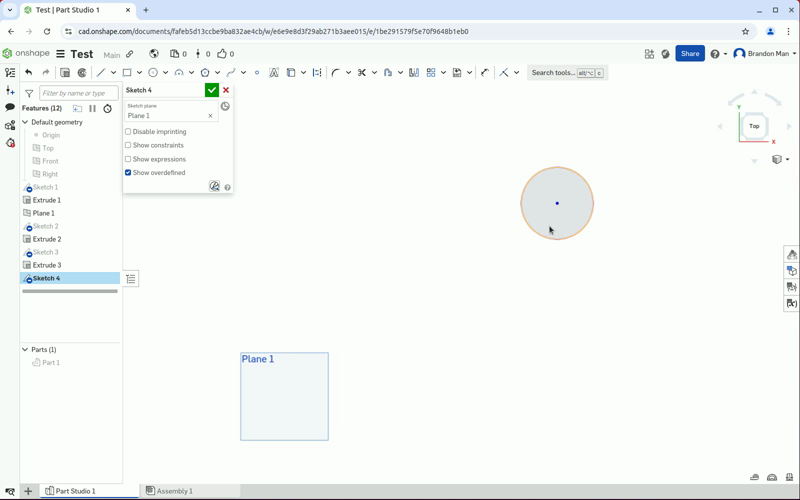
scroll(6)
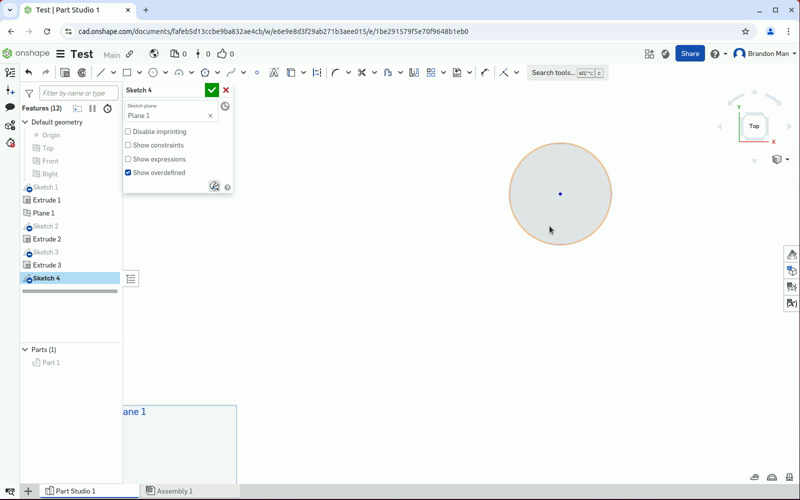
scroll(6)
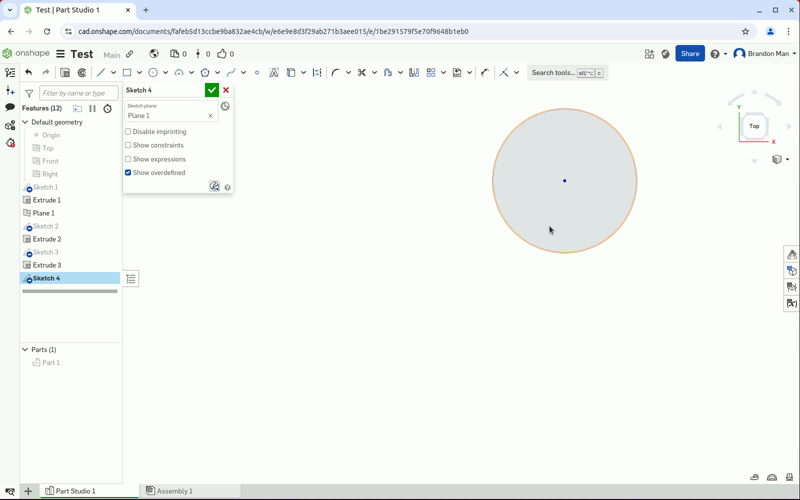
scroll(6)
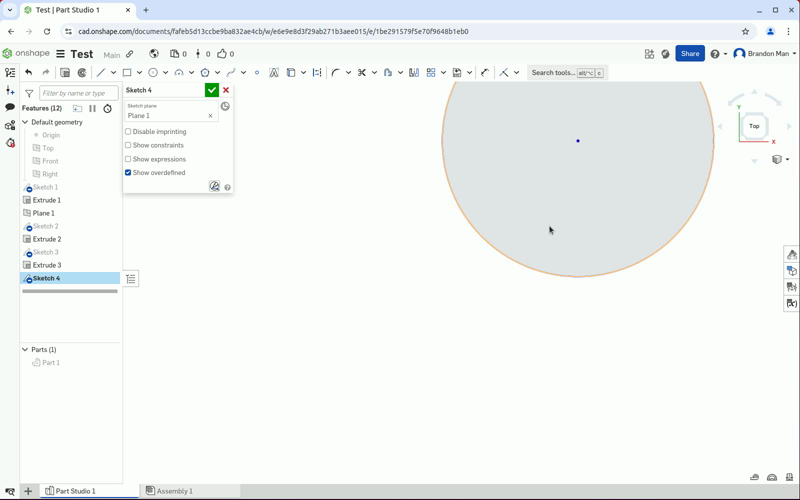
click(549, 225)
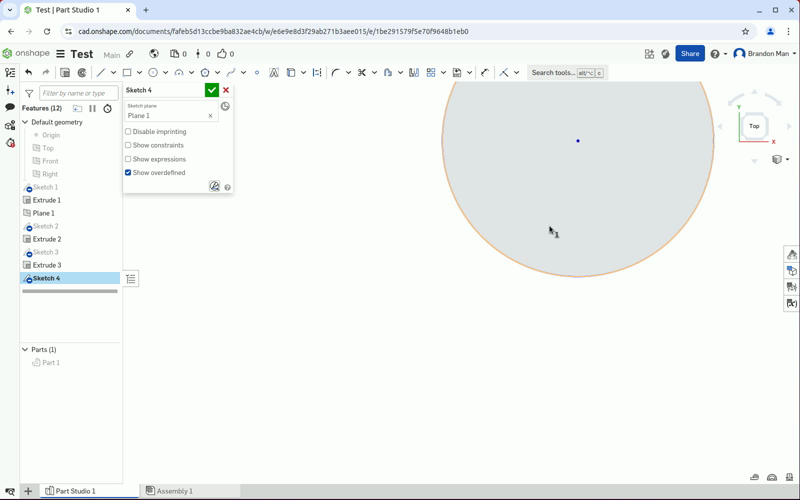
scroll(-6)
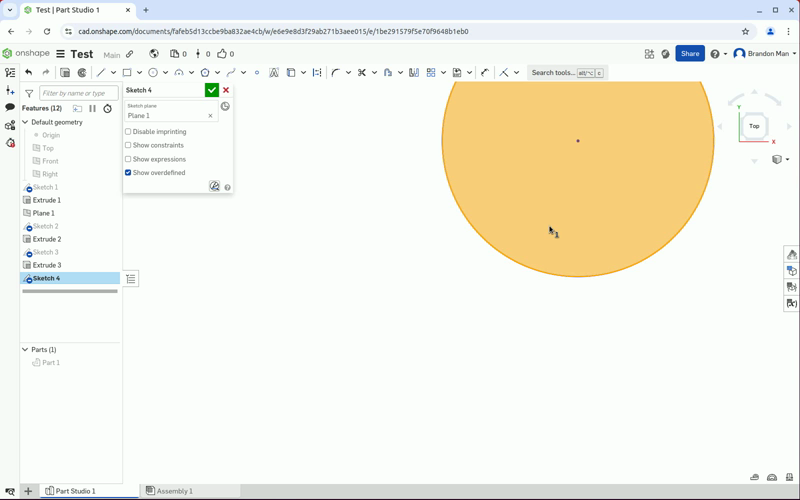
scroll(-6)
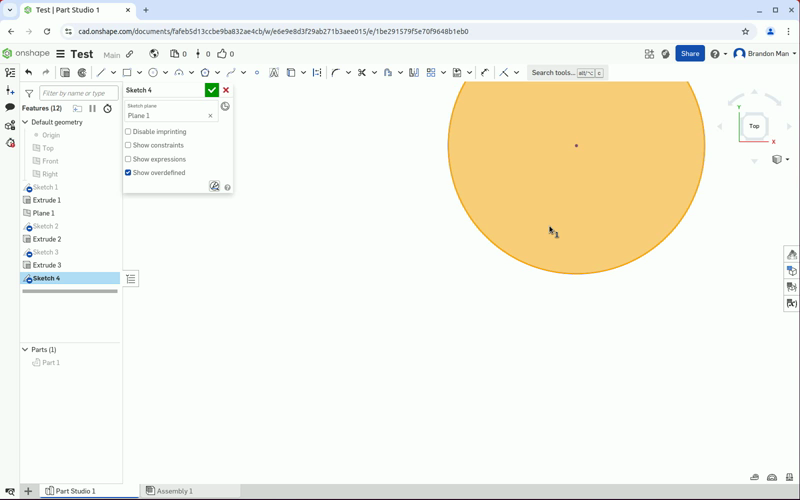
scroll(-6)
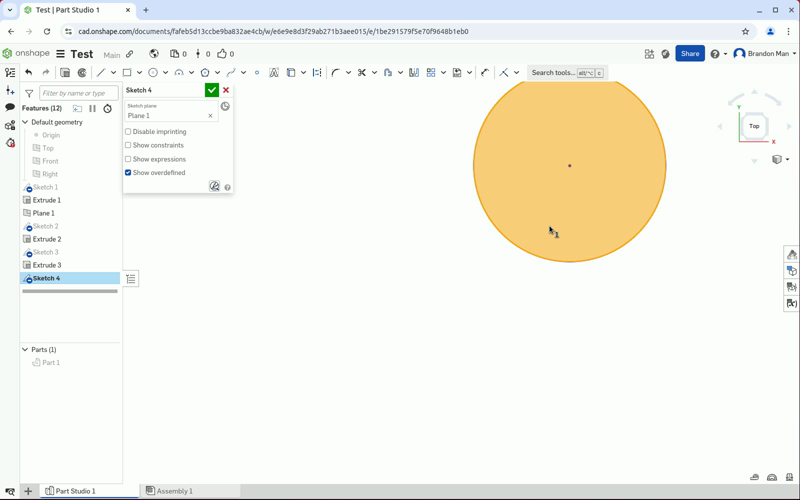
scroll(-6)
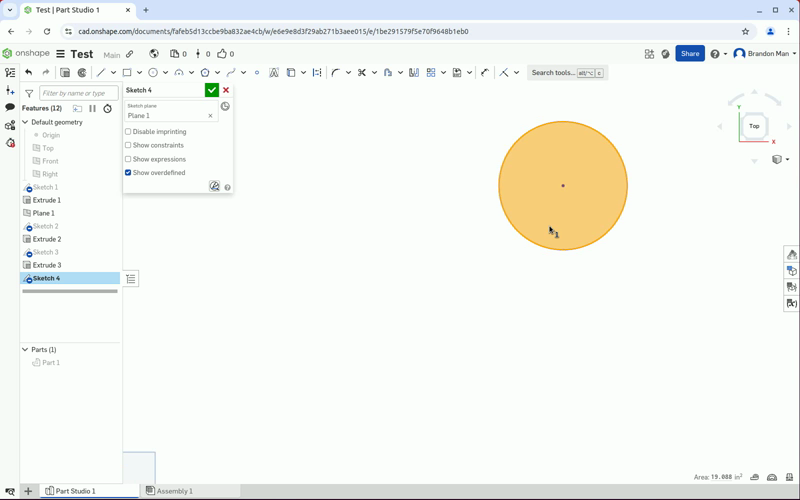
scroll(-6)
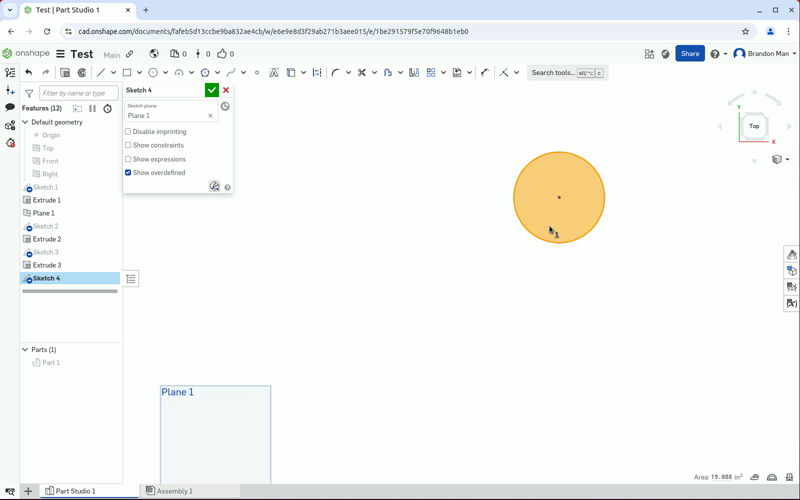
scroll(-6)
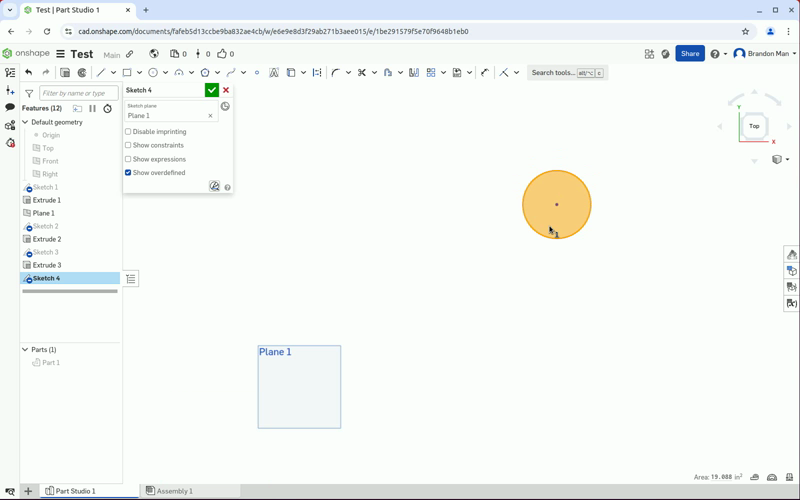
scroll(-6)
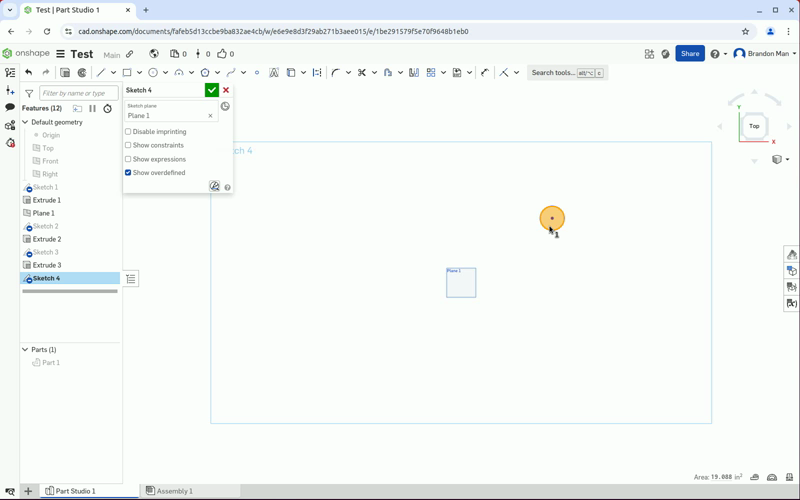
mouse_move(73, 352)
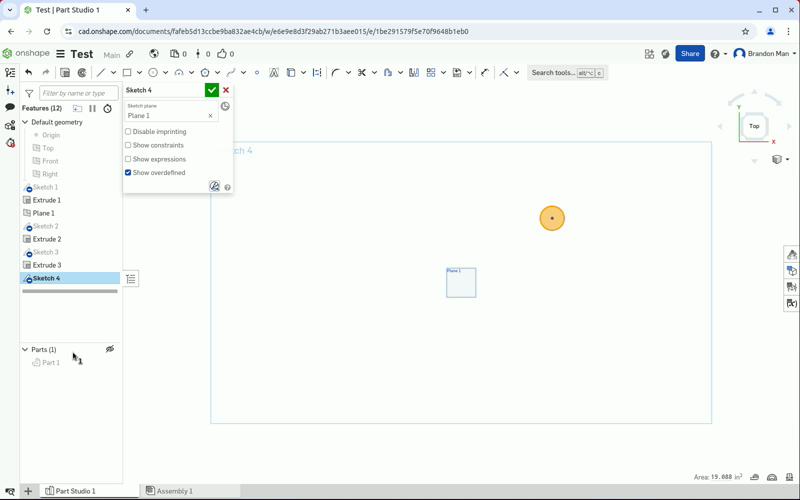
key(shift+y)
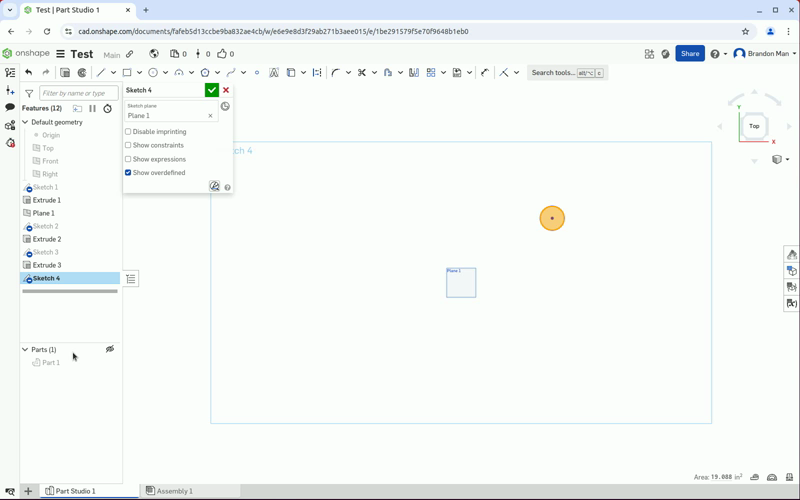
key(shift+e)
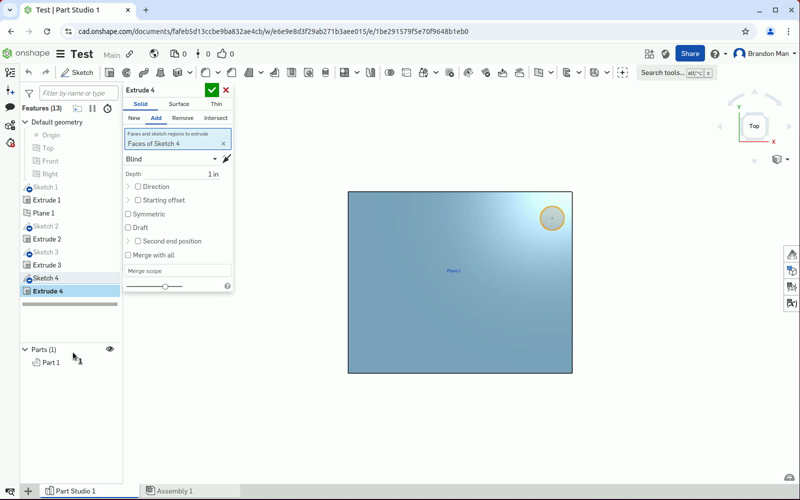
mouse_move(143, 106)
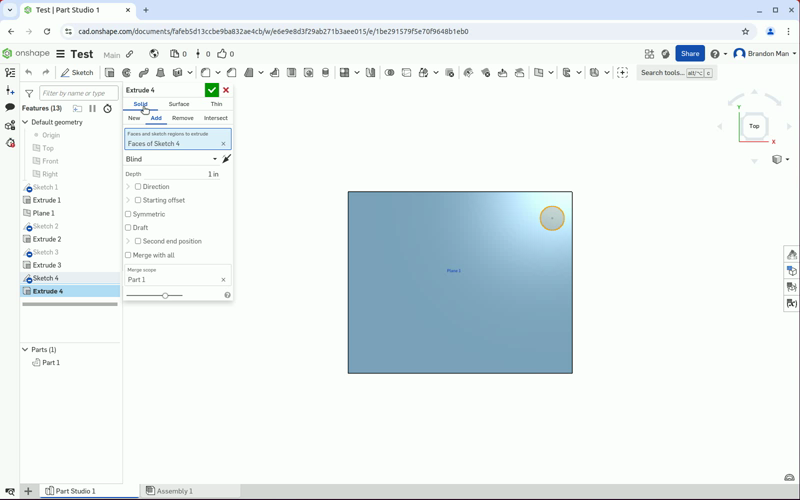
click(143, 106)
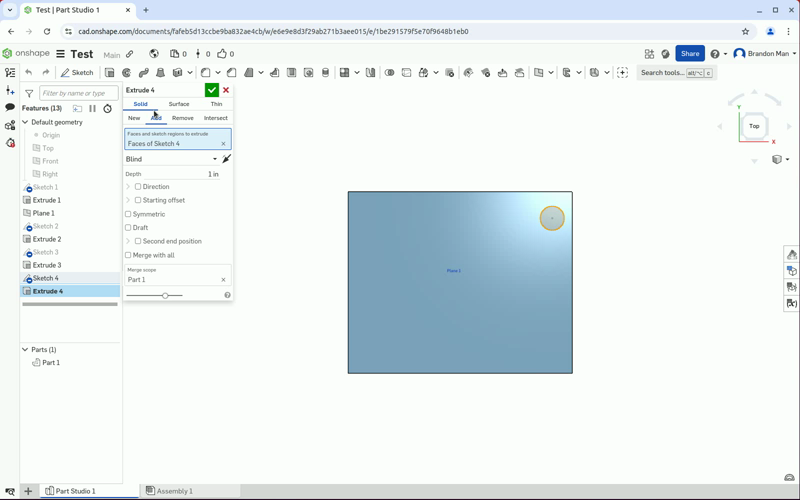
mouse_move(186, 120)
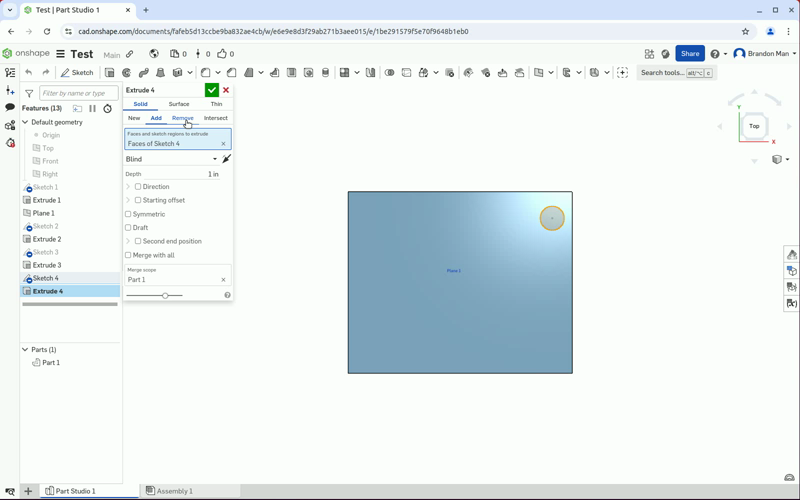
click(186, 120)
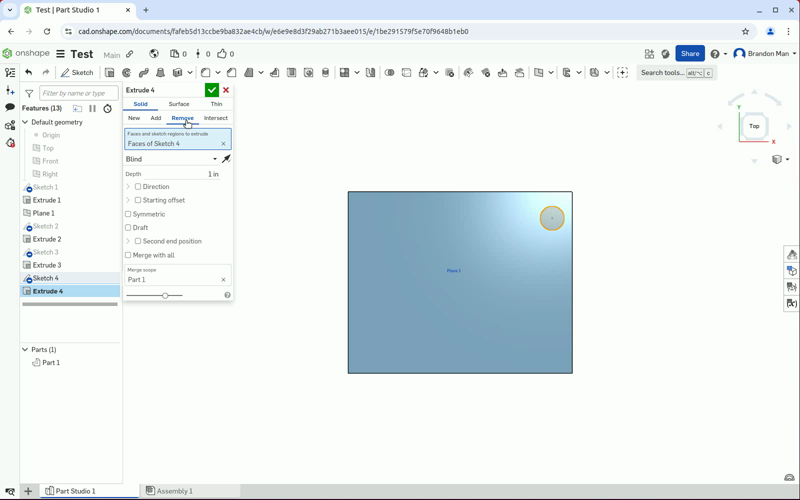
key(tab, 4)
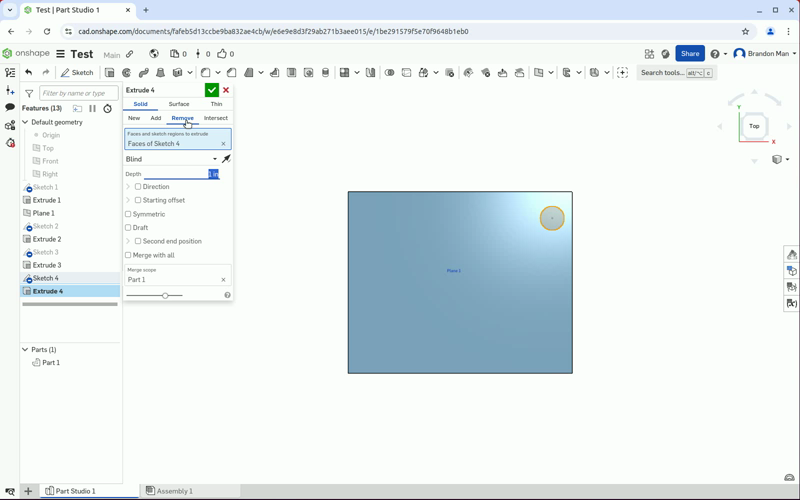
text(30.811)
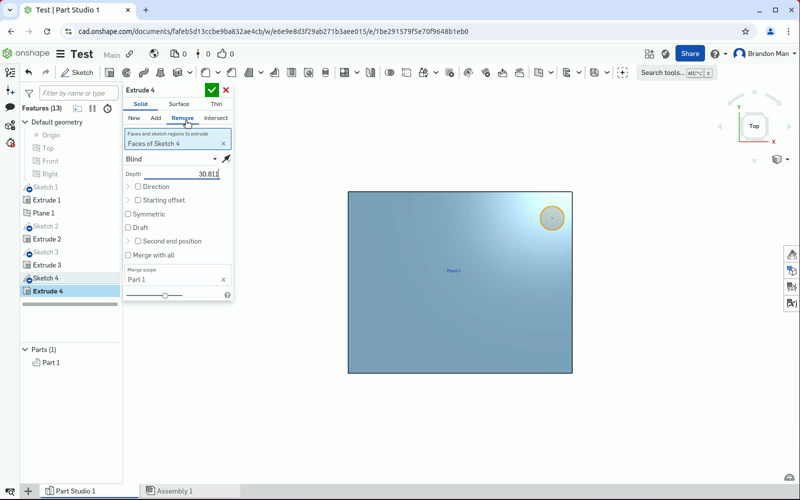
key(tab, 6)
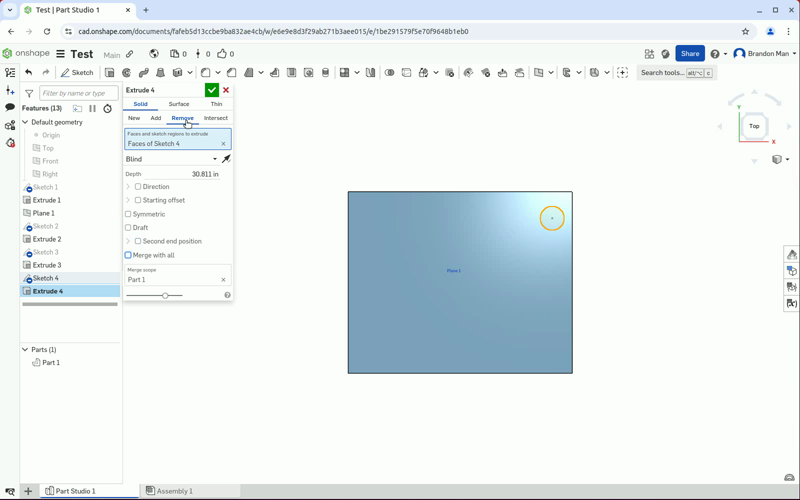
key(space)
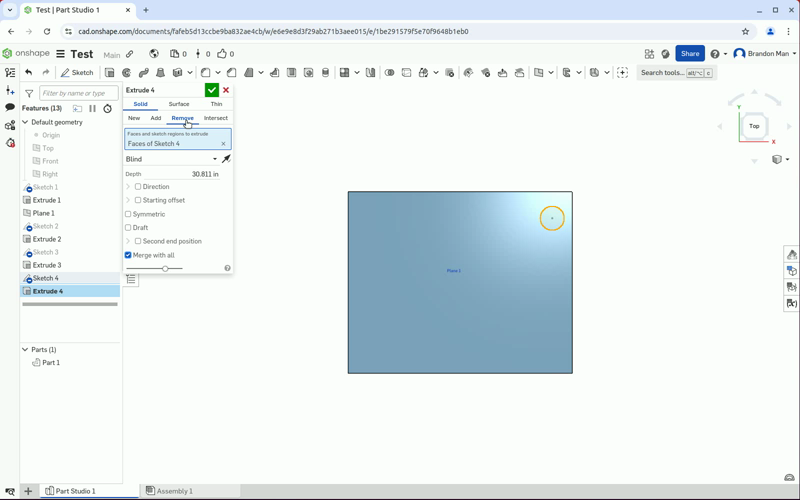
key(enter)
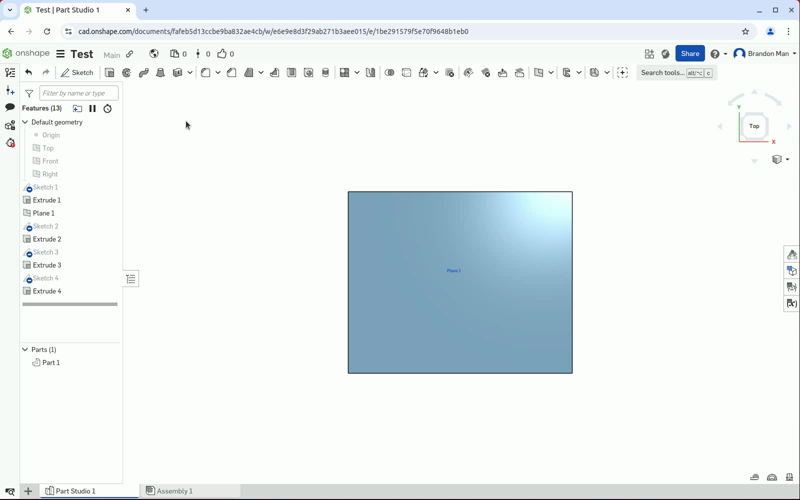
key(shift+h)
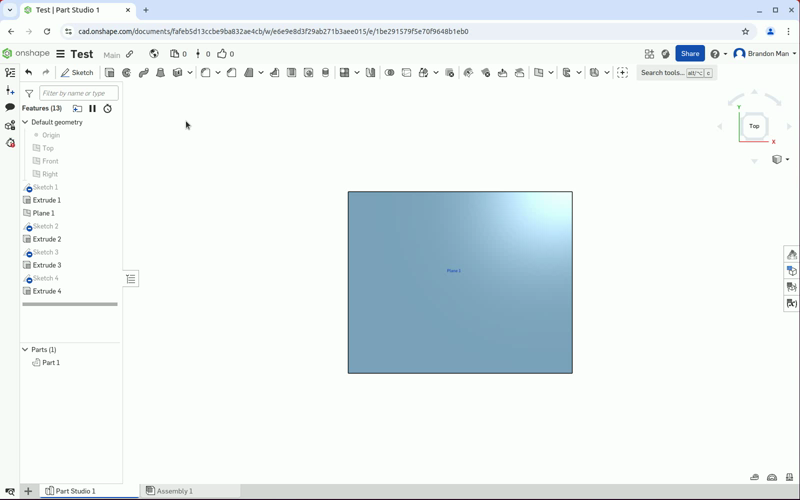
key(shift+h)
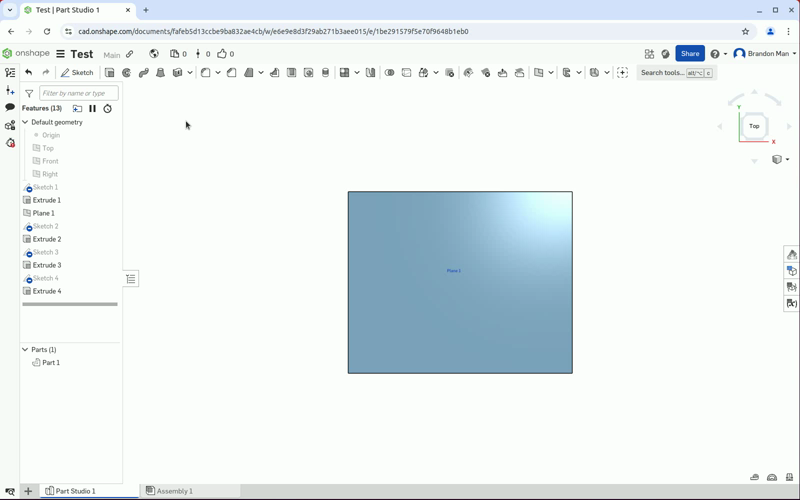
mouse_move(73, 189)
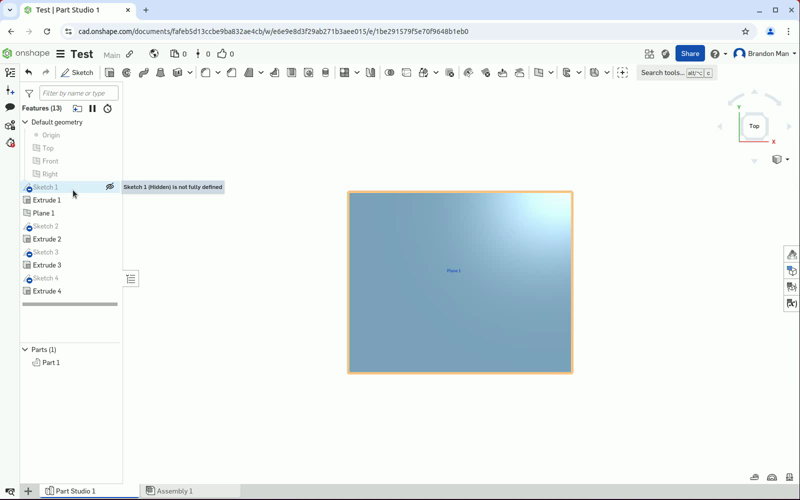
click(73, 189)
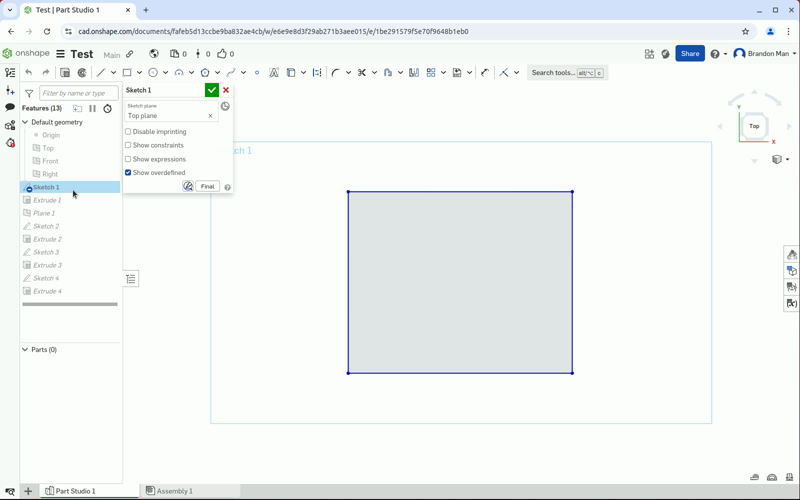
mouse_move(229, 92)
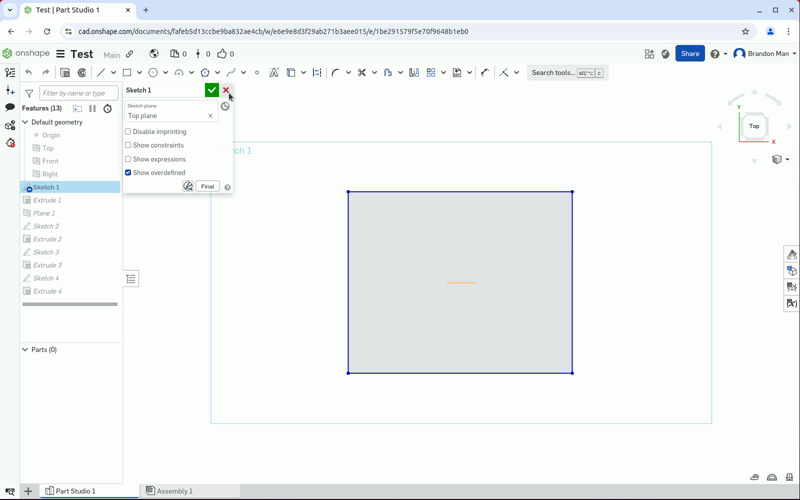
click(229, 92)
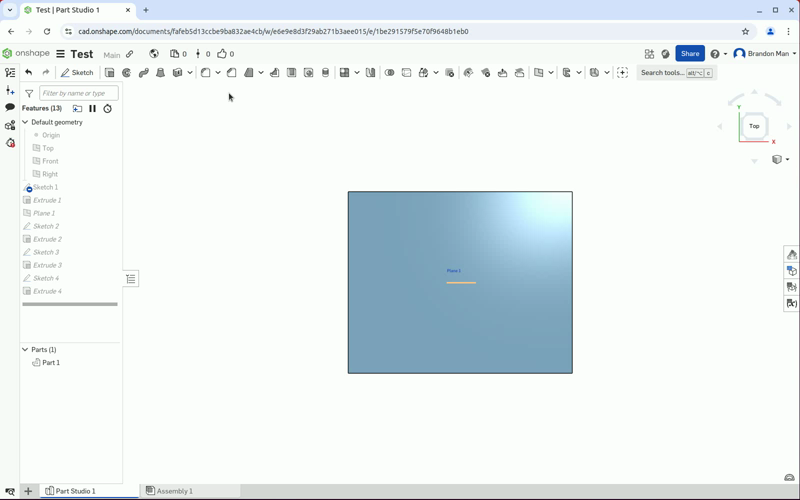
key(shift+s)
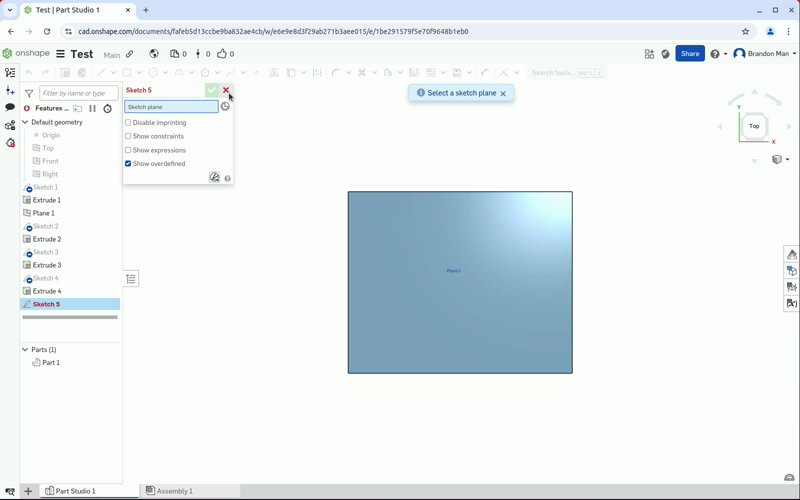
mouse_move(73, 215)
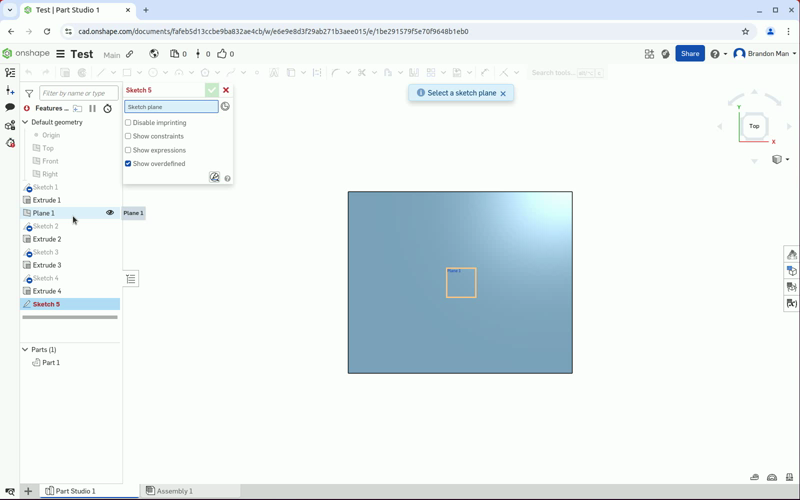
click(73, 215)
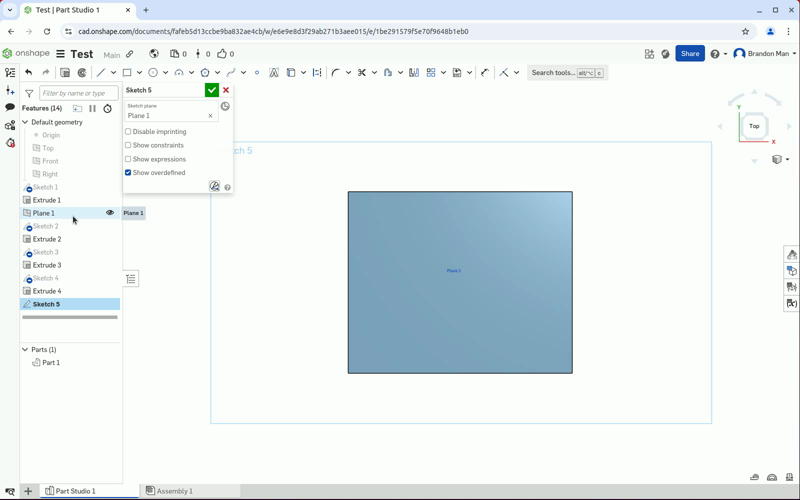
mouse_move(73, 352)
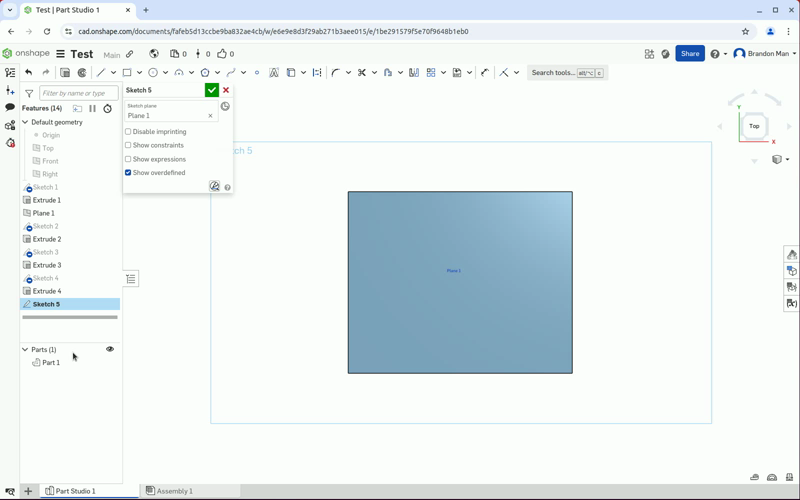
key(y)
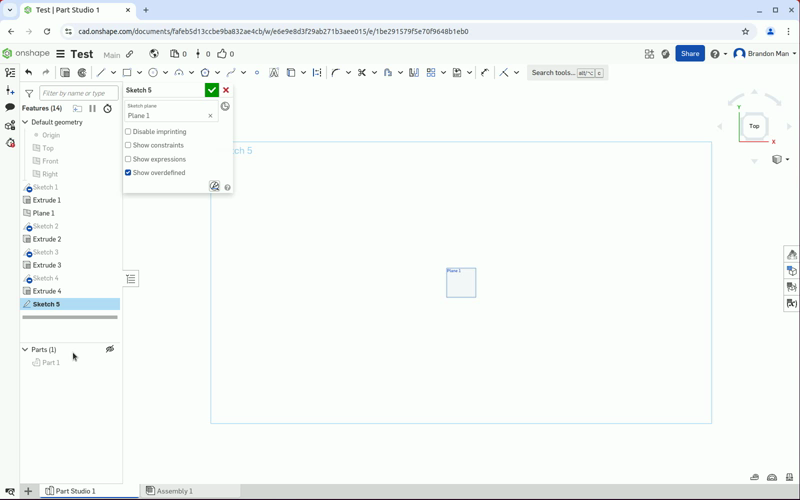
key(c)
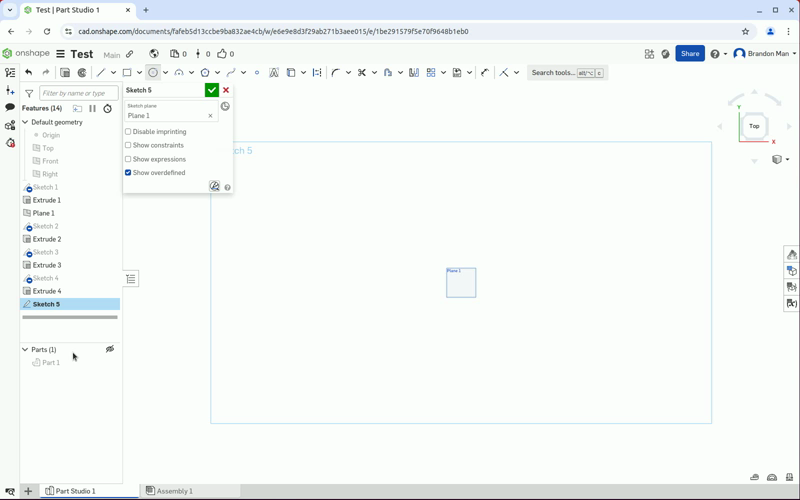
key_down(shift)
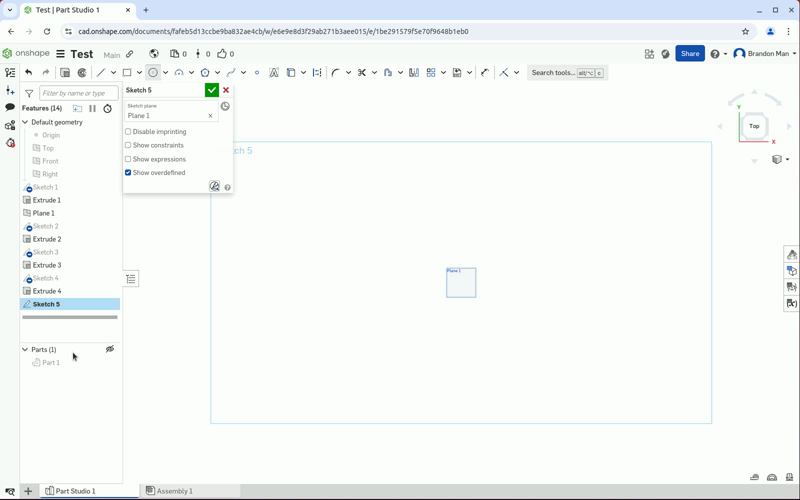
mouse_move(552, 347)
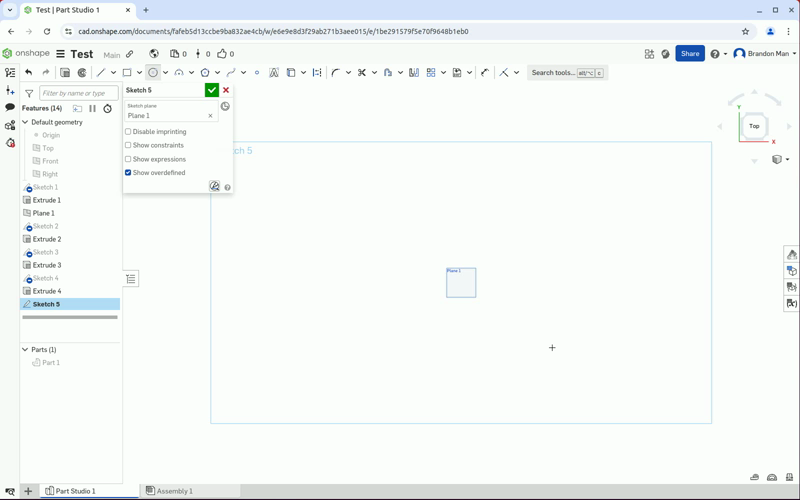
click(552, 347)
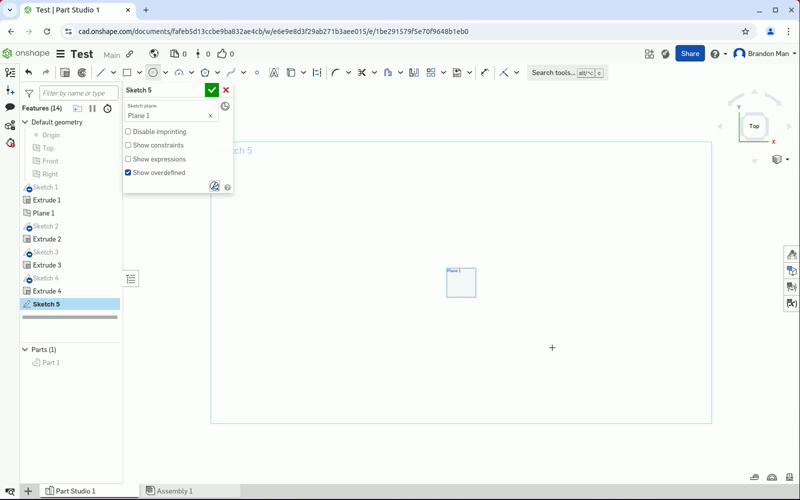
key_up(shift)
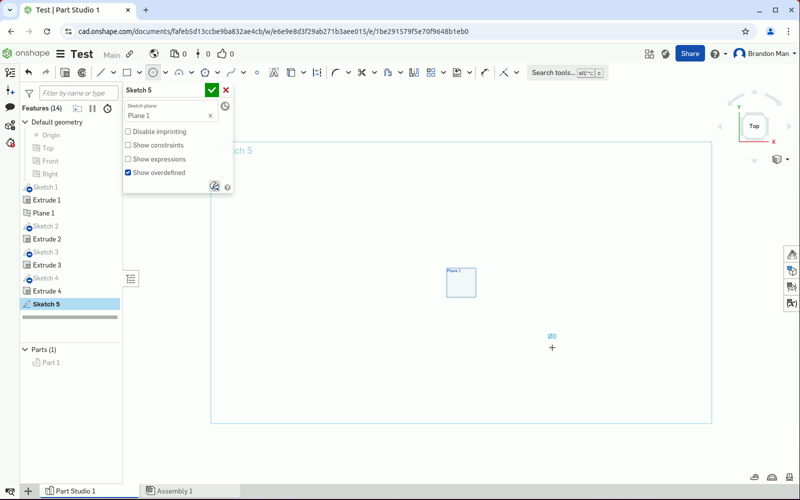
mouse_move(564, 347)
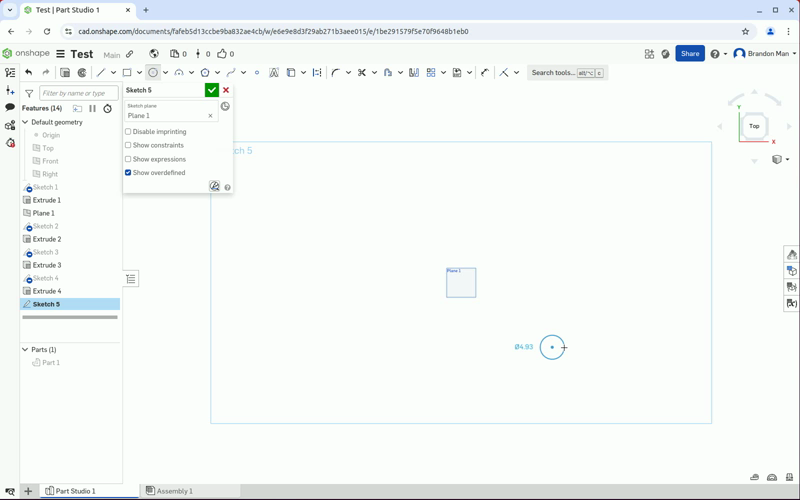
click(564, 347)
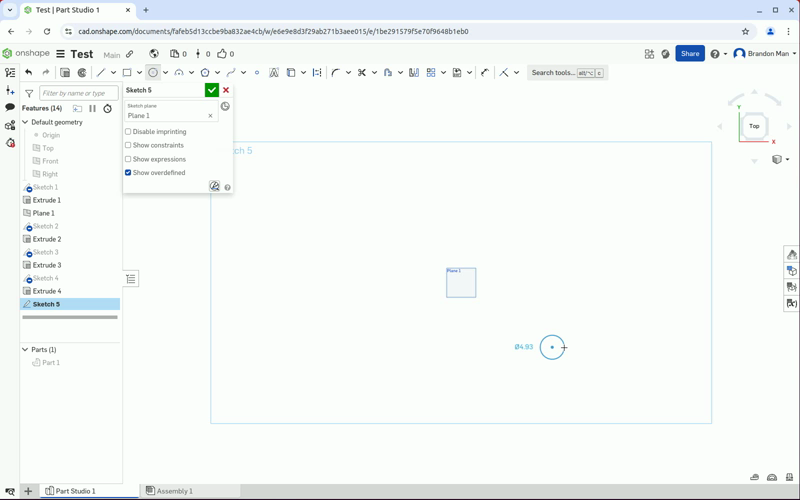
key(esc)
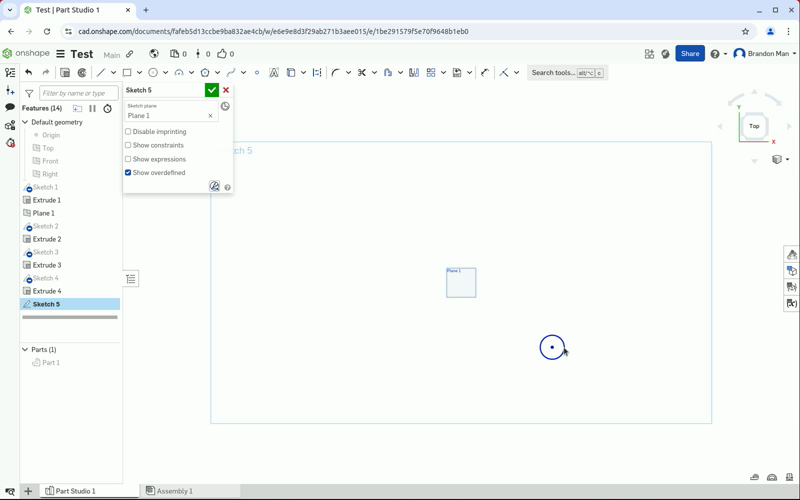
mouse_move(545, 348)
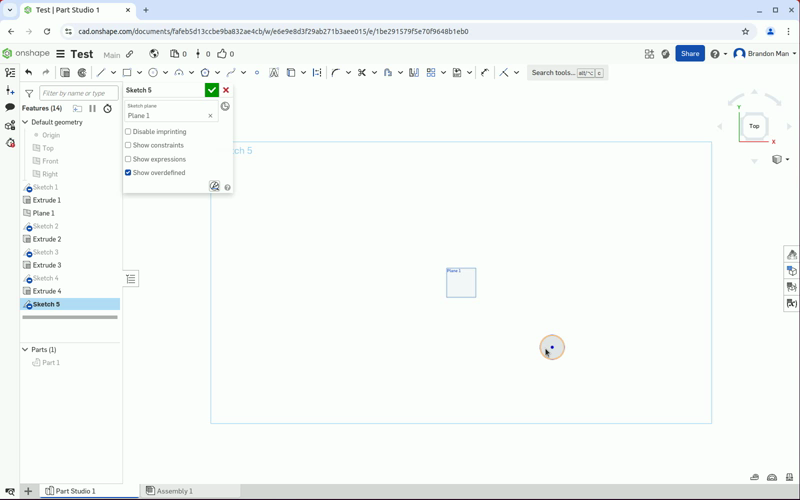
scroll(6)
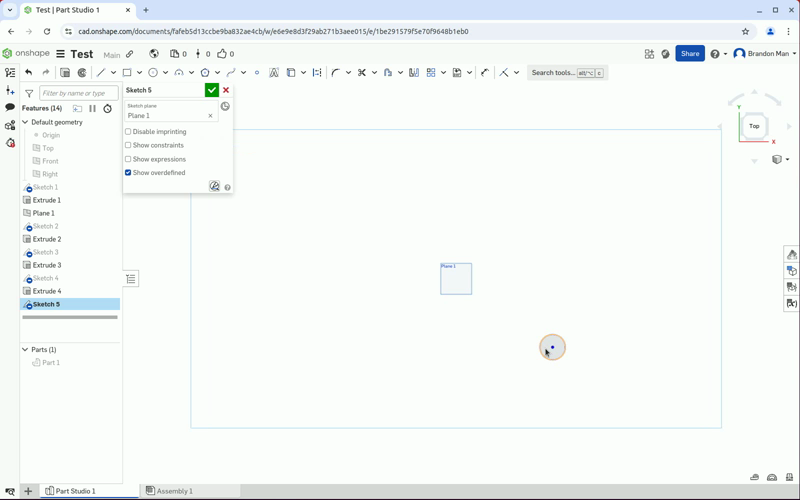
scroll(6)
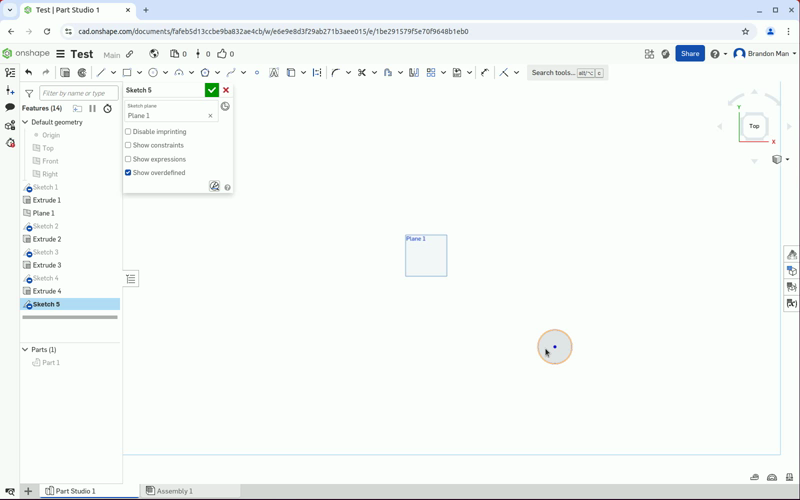
scroll(6)
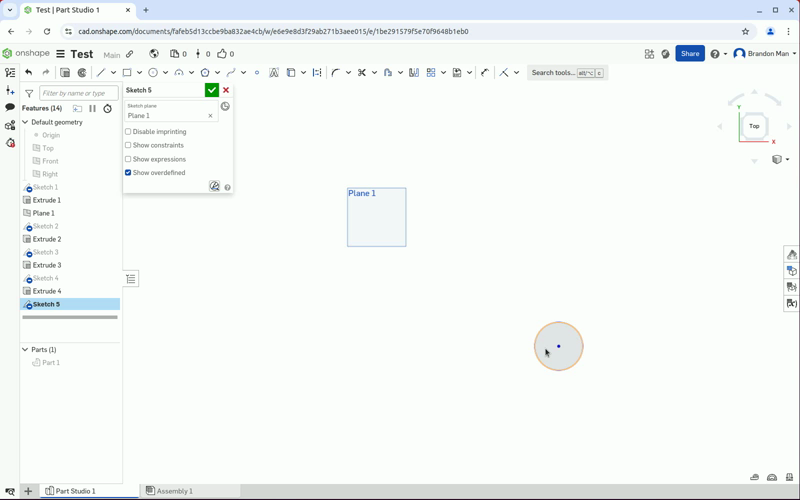
scroll(6)
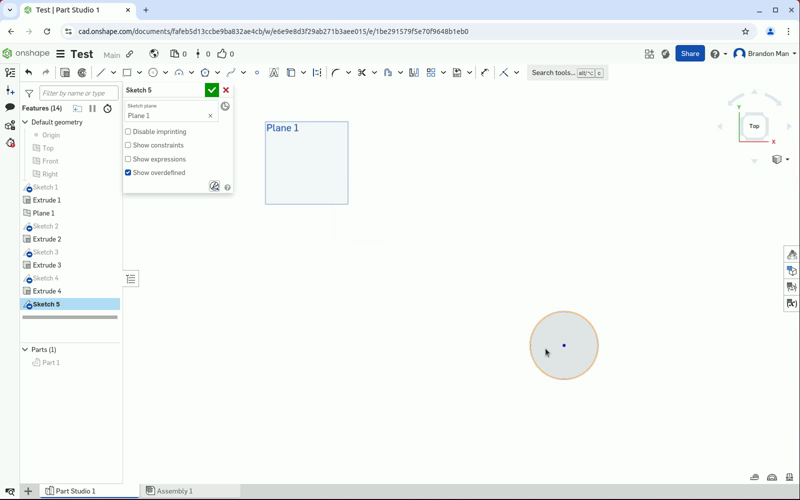
scroll(6)
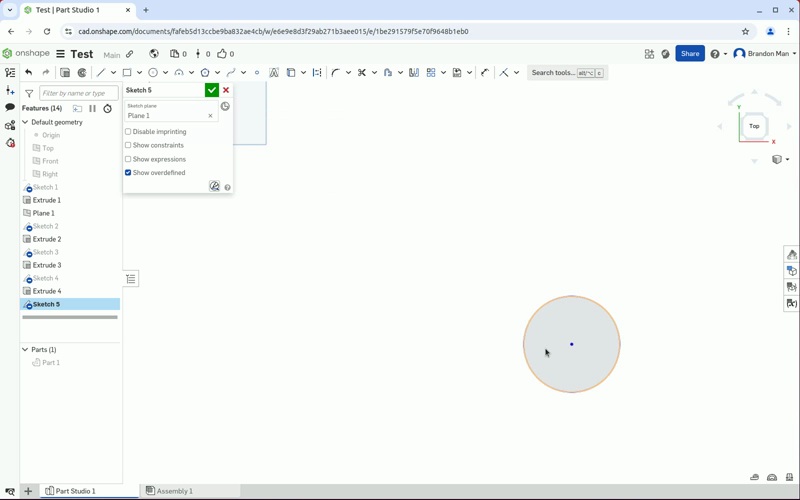
scroll(6)
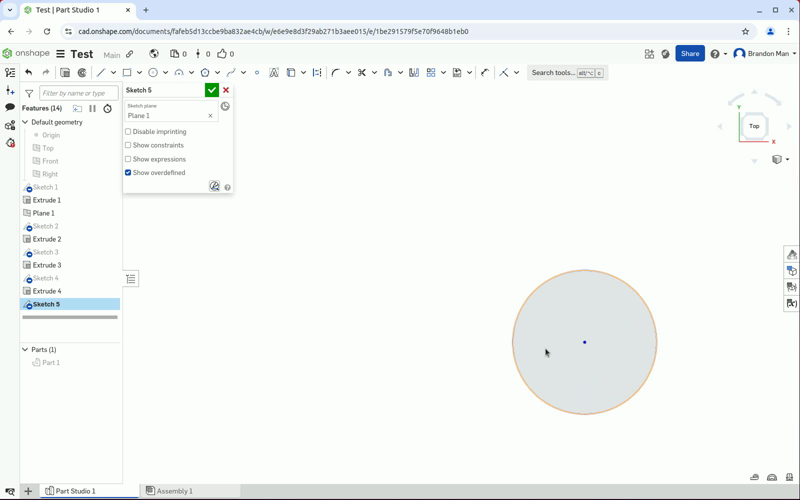
scroll(6)
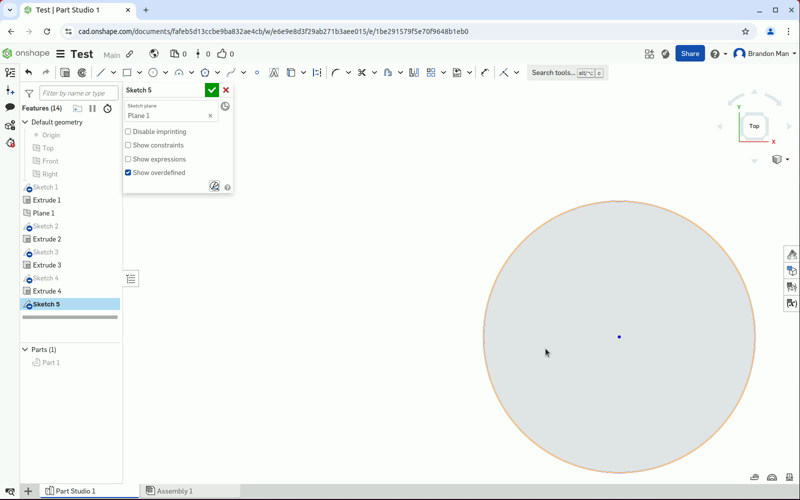
click(545, 348)
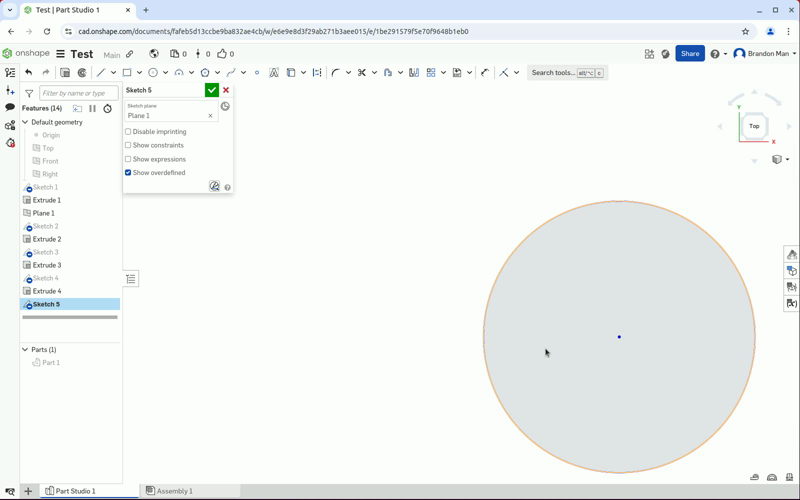
scroll(-6)
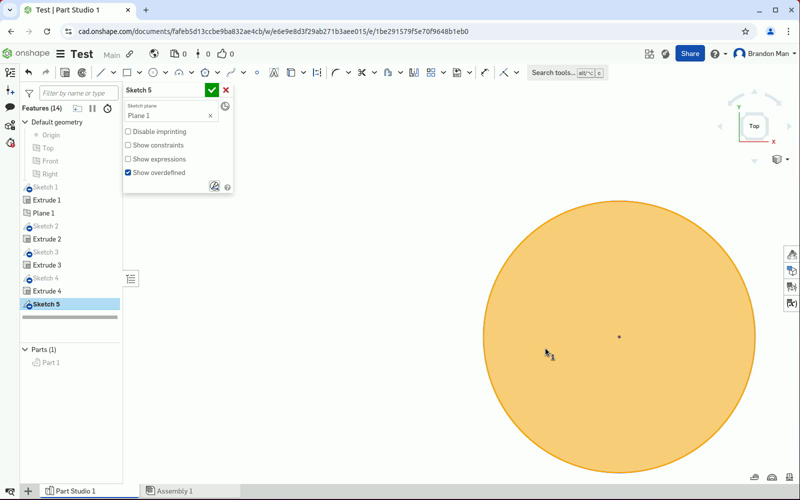
scroll(-6)
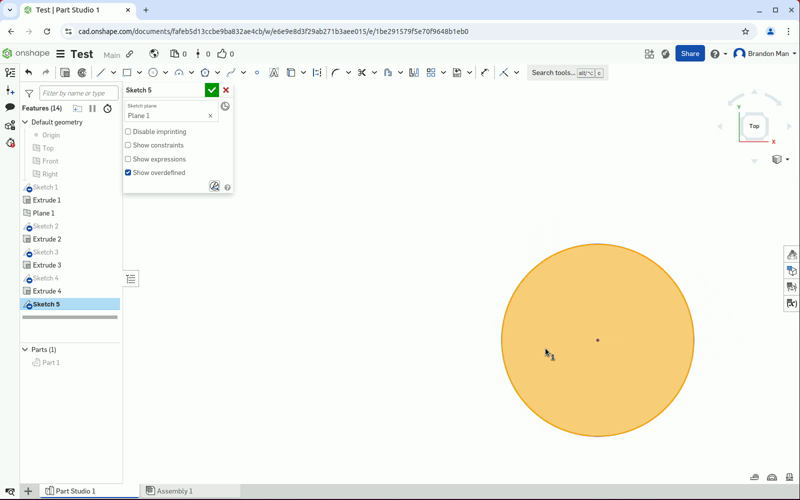
scroll(-6)
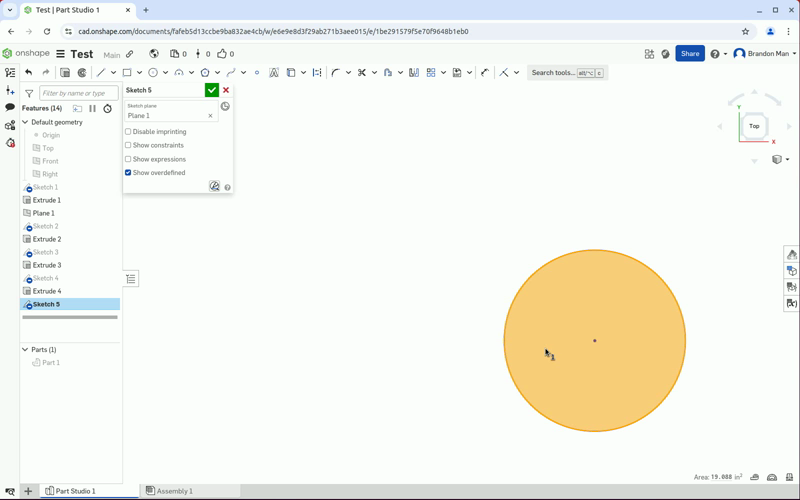
scroll(-6)
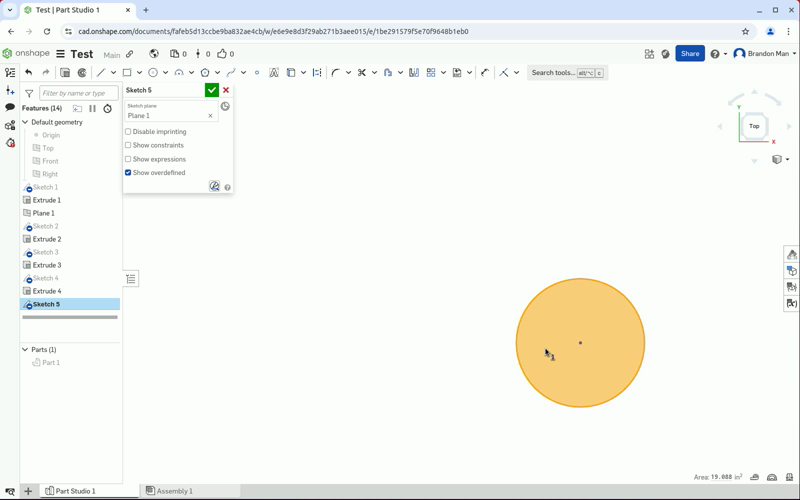
scroll(-6)
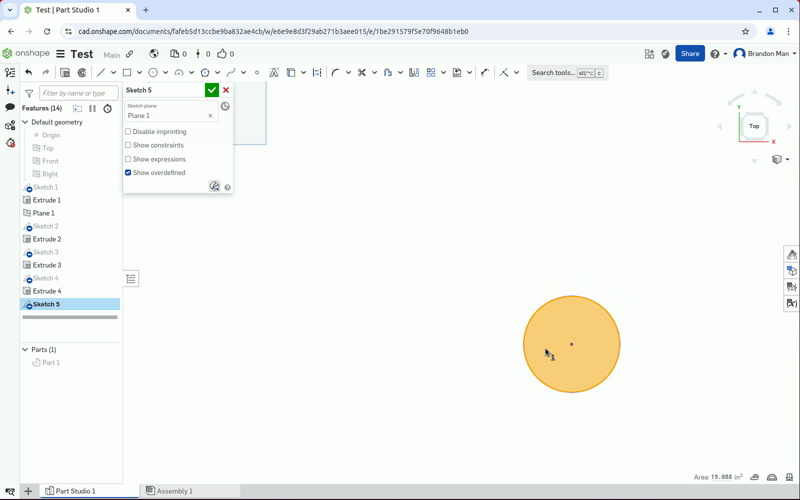
scroll(-6)
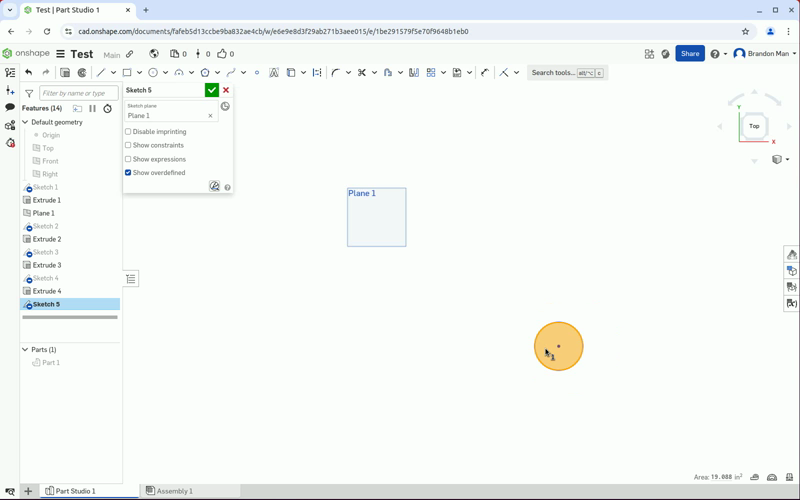
scroll(-6)
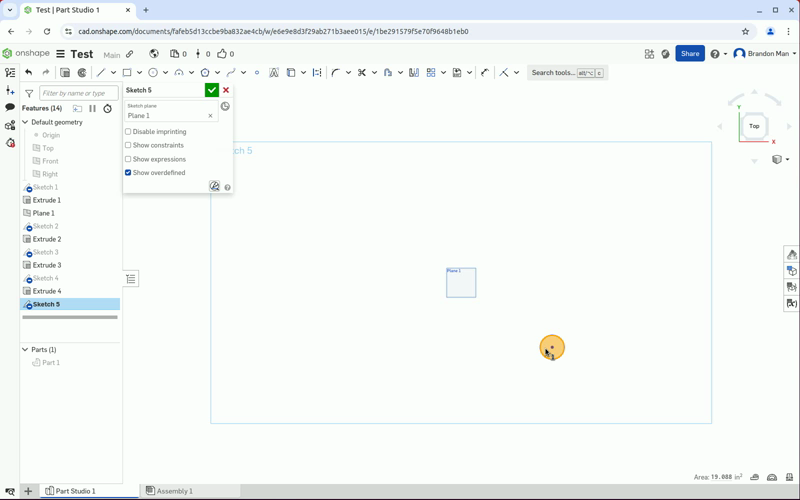
mouse_move(73, 352)
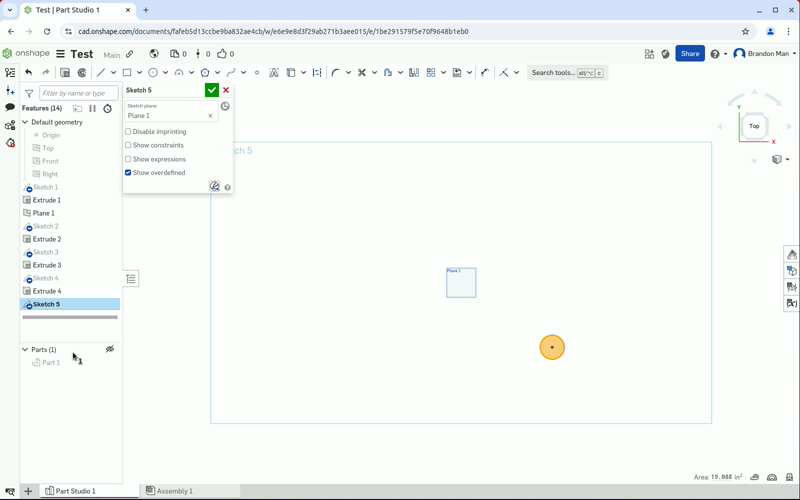
key(shift+y)
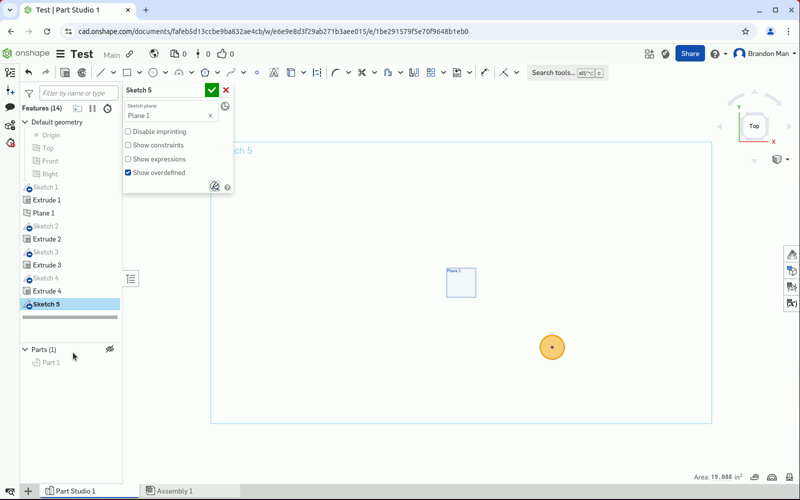
key(shift+e)
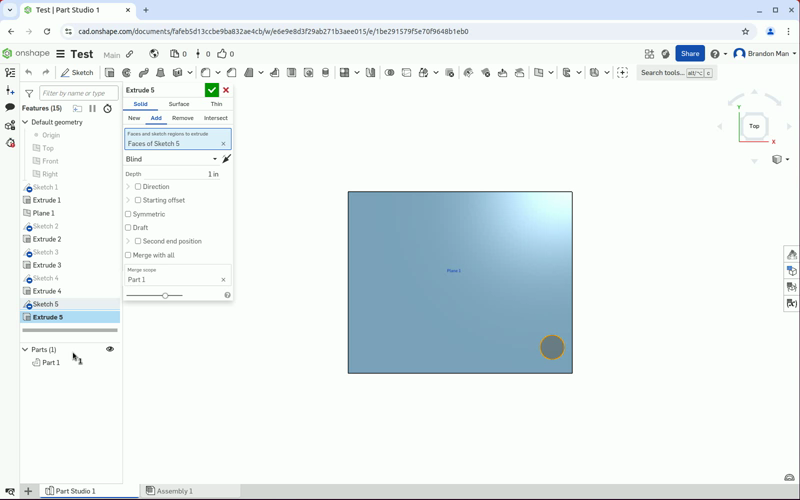
mouse_move(143, 106)
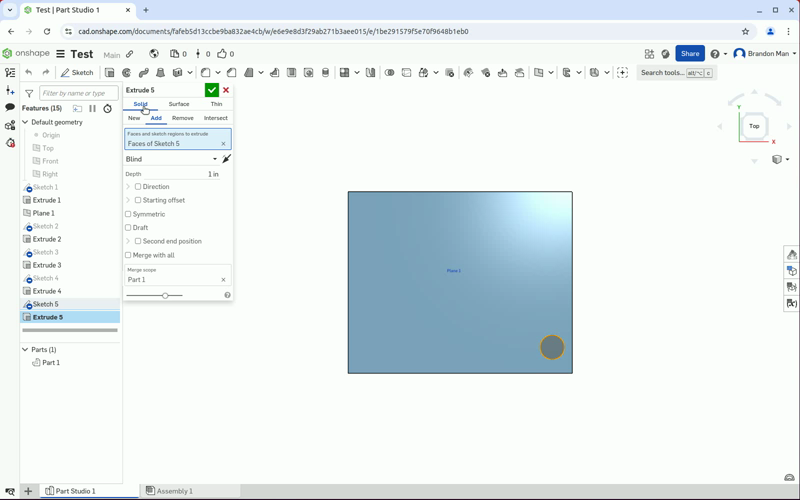
click(143, 106)
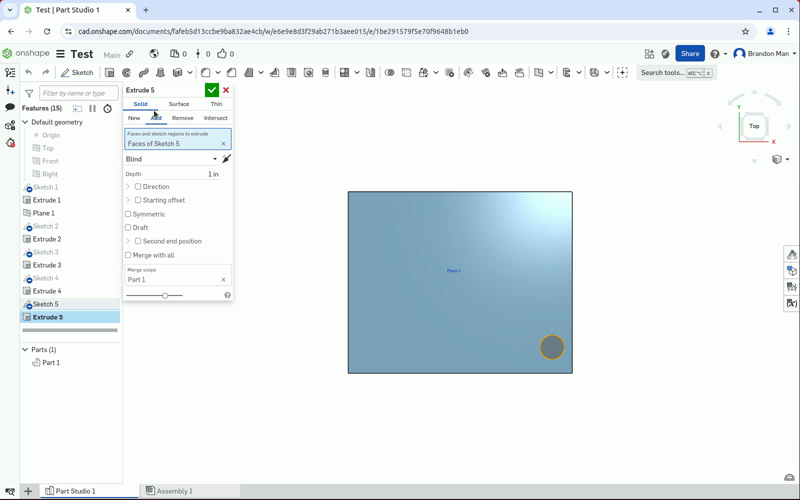
mouse_move(186, 120)
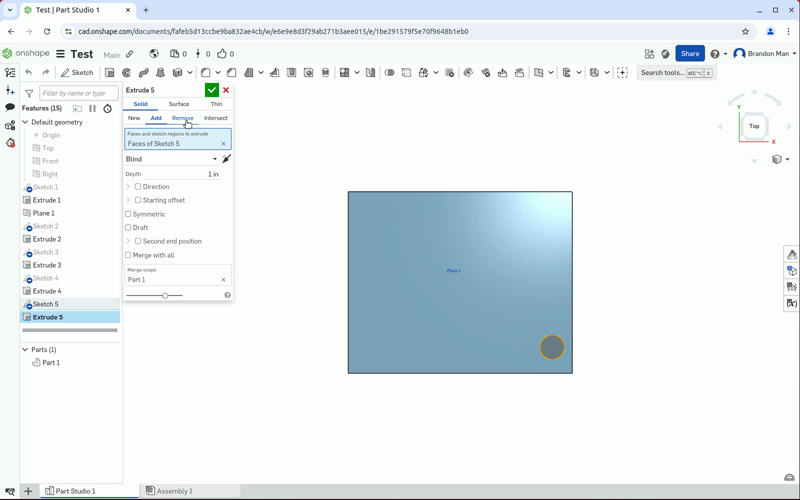
click(186, 120)
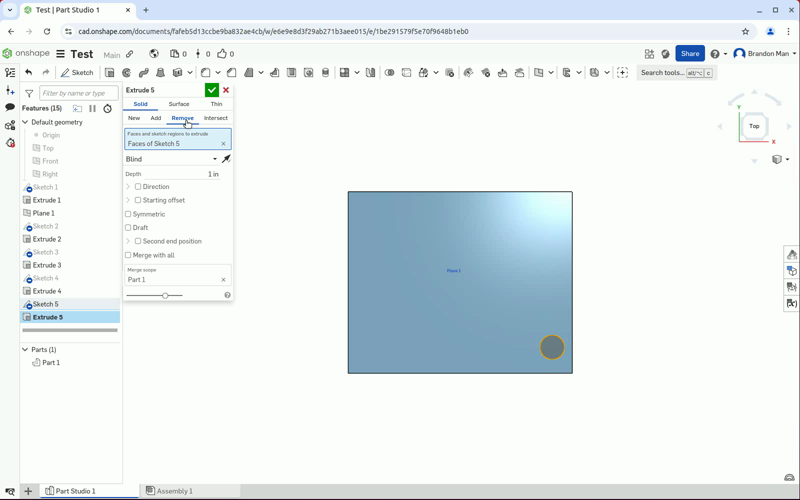
key(tab, 4)
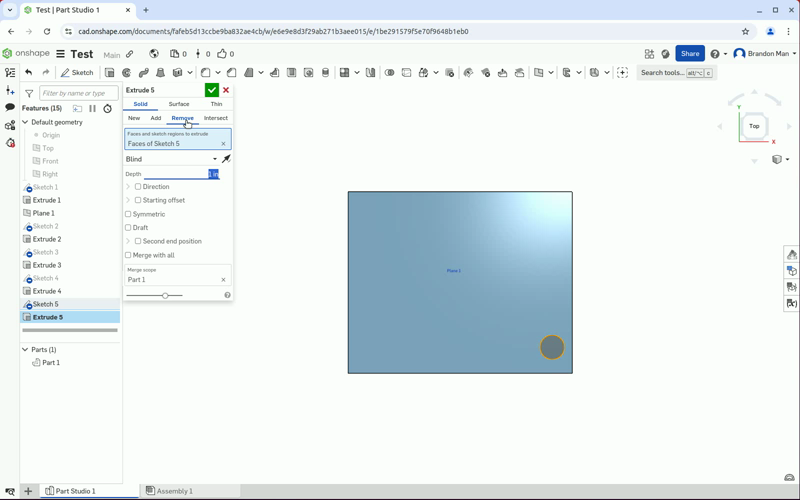
text(30.811)
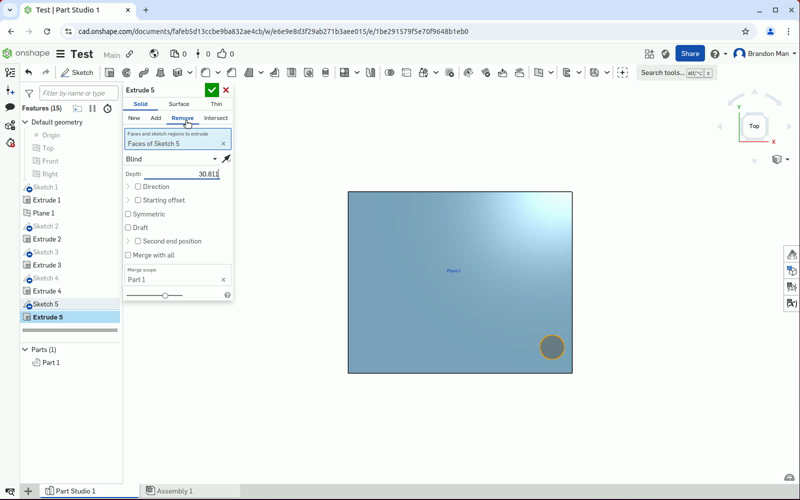
key(tab, 6)
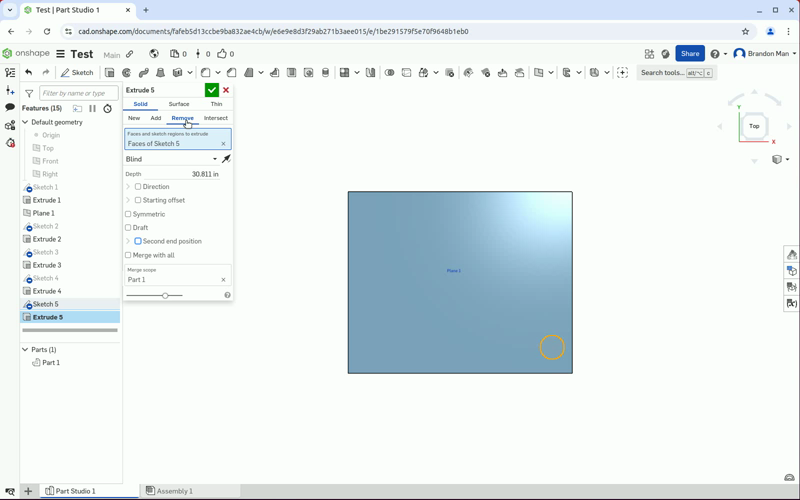
key(space)
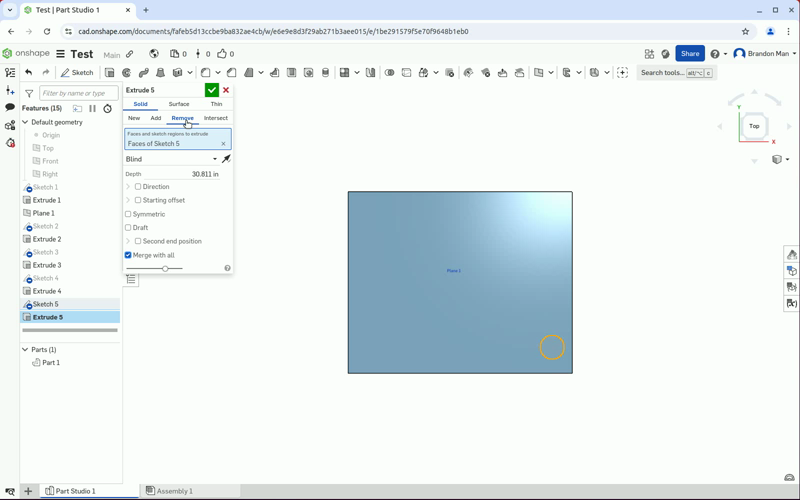
key(enter)
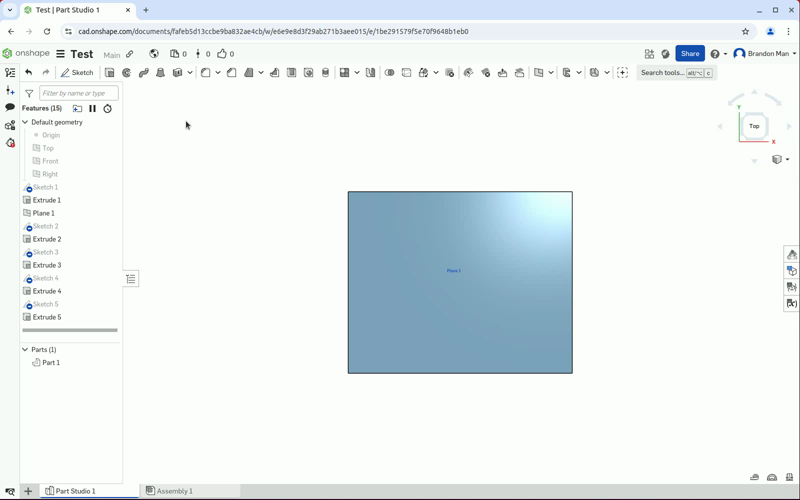
key(shift+h)
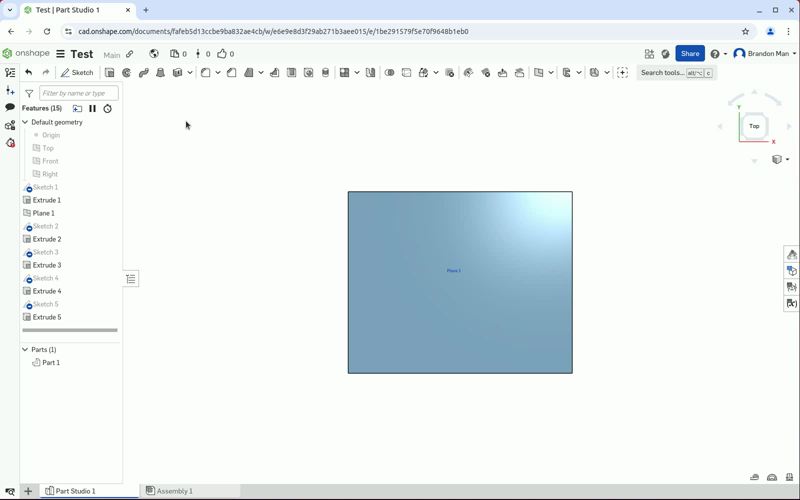
key(shift+h)
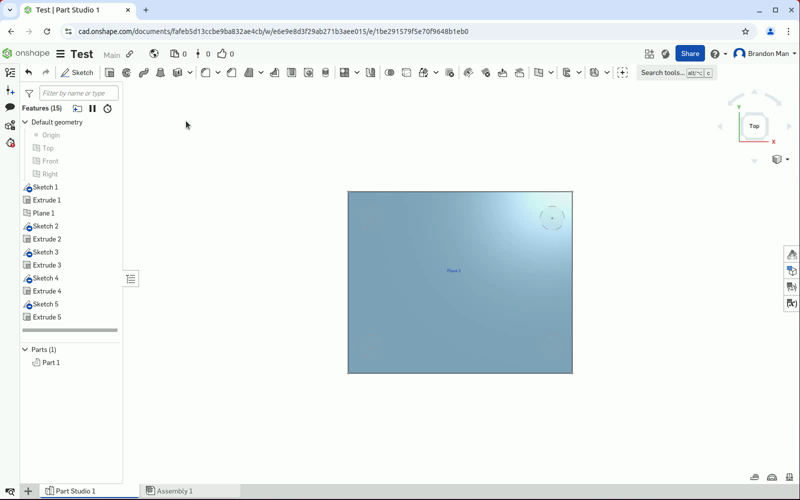
key(shift+7)
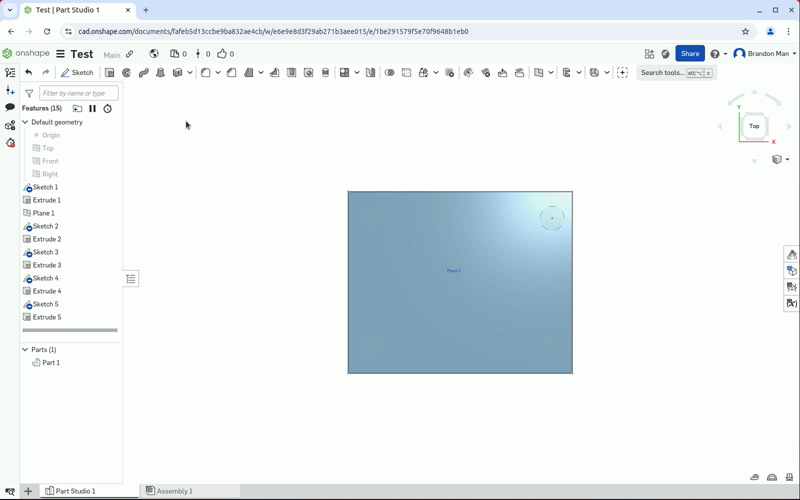
key(up, 3)
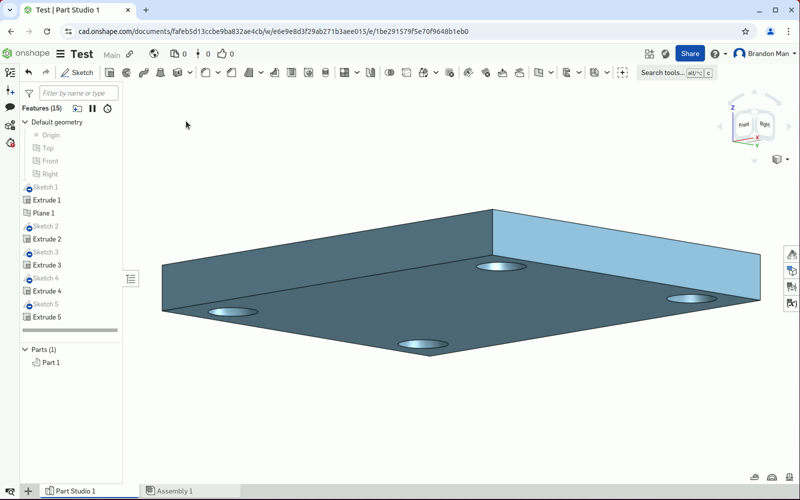
key(left, 3)
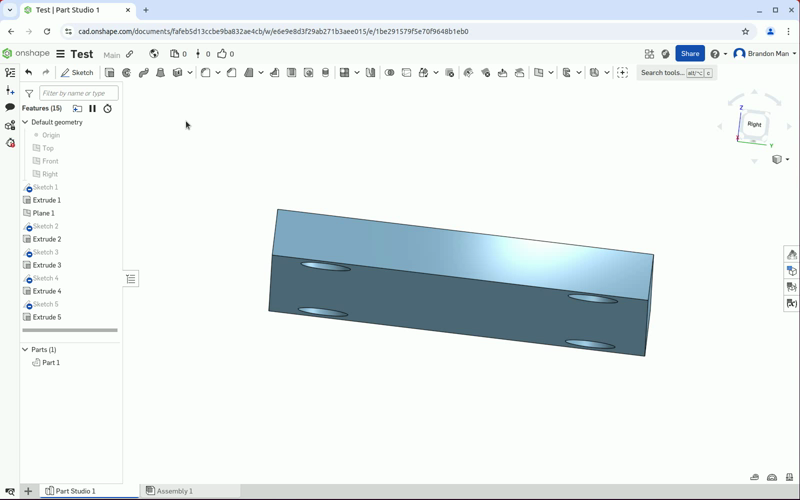
key(right, 3)
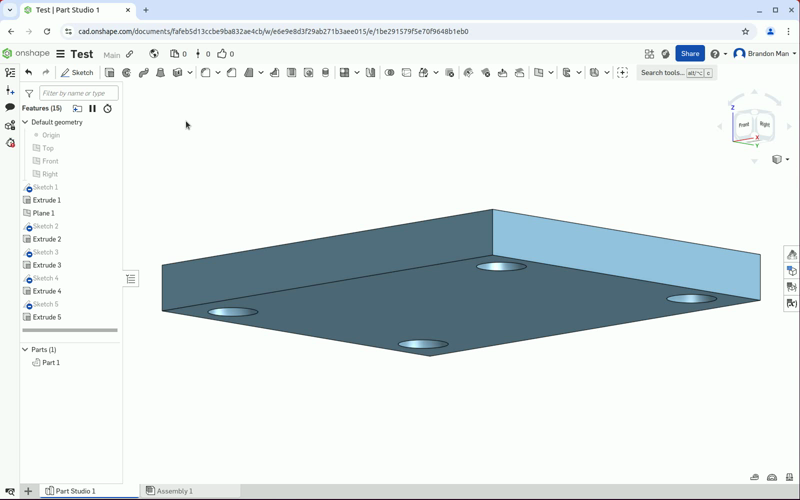
key(down, 3)
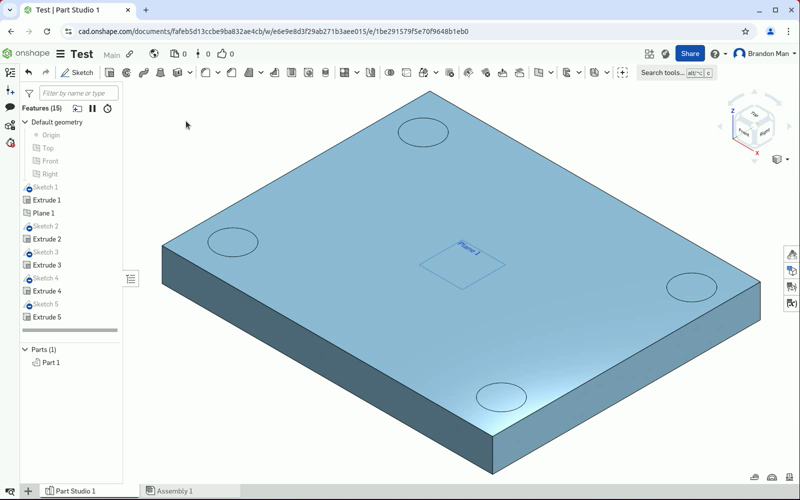
mouse_move(73, 189)
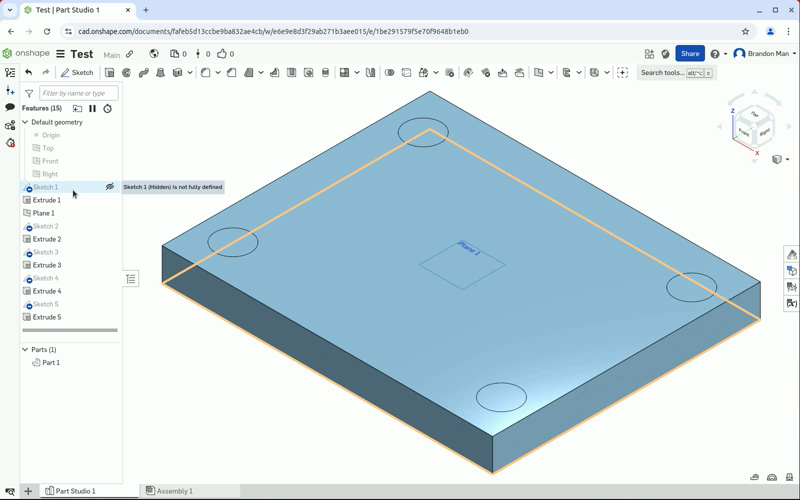
click(73, 189)